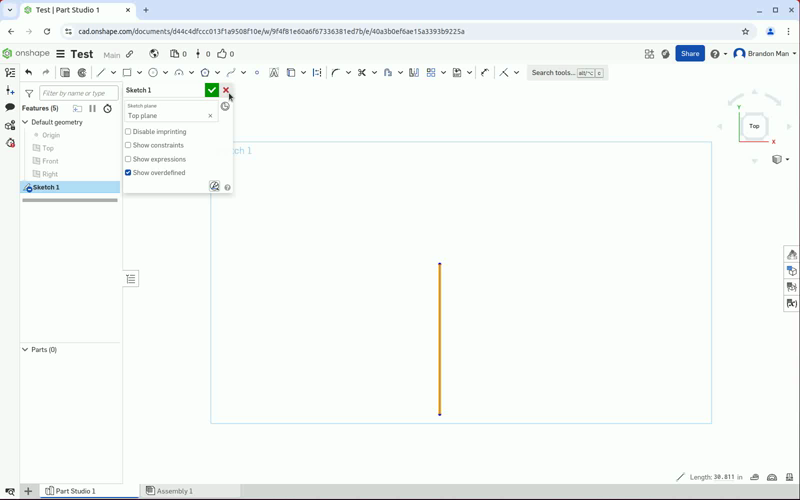
key(shift+h)
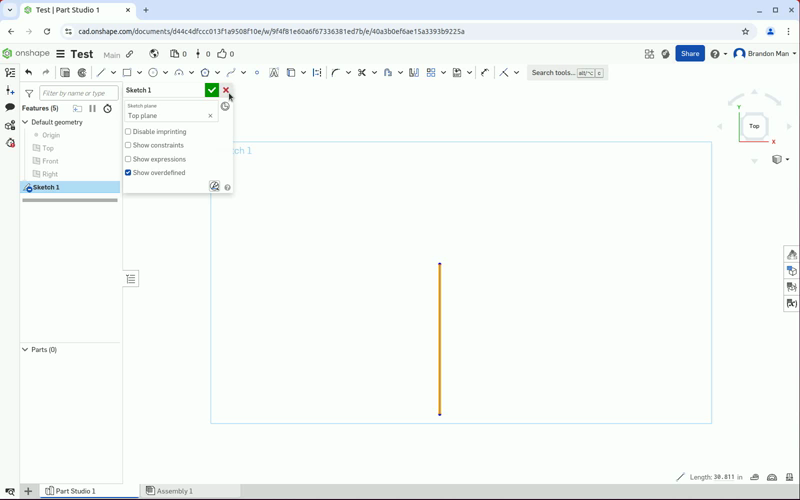
key(shift+s)
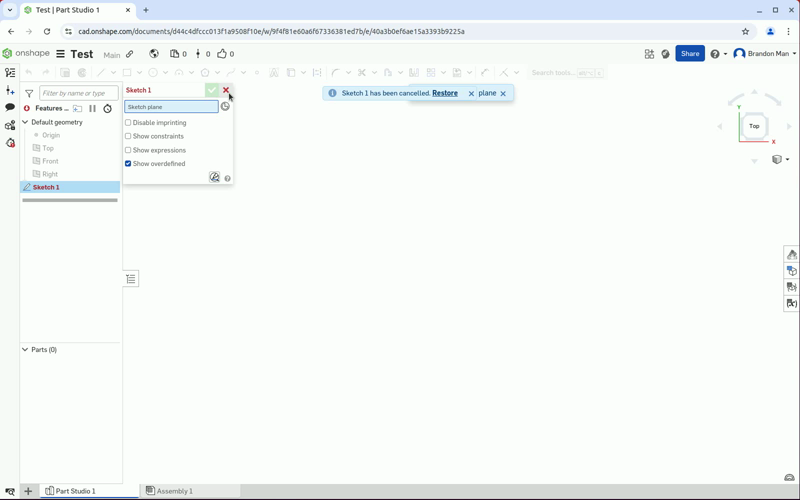
mouse_move(73, 150)
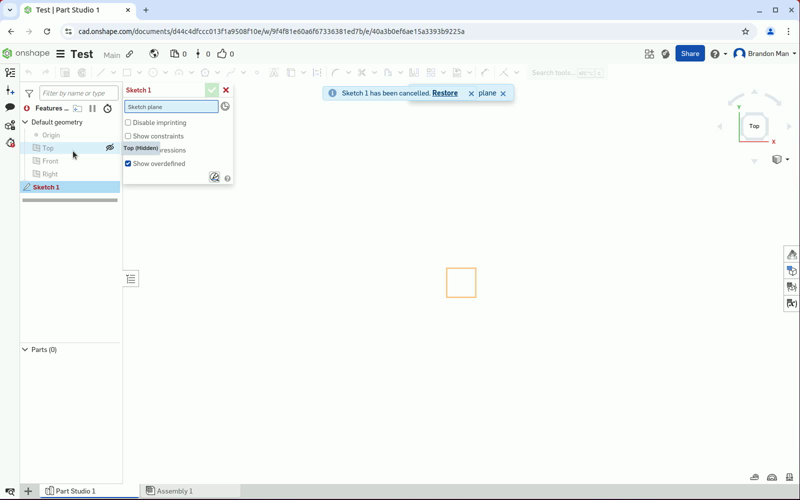
click(73, 150)
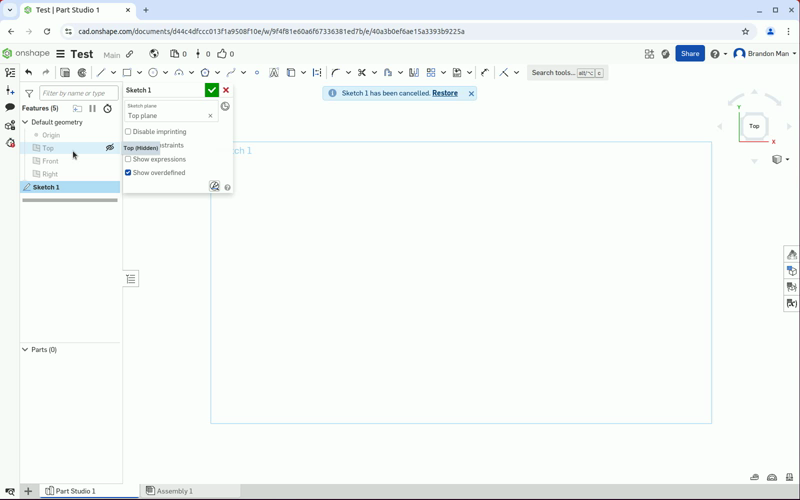
mouse_move(73, 352)
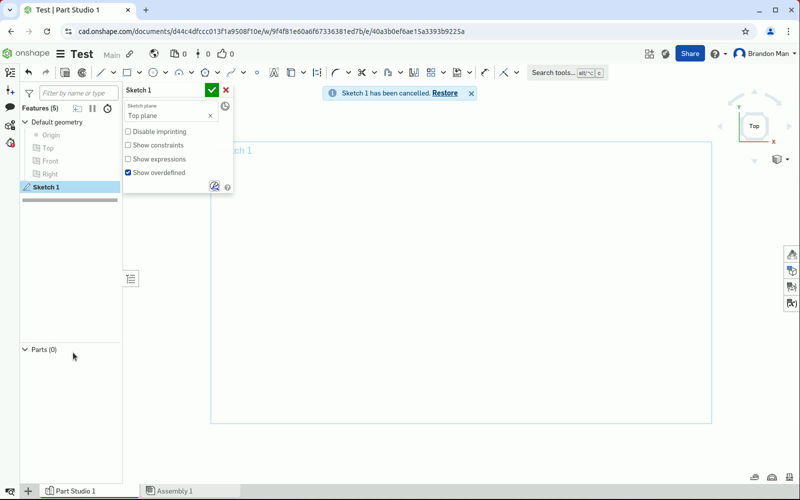
key(y)
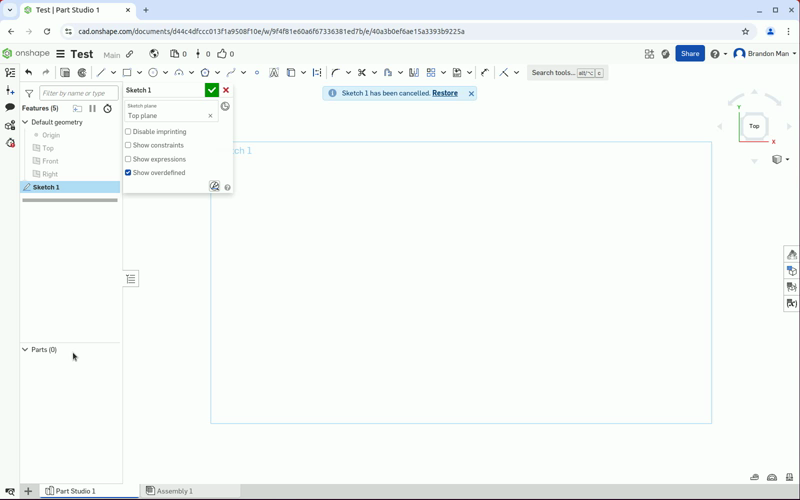
key(l)
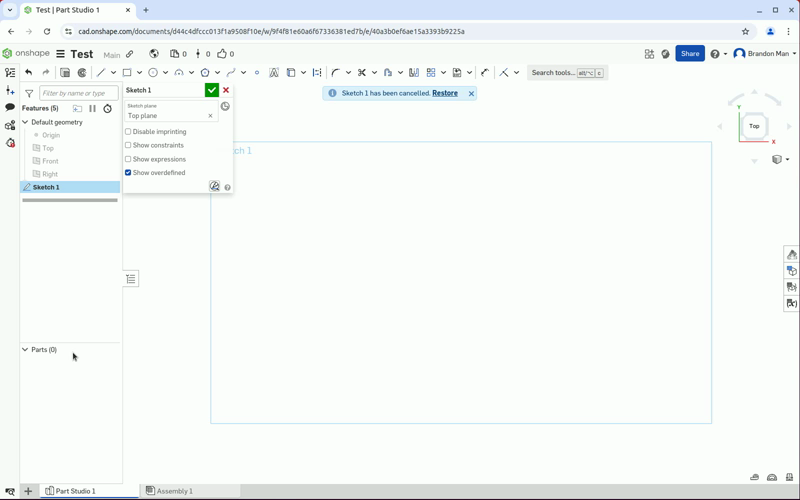
key_down(shift)
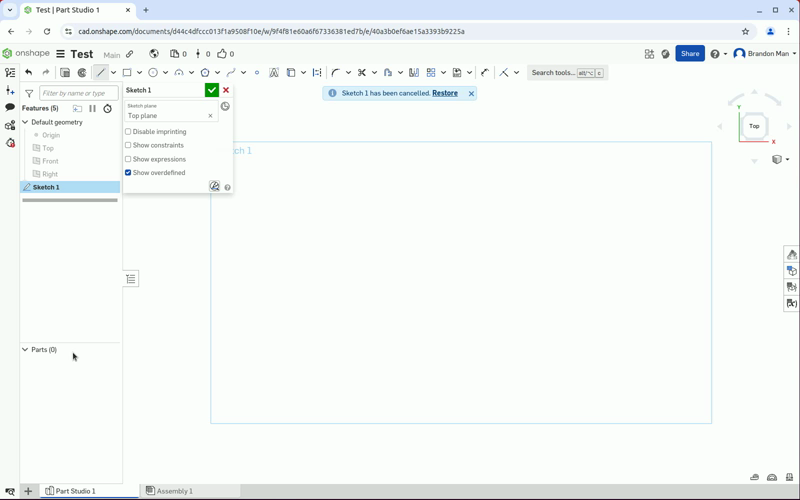
mouse_move(459, 282)
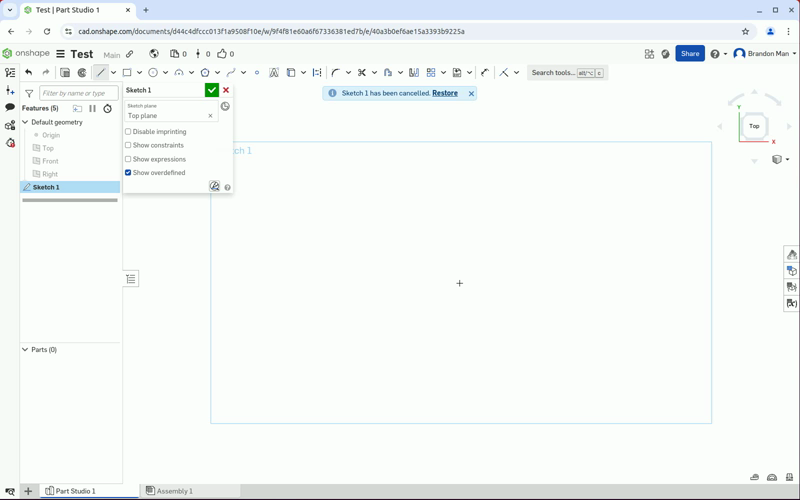
click(459, 282)
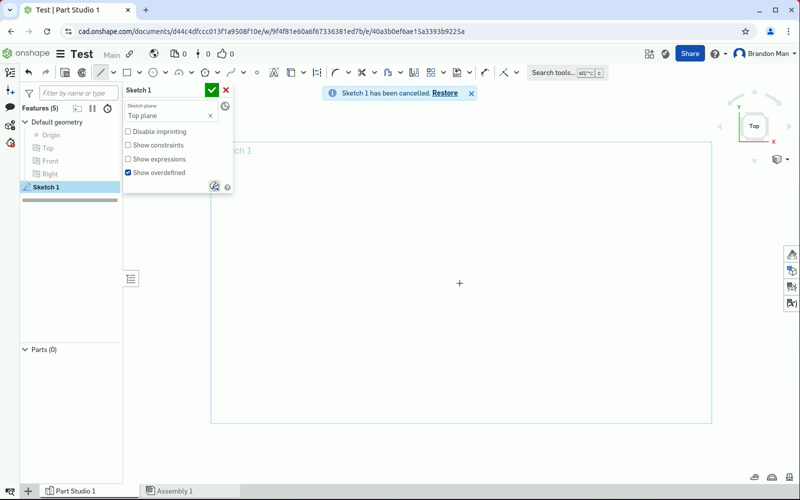
key_up(shift)
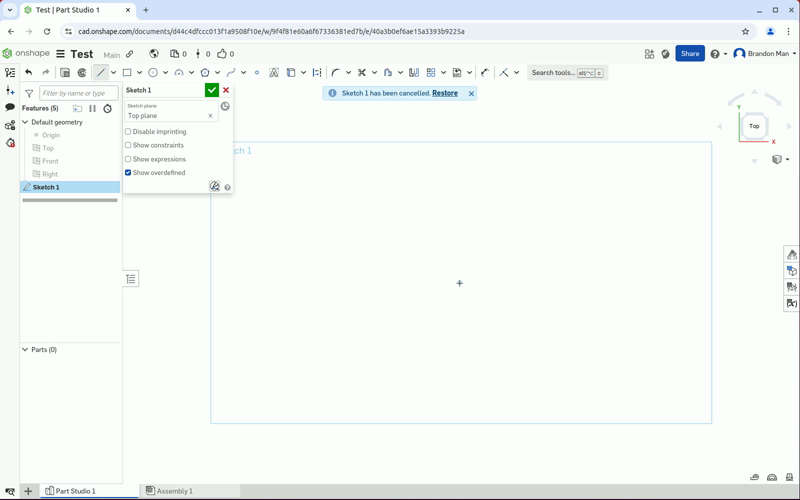
key_down(shift)
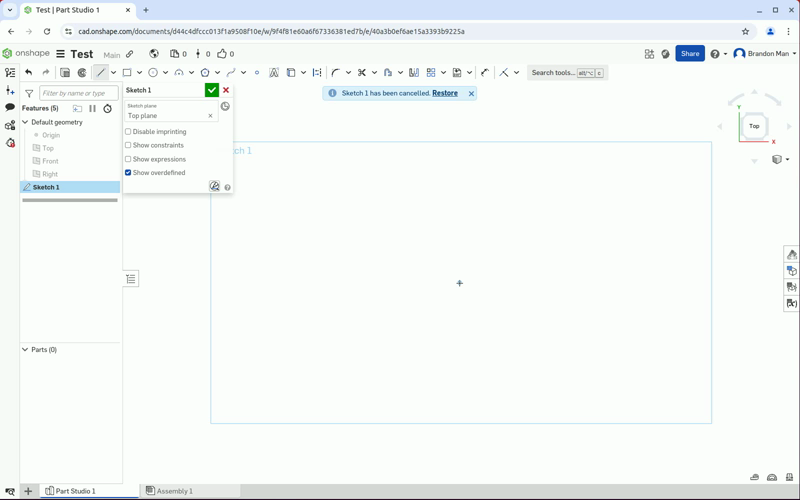
mouse_move(489, 282)
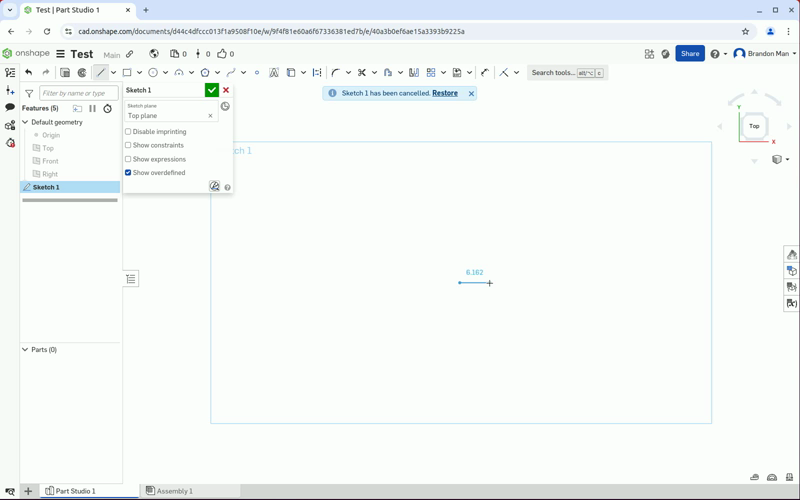
mouse_move(461, 282)
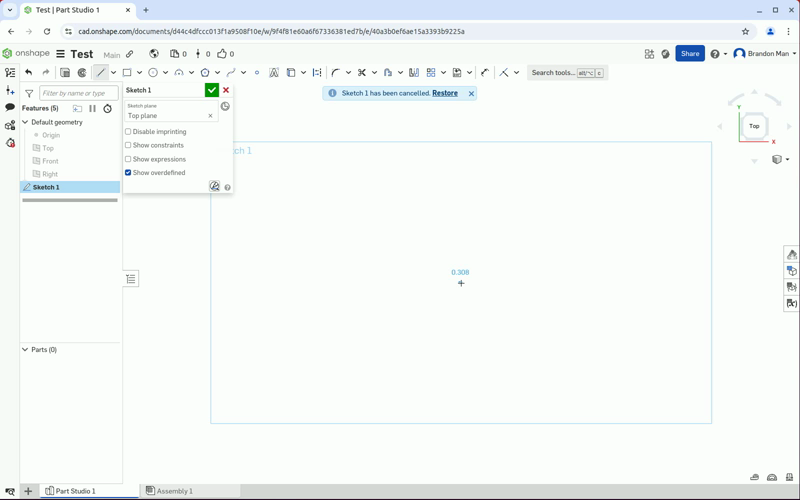
scroll(6)
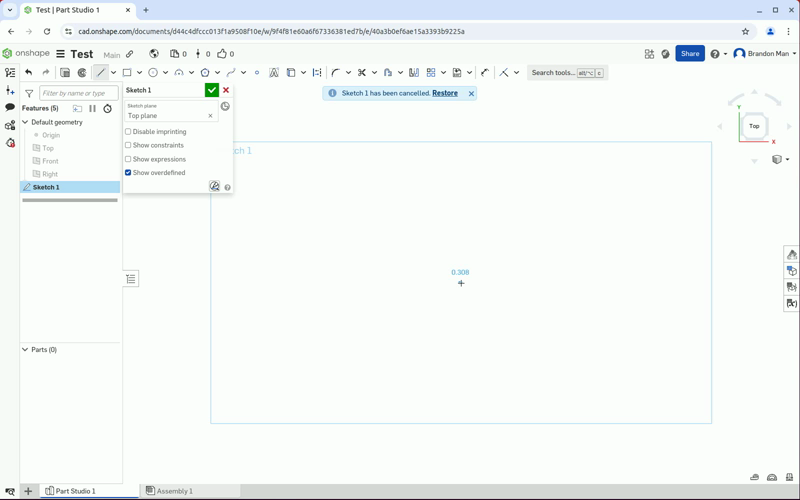
scroll(6)
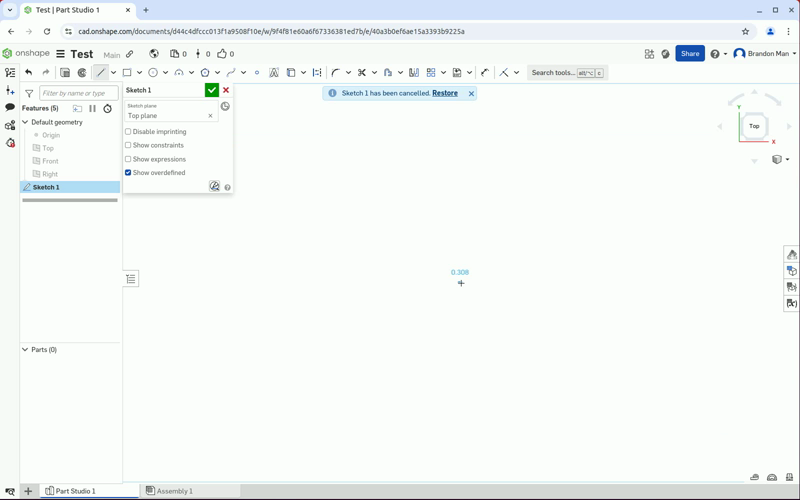
scroll(6)
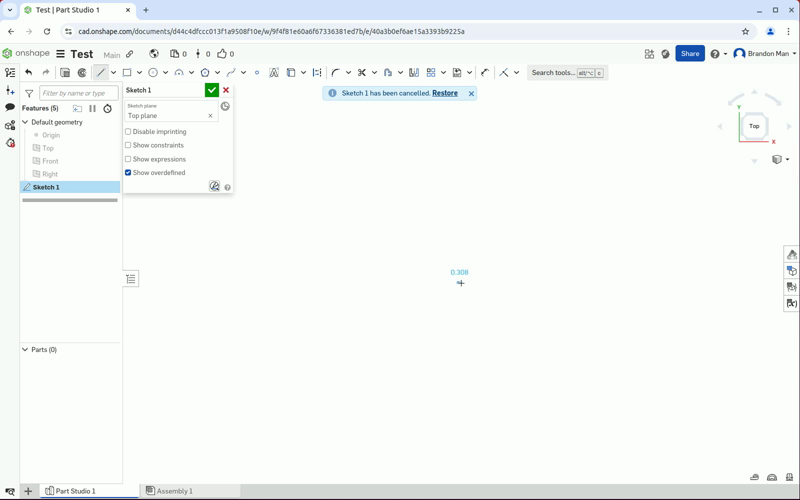
scroll(6)
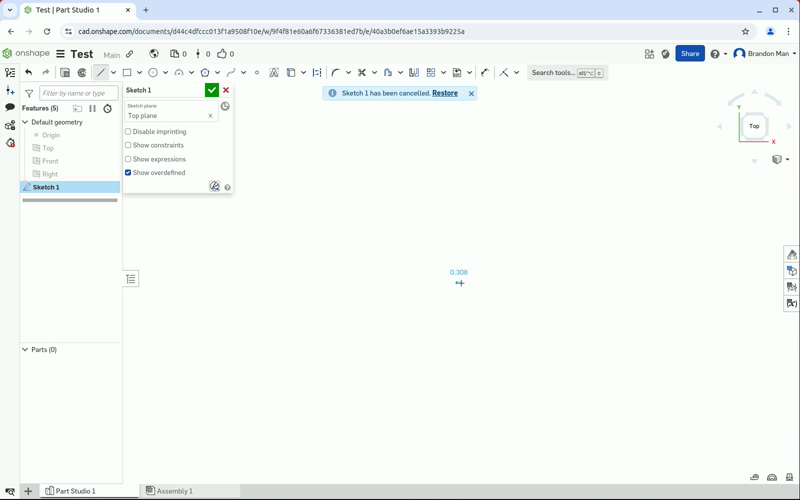
scroll(6)
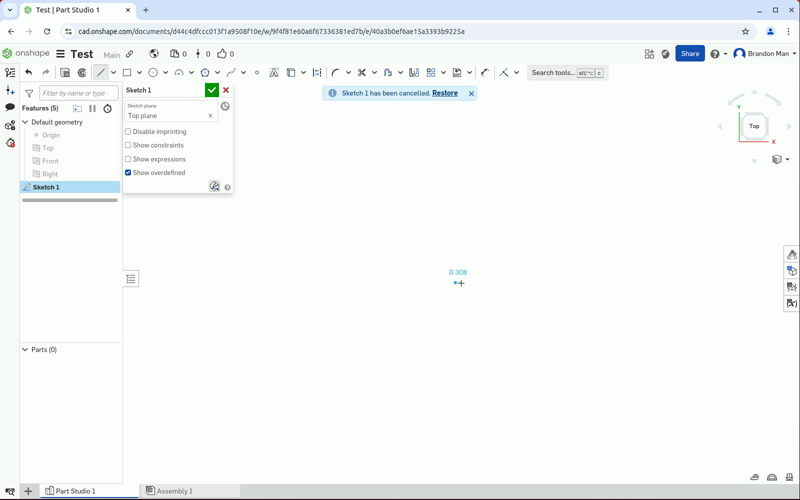
scroll(6)
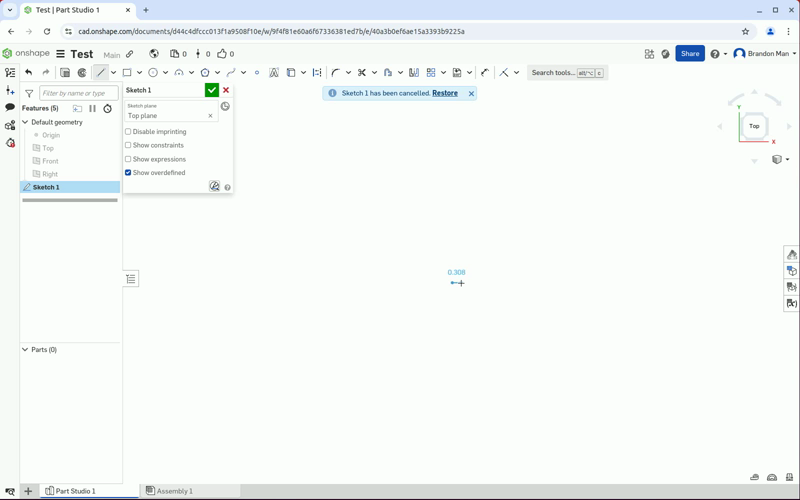
scroll(6)
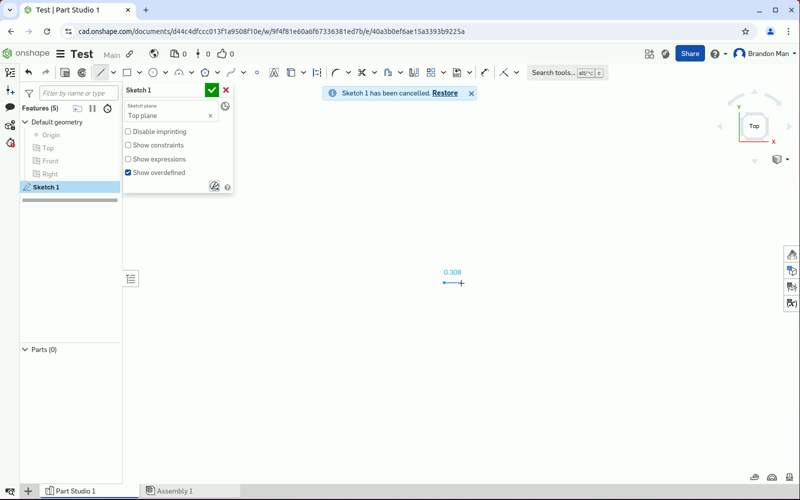
click(461, 282)
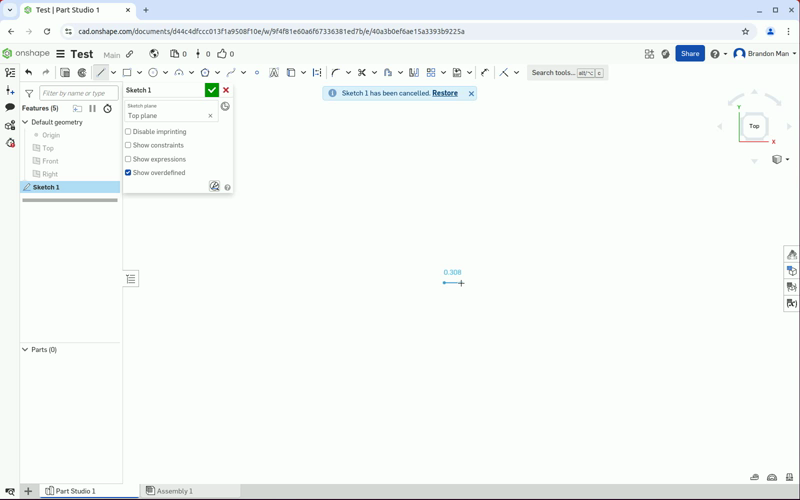
scroll(-6)
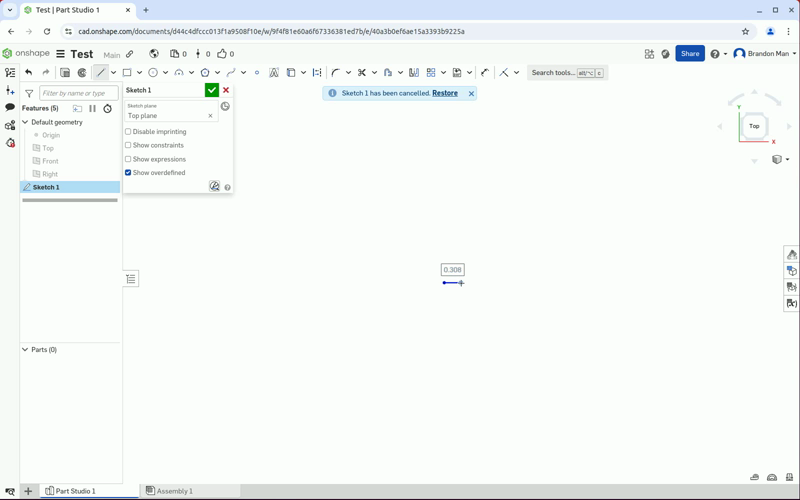
scroll(-6)
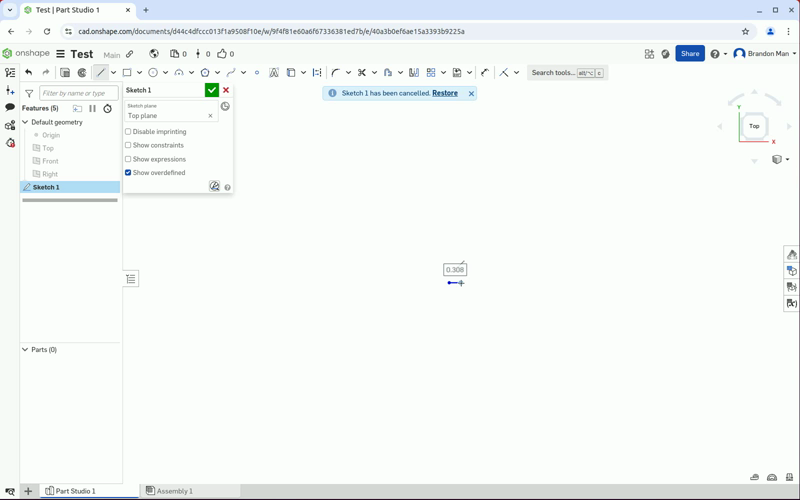
scroll(-6)
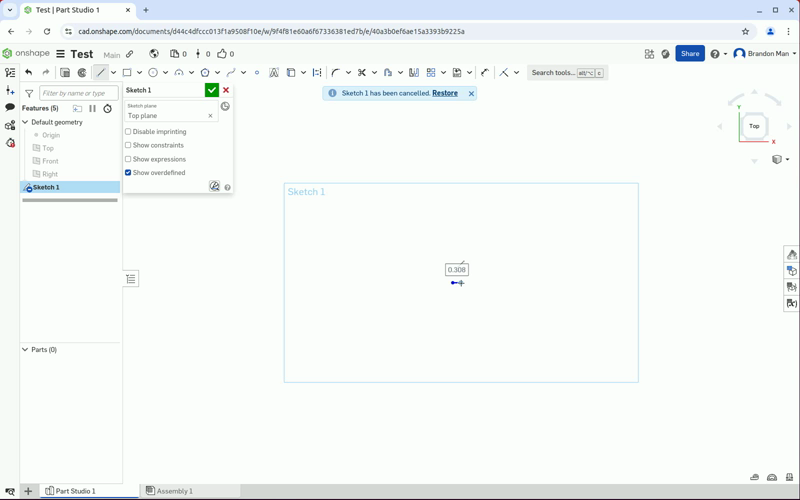
scroll(-6)
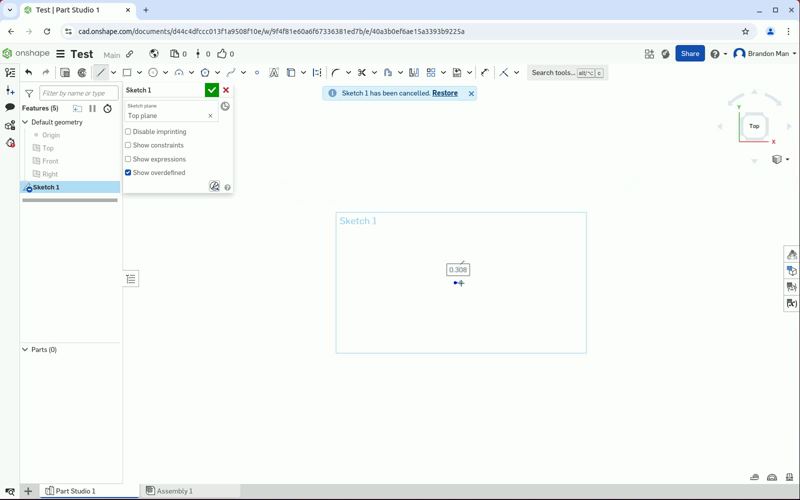
scroll(-6)
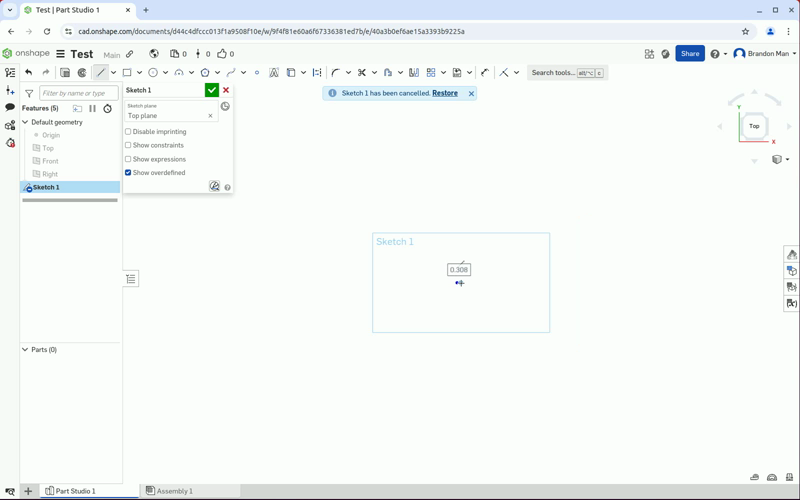
scroll(-6)
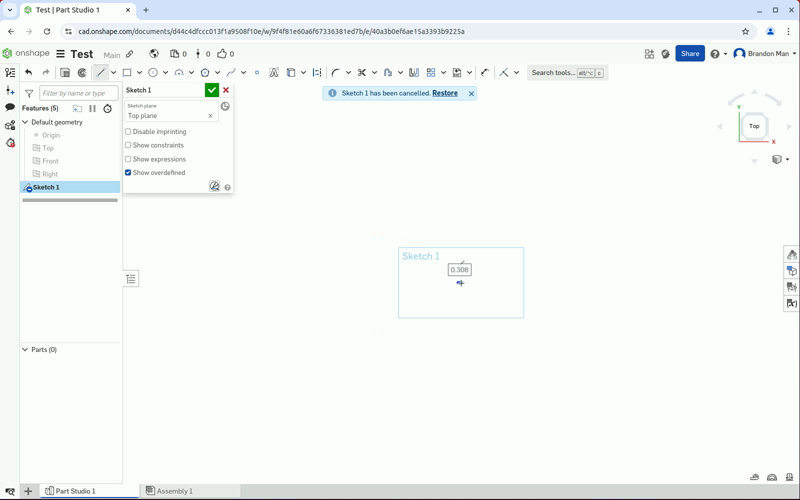
scroll(-6)
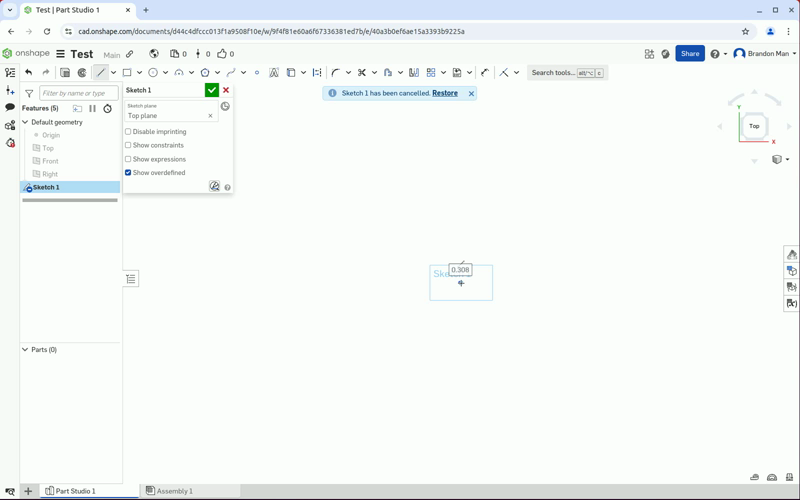
key_up(shift)
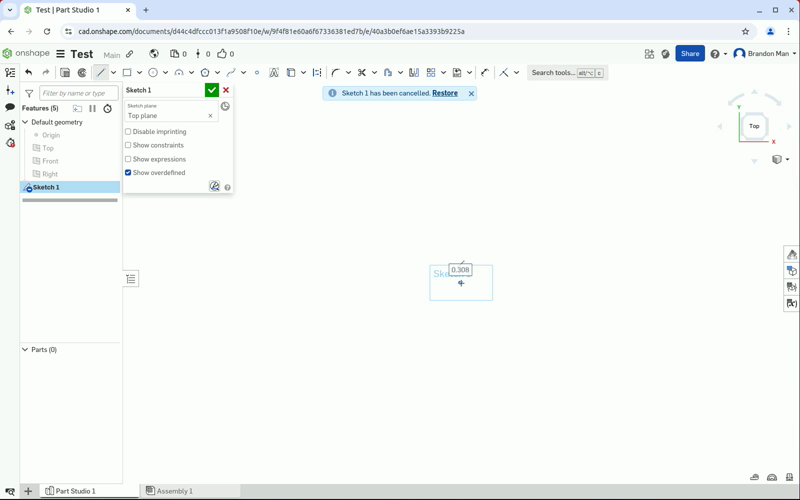
key_down(shift)
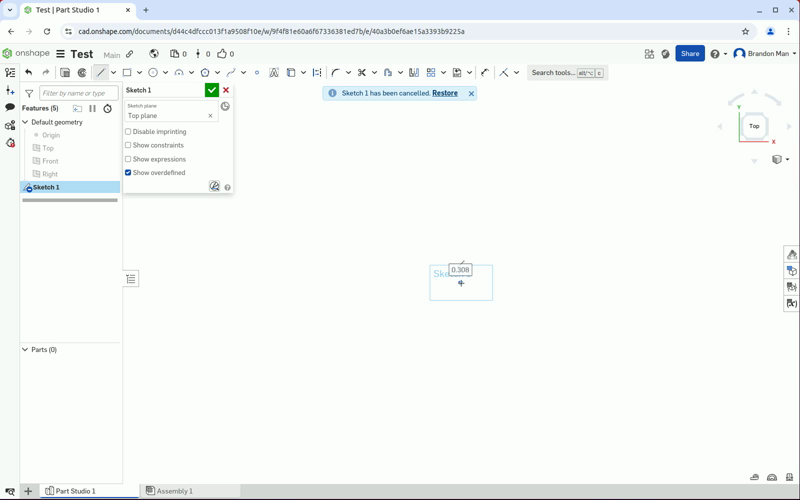
mouse_move(491, 282)
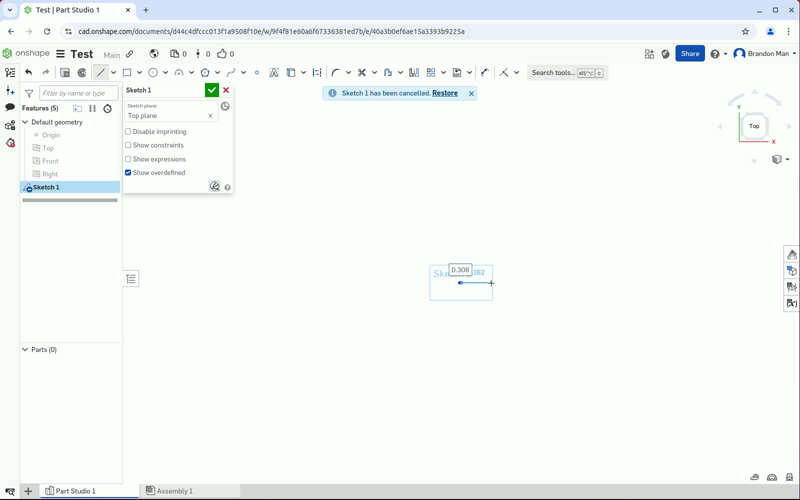
mouse_move(461, 253)
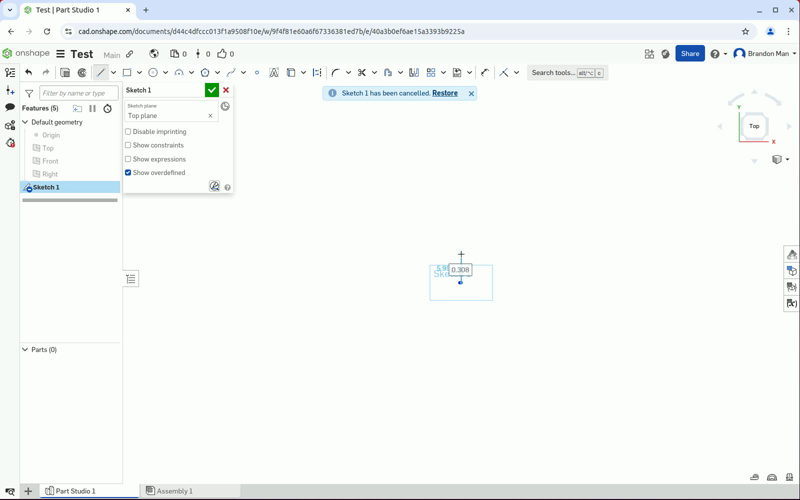
click(461, 253)
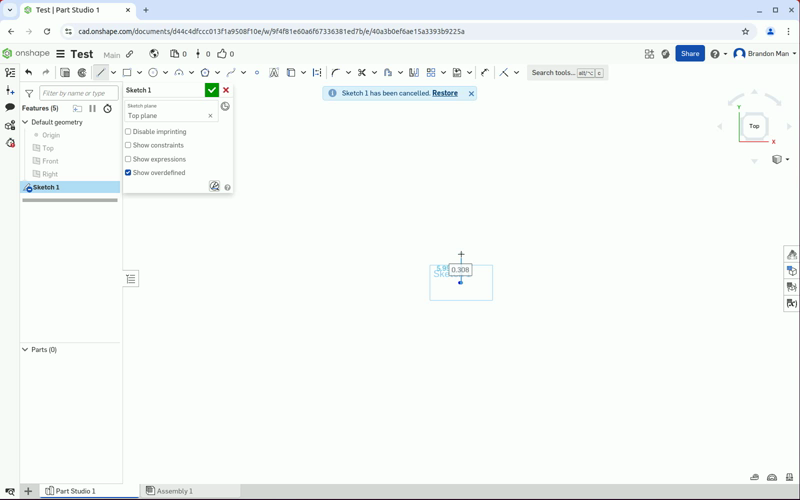
key_up(shift)
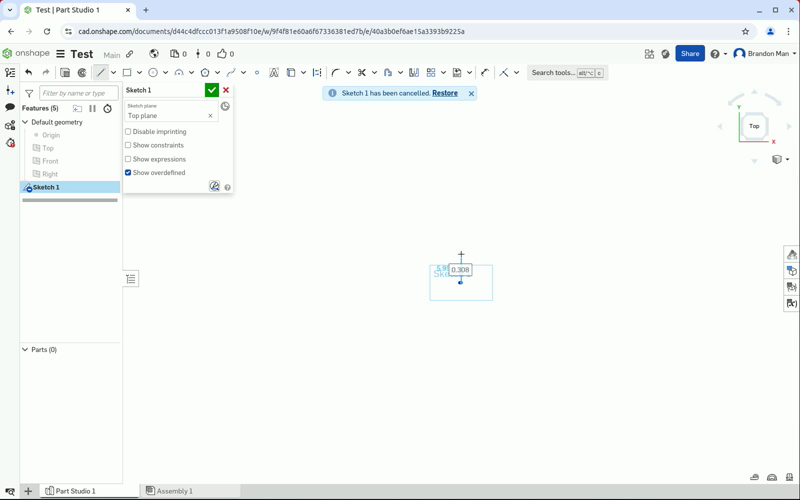
key_down(shift)
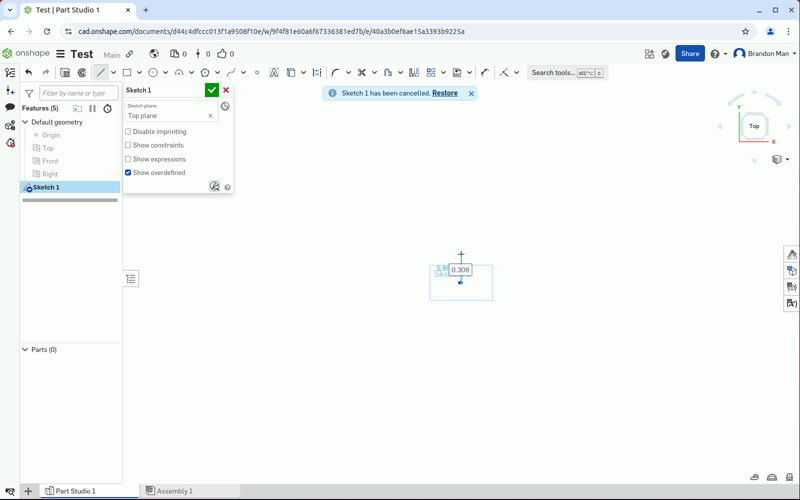
mouse_move(491, 253)
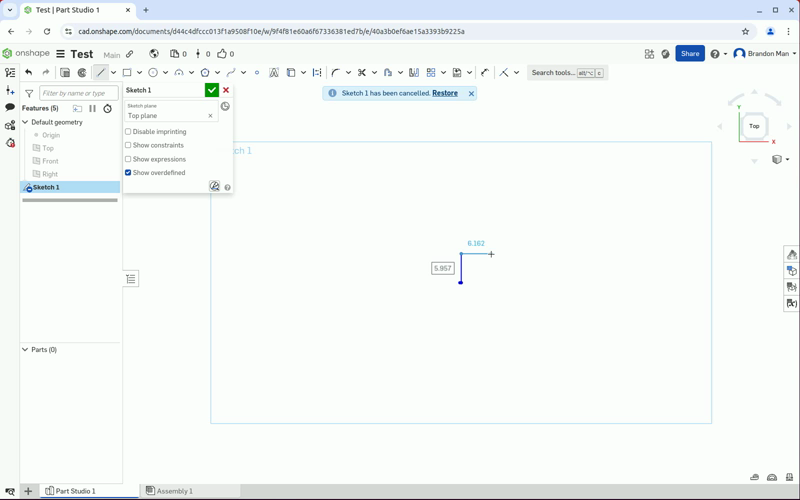
mouse_move(459, 253)
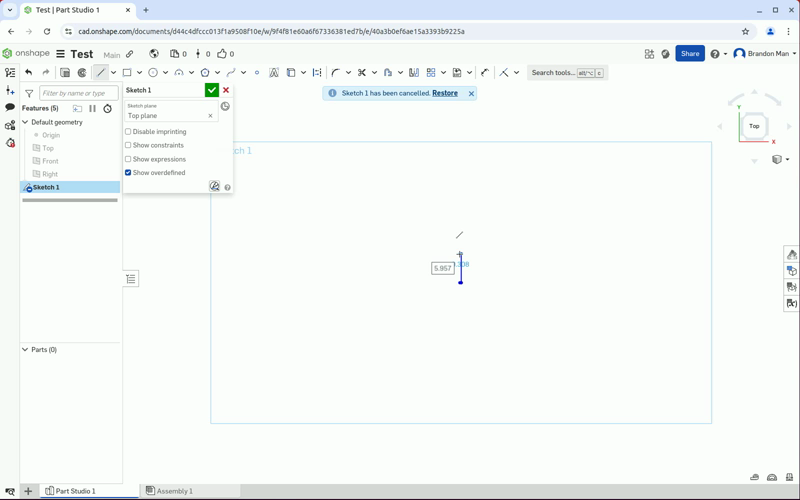
scroll(6)
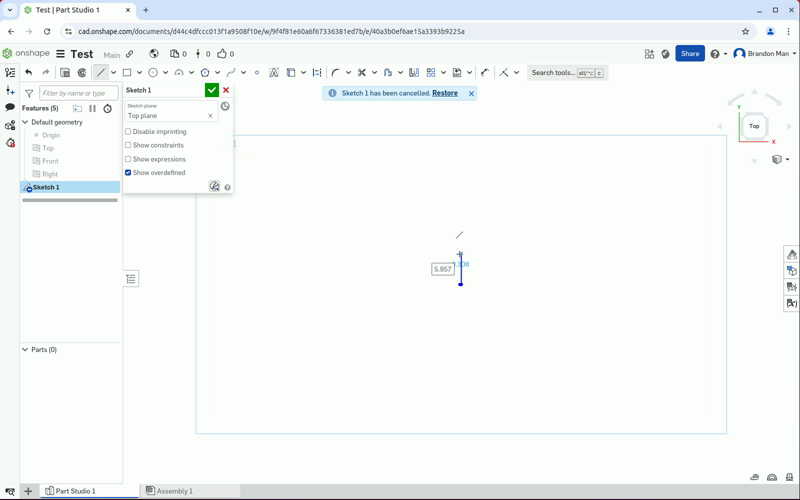
scroll(6)
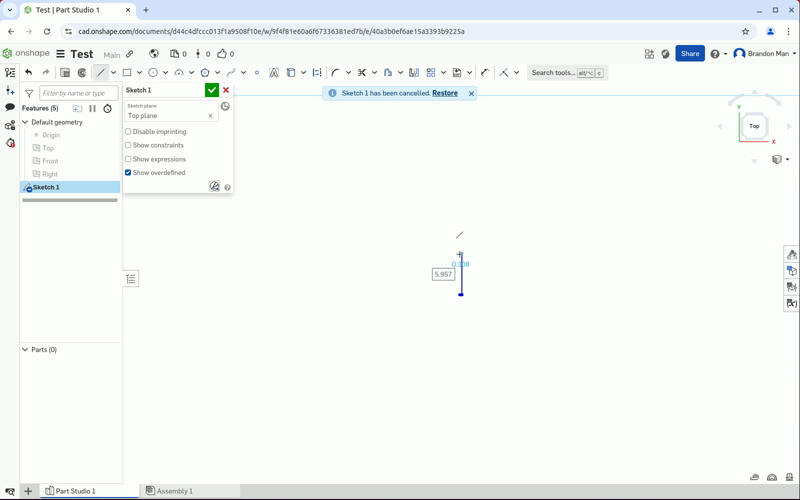
scroll(6)
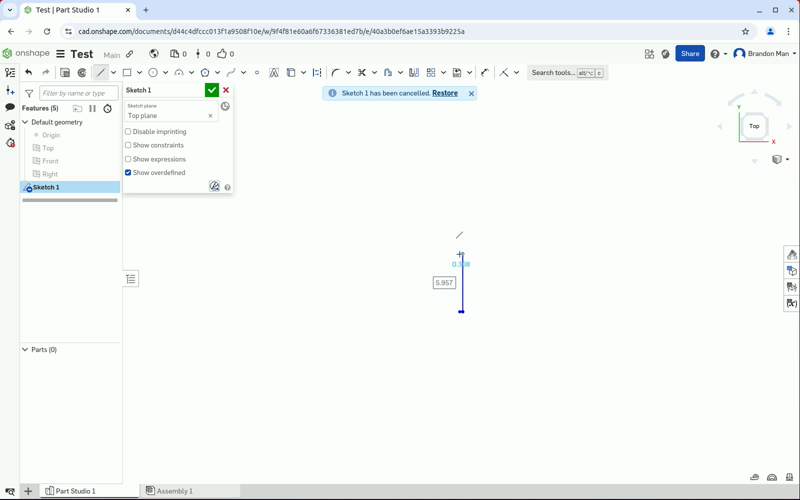
scroll(6)
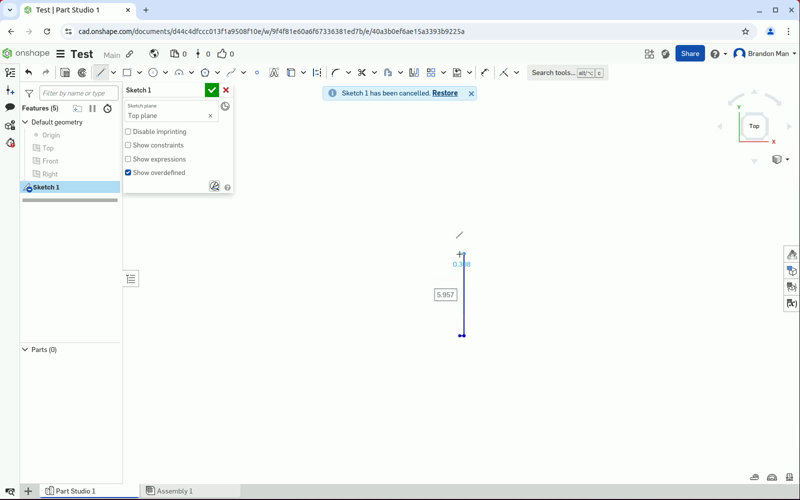
scroll(6)
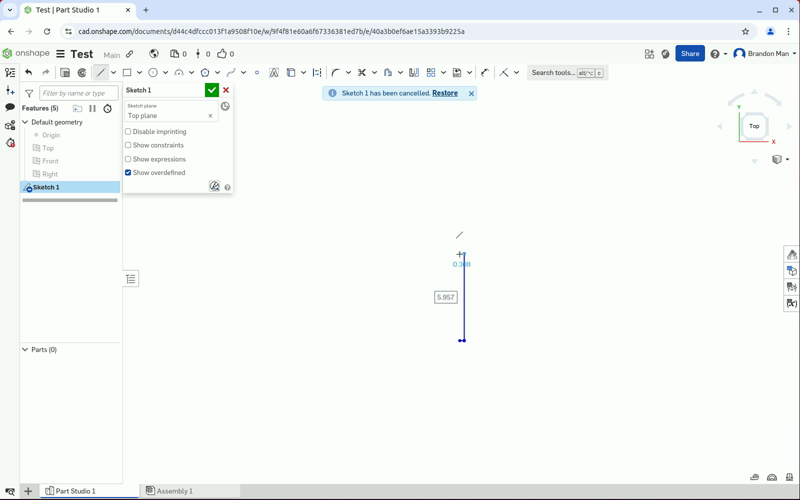
scroll(6)
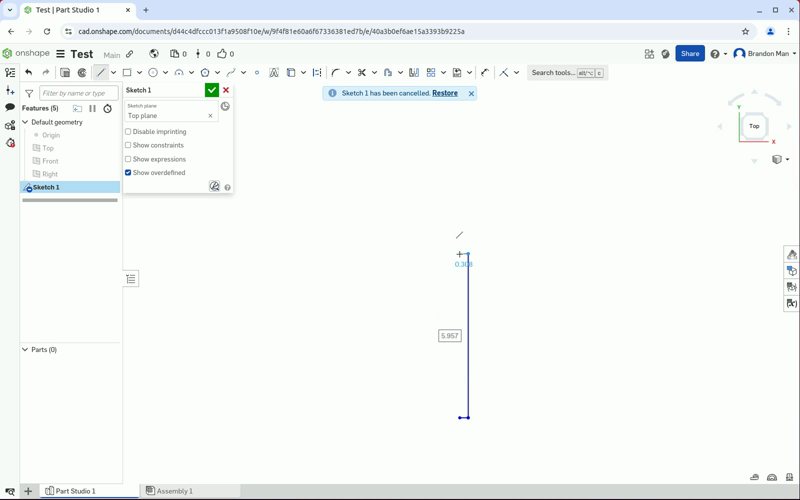
scroll(6)
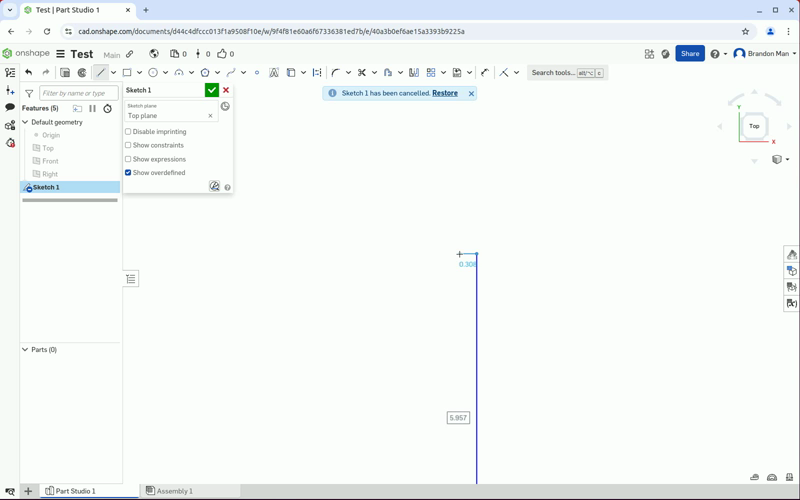
click(459, 253)
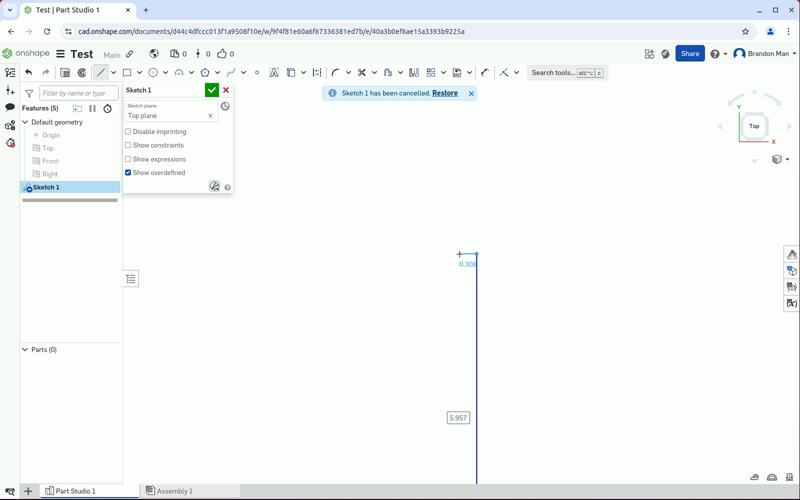
scroll(-6)
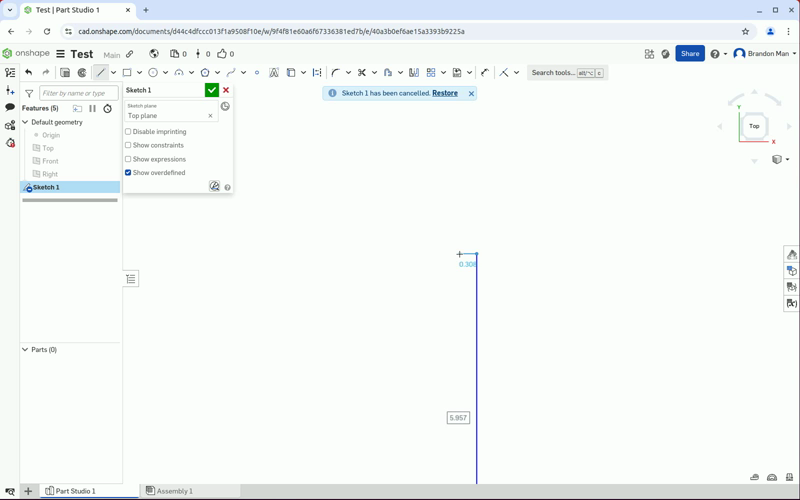
scroll(-6)
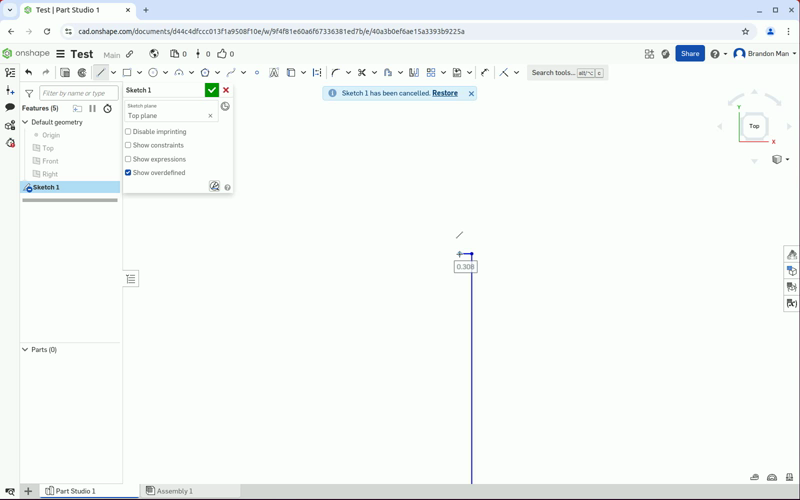
scroll(-6)
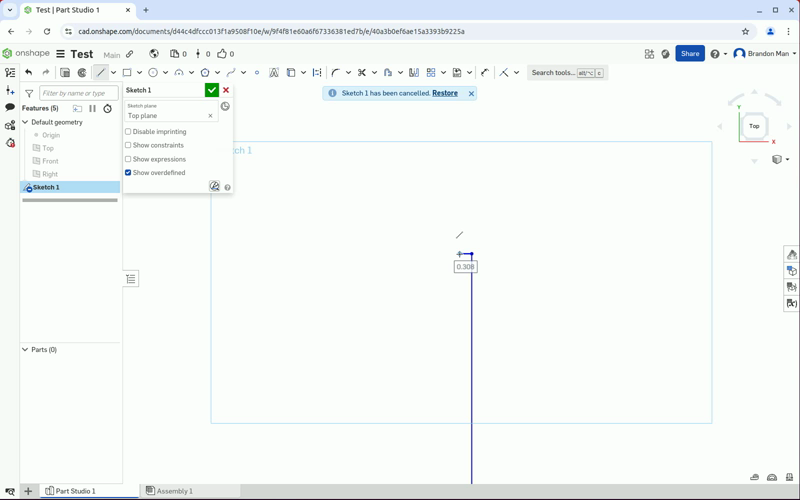
scroll(-6)
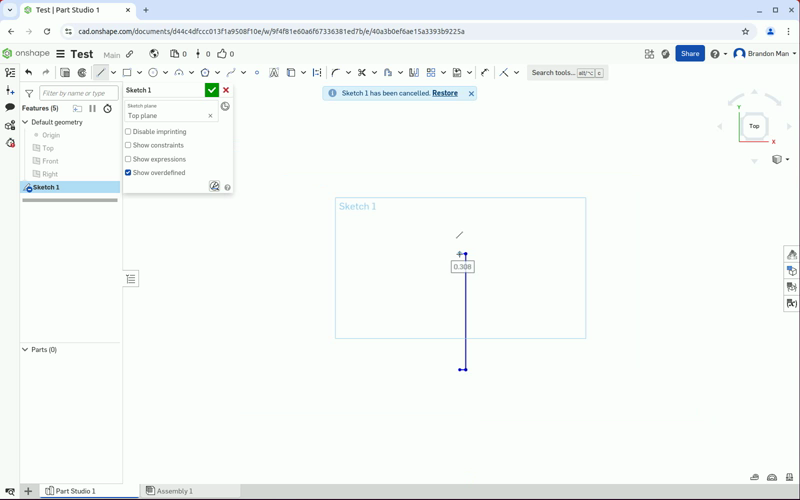
scroll(-6)
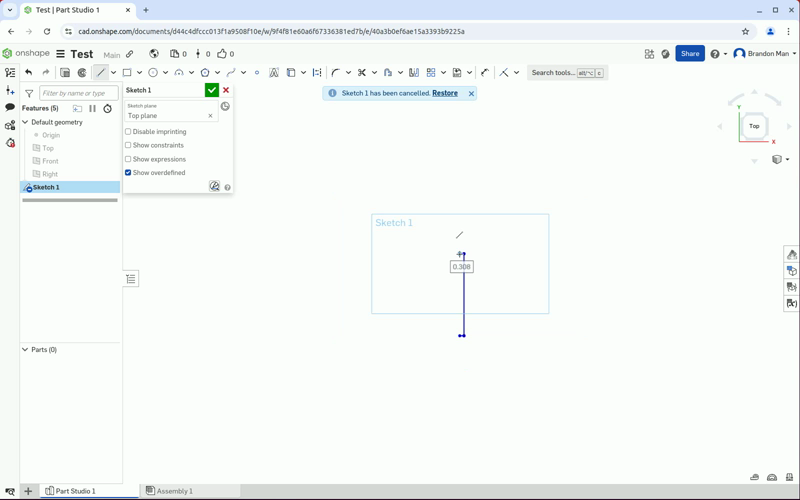
scroll(-6)
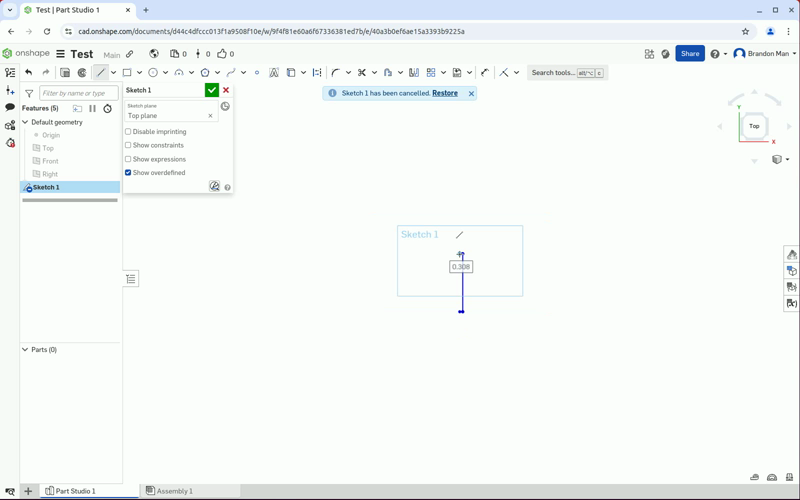
scroll(-6)
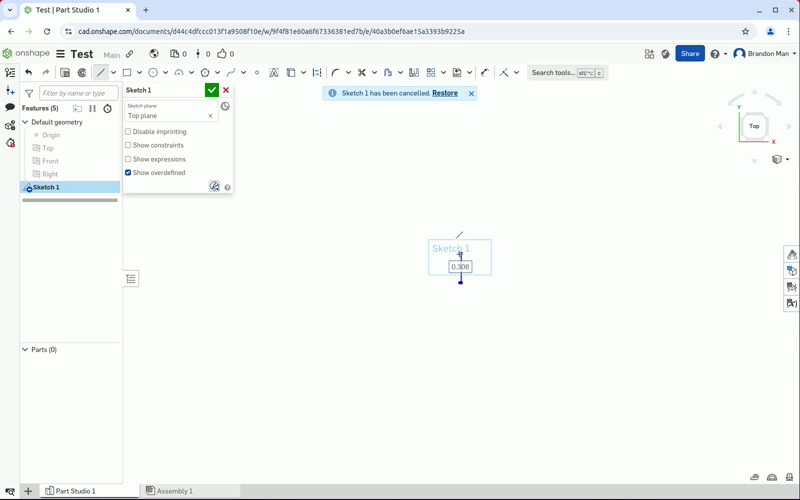
key_up(shift)
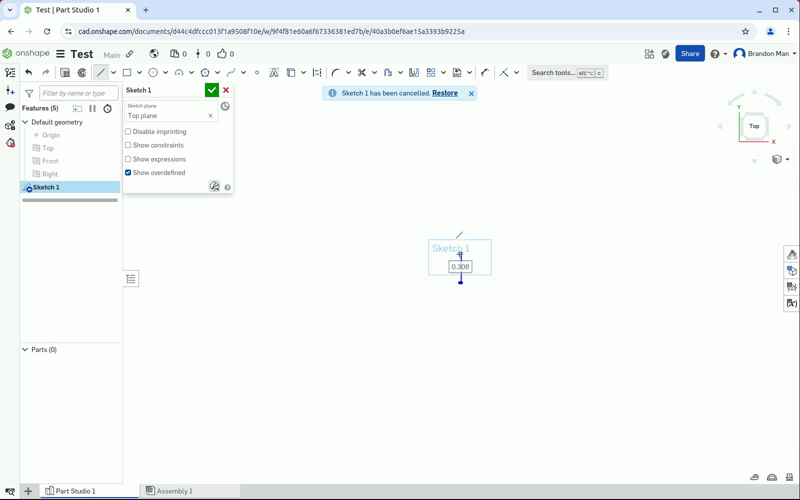
key_down(shift)
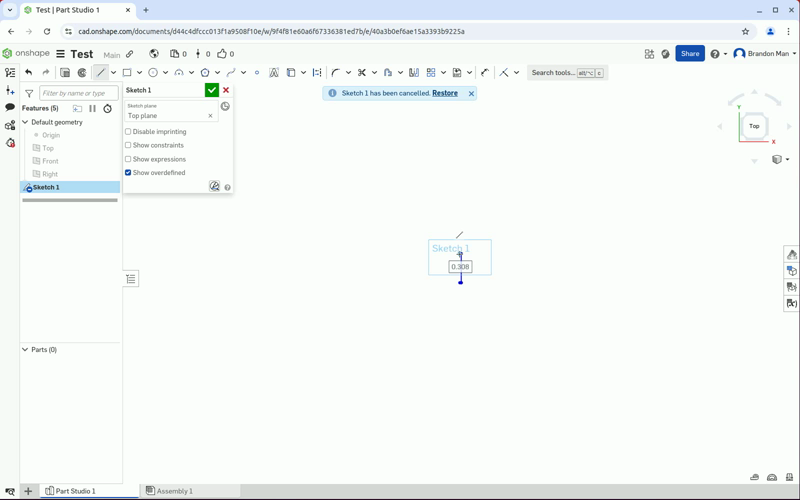
mouse_move(489, 253)
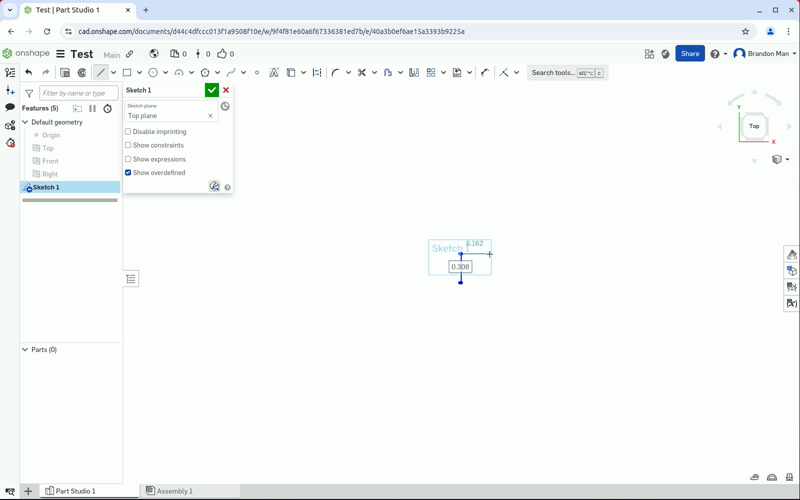
mouse_move(459, 255)
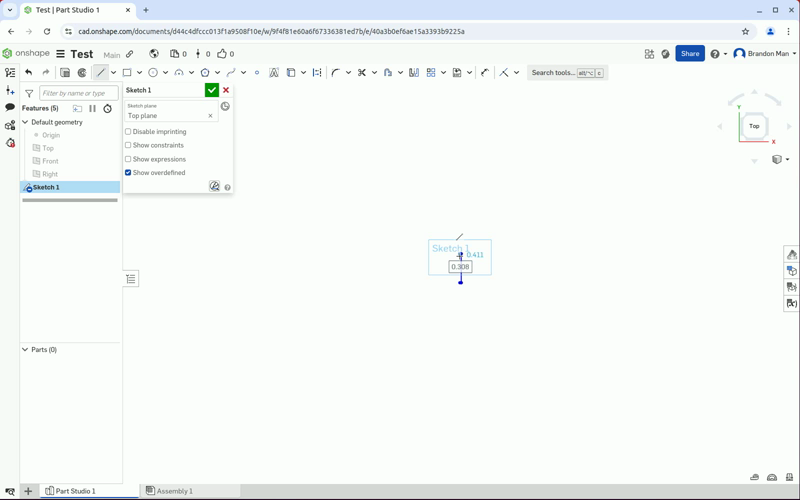
scroll(6)
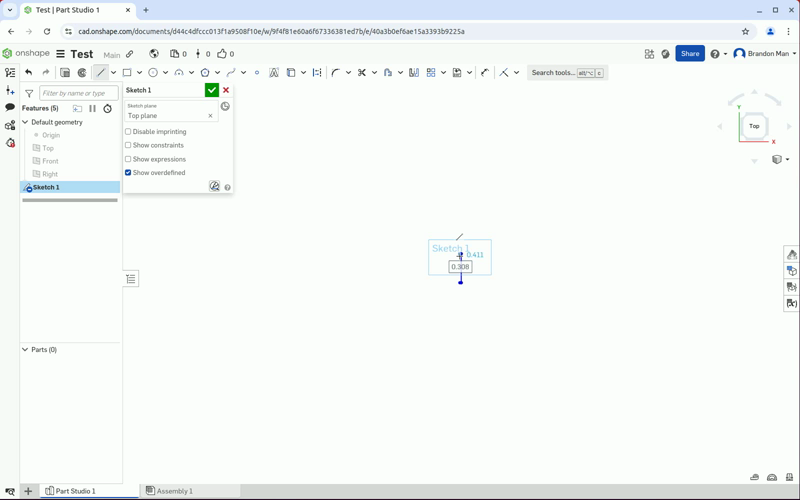
scroll(6)
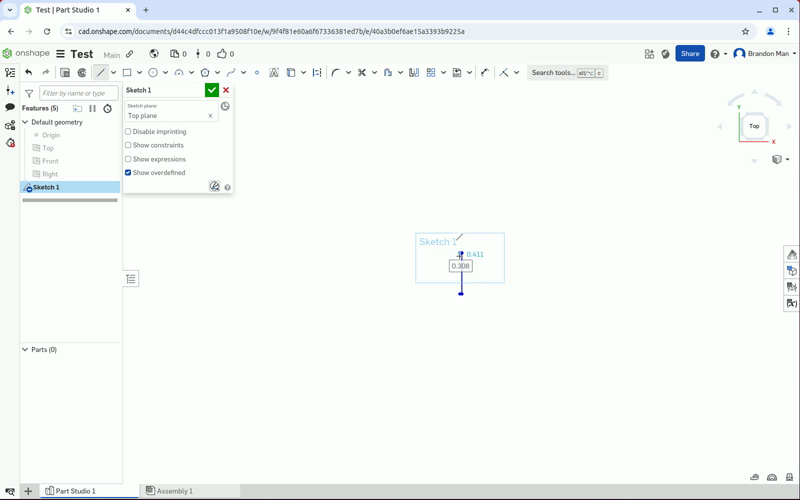
scroll(6)
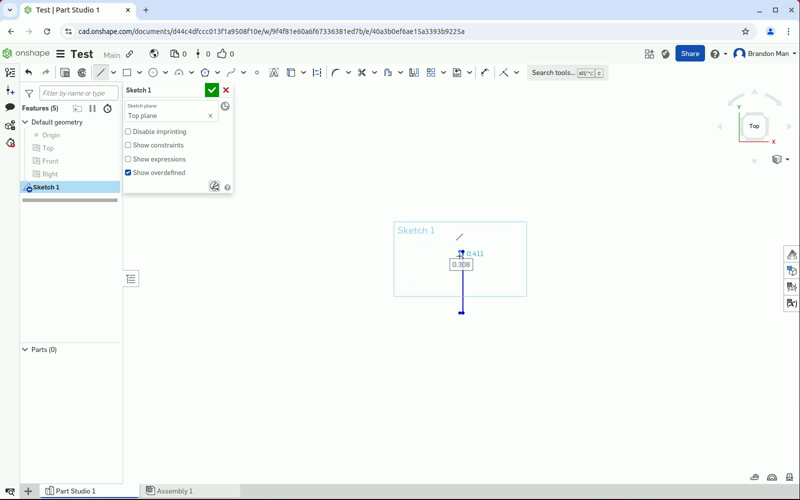
scroll(6)
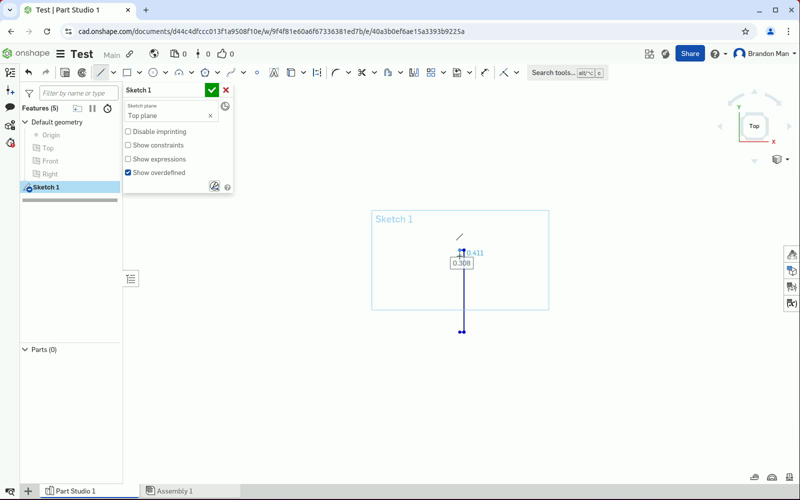
scroll(6)
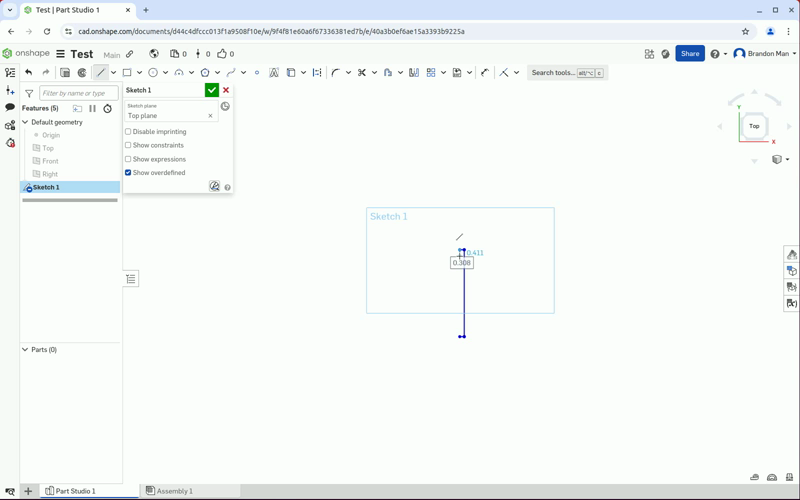
scroll(6)
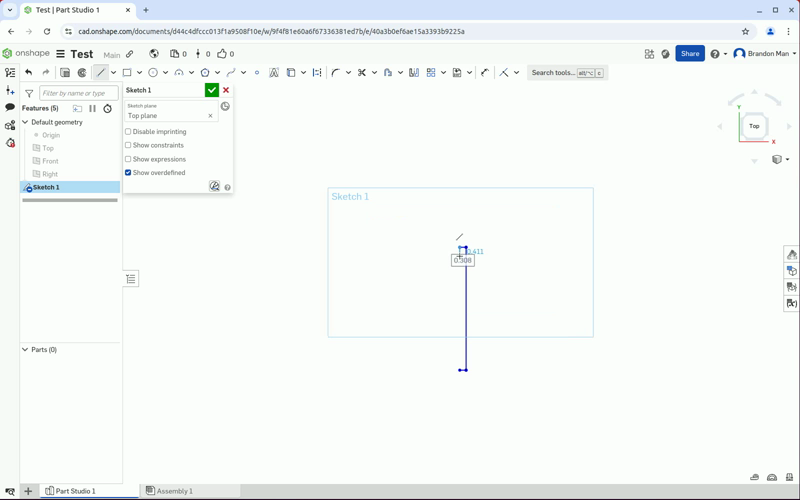
scroll(6)
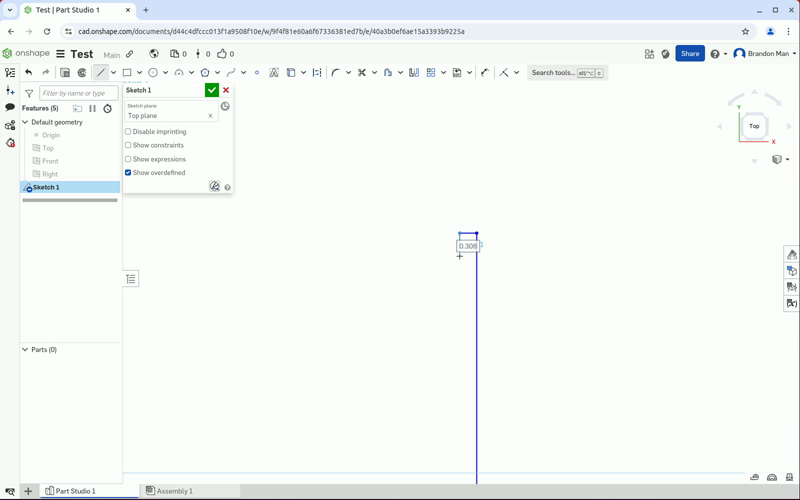
click(459, 255)
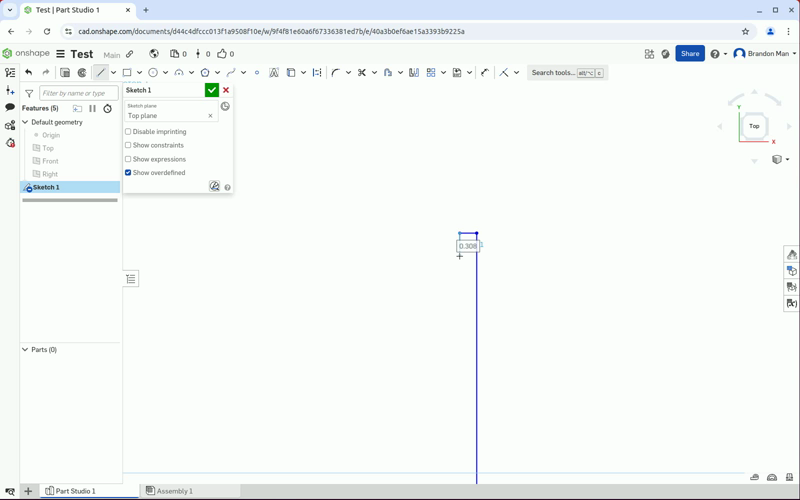
scroll(-6)
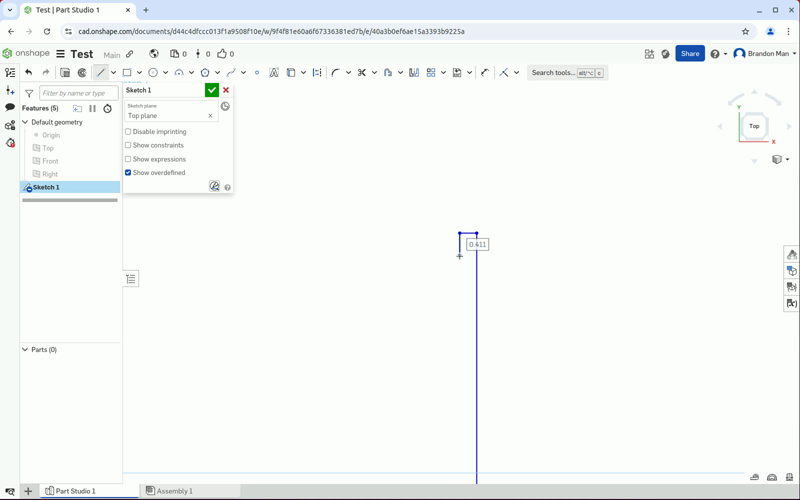
scroll(-6)
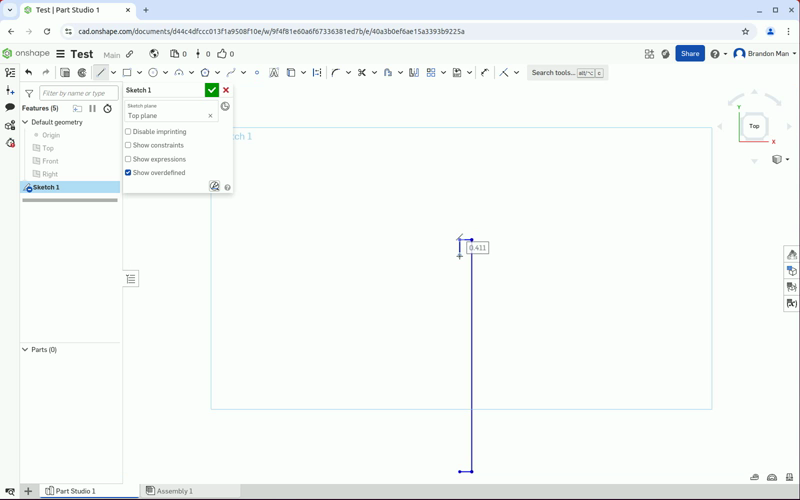
scroll(-6)
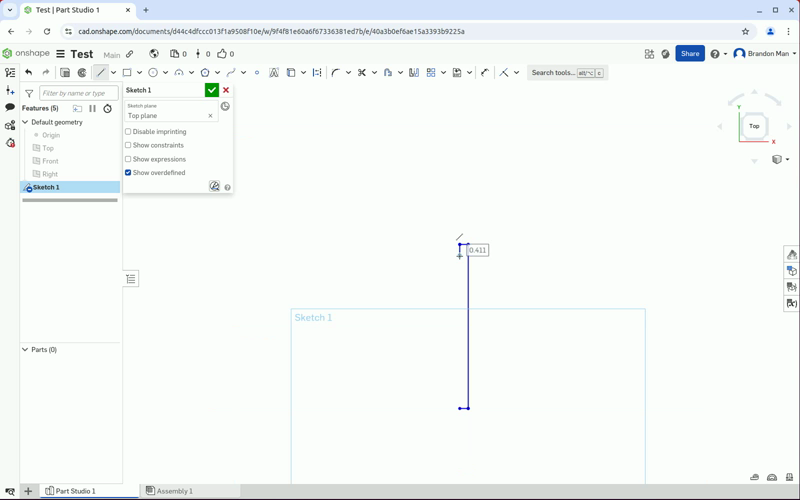
scroll(-6)
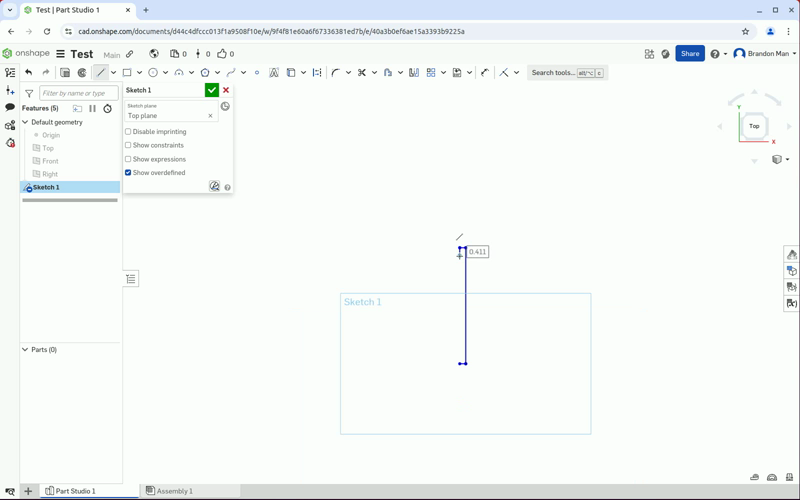
scroll(-6)
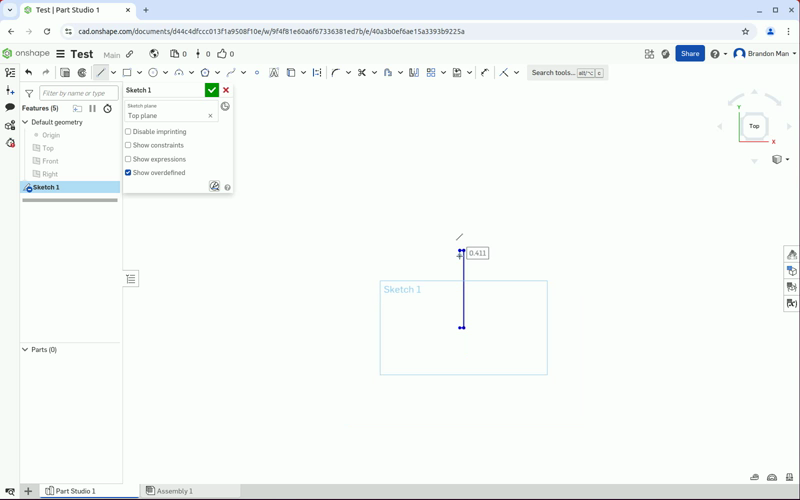
scroll(-6)
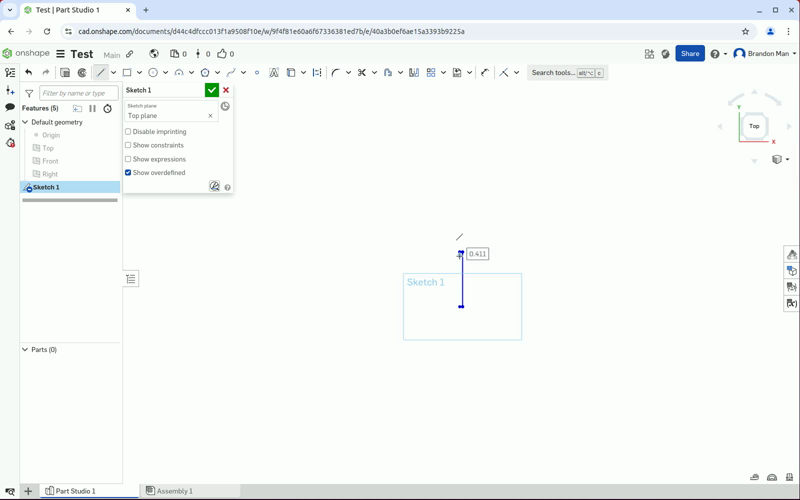
scroll(-6)
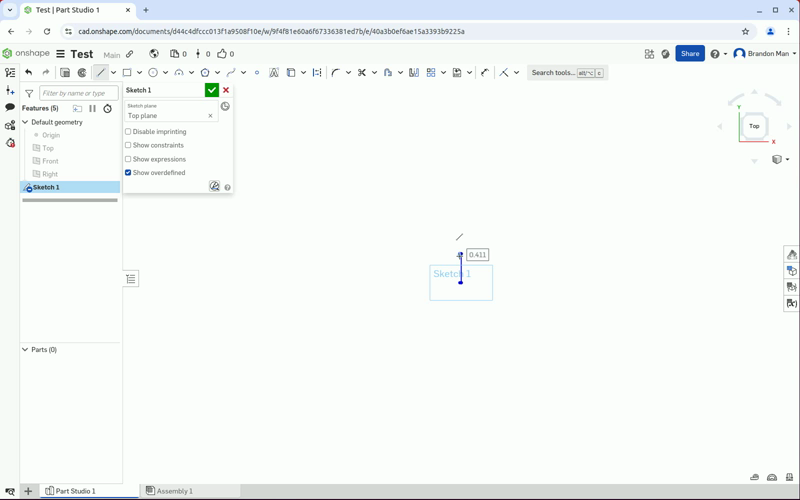
key_up(shift)
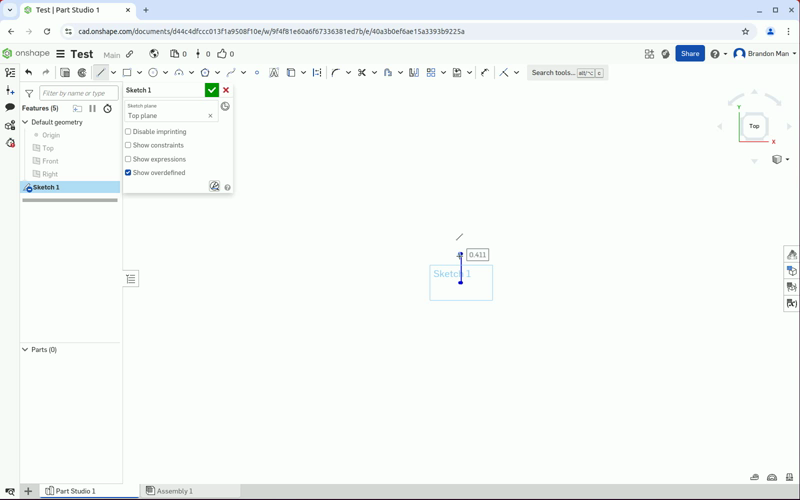
mouse_move(489, 255)
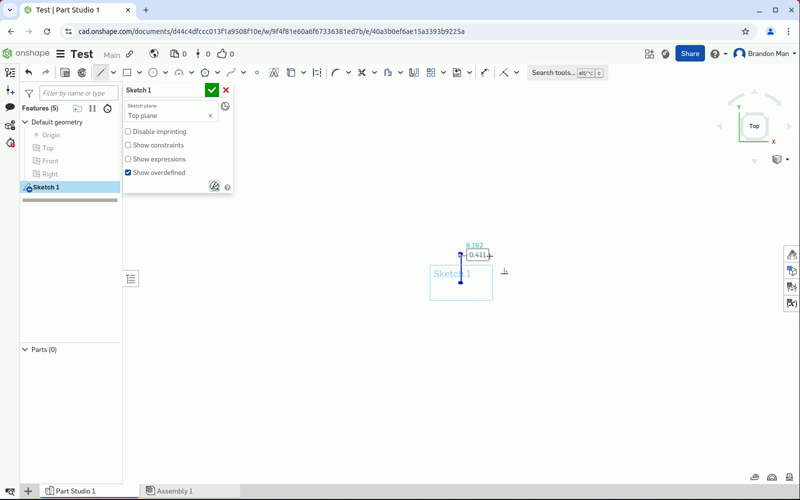
key_down(shift)
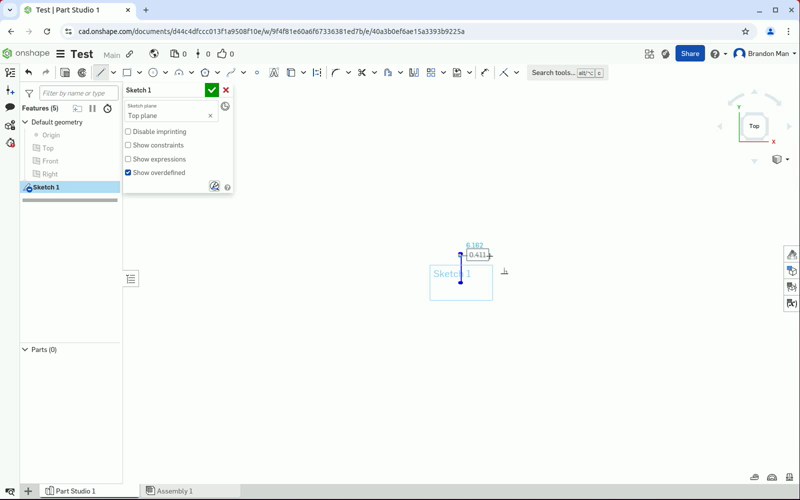
mouse_move(459, 282)
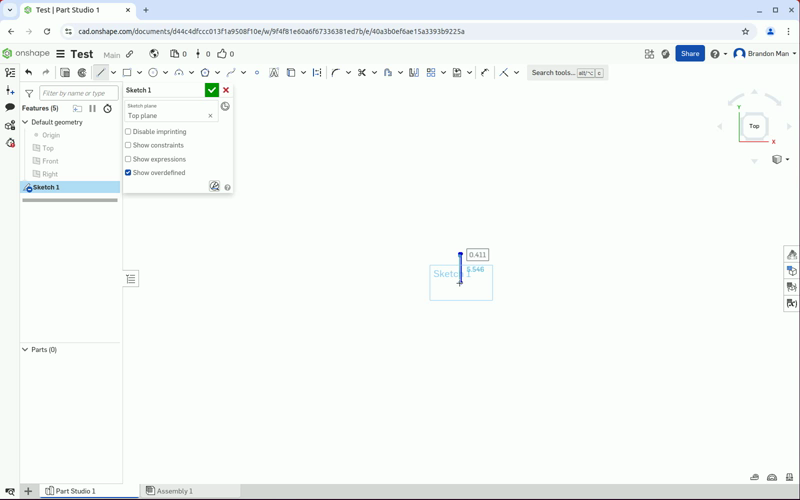
scroll(6)
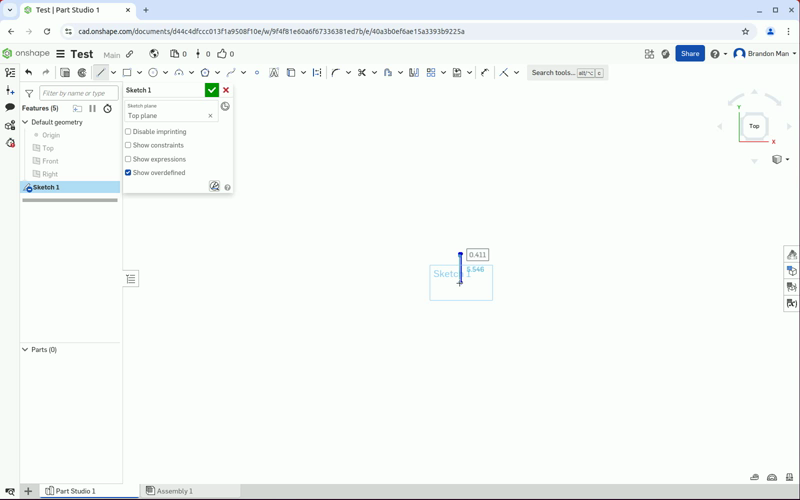
scroll(6)
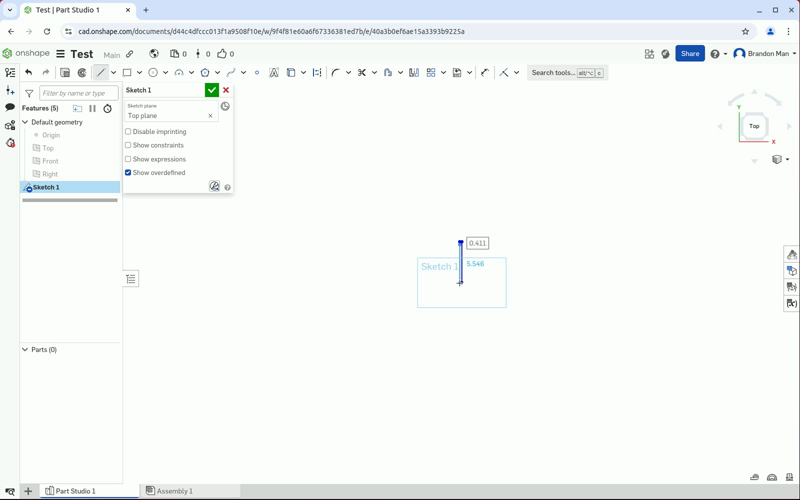
scroll(6)
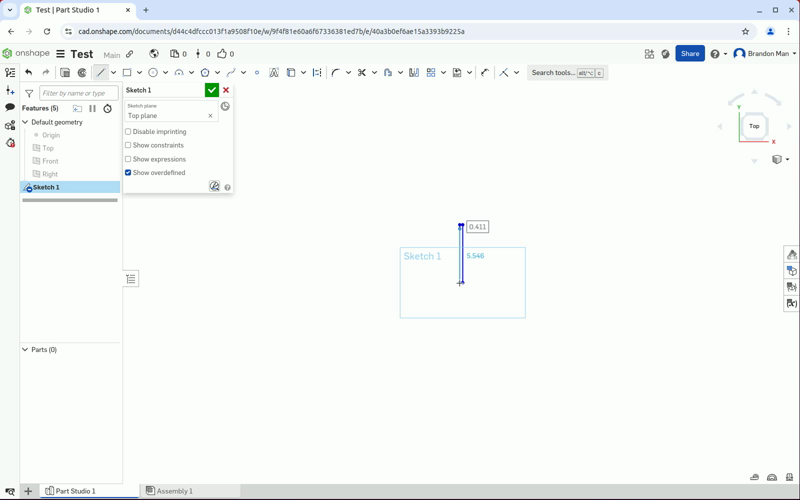
scroll(6)
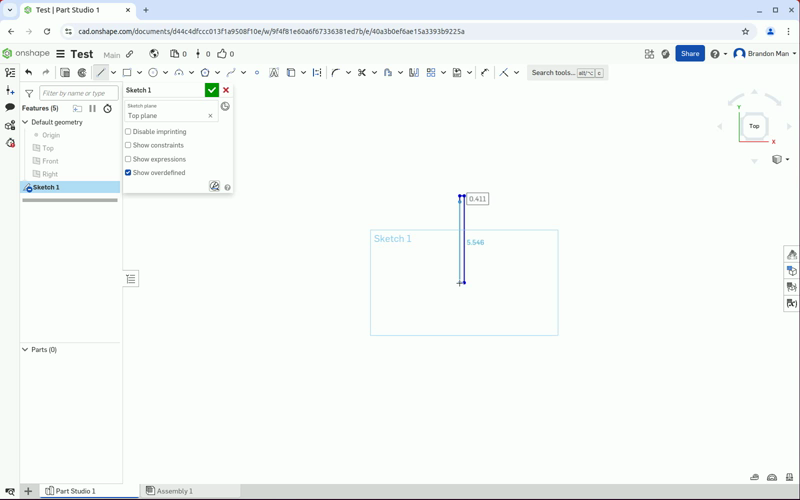
scroll(6)
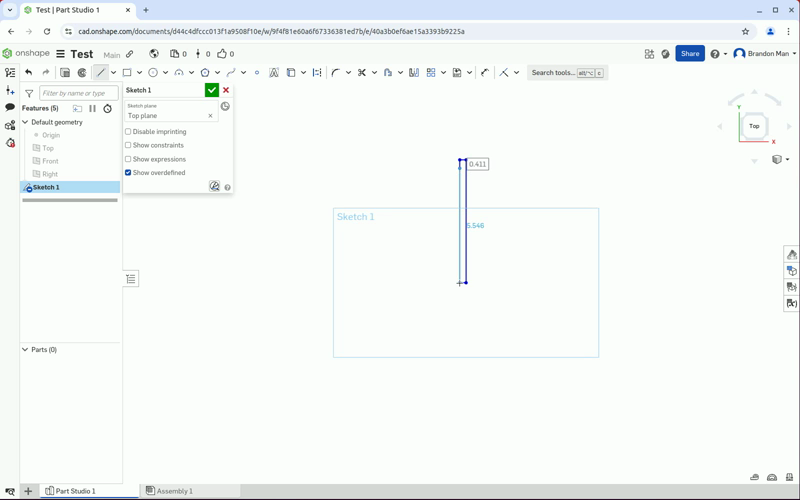
scroll(6)
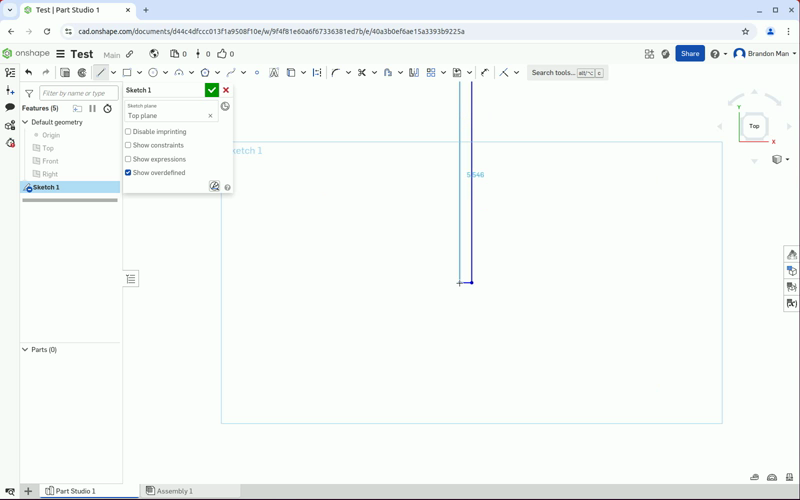
scroll(6)
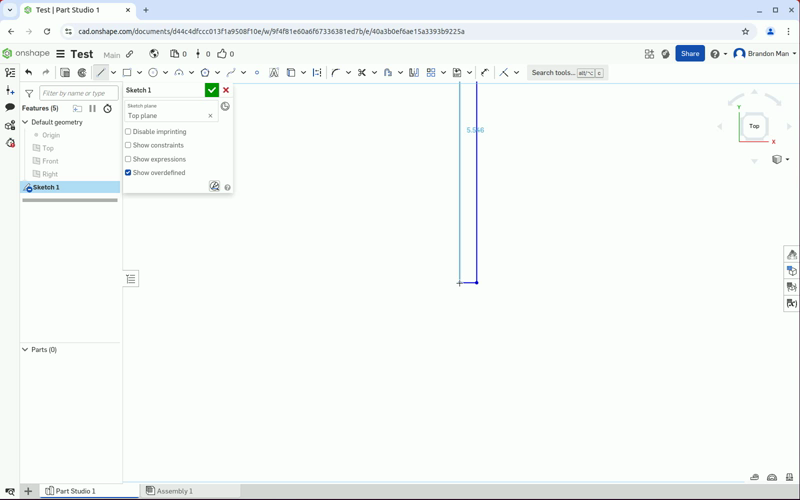
key_up(shift)
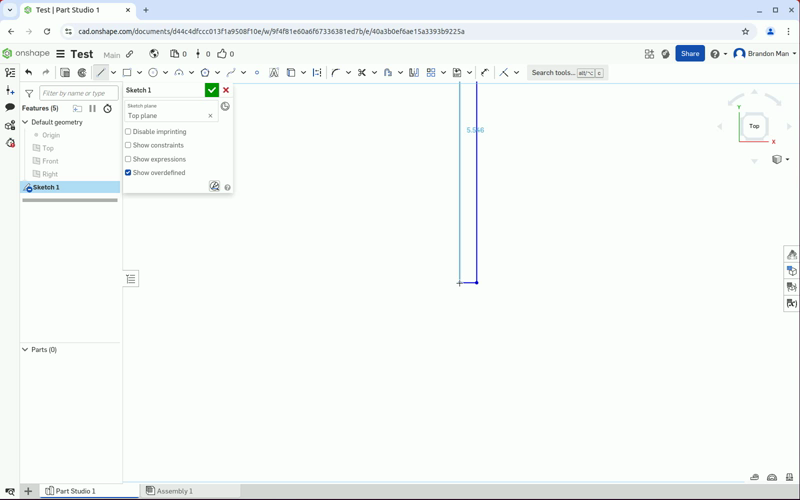
click(459, 282)
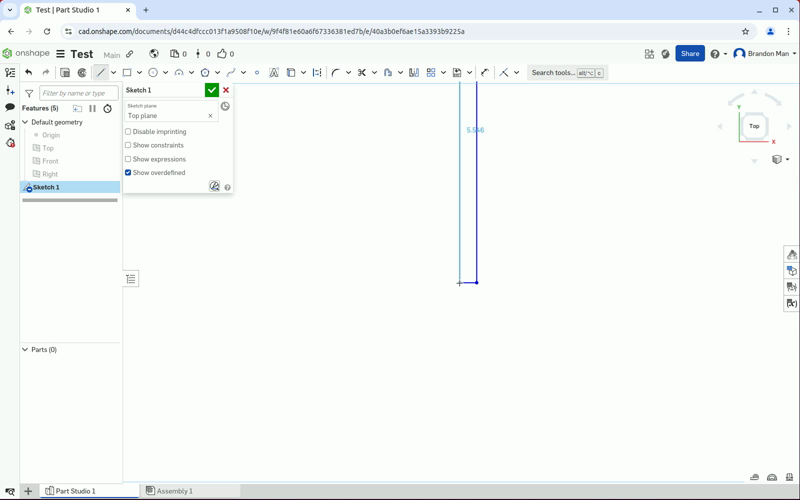
scroll(-6)
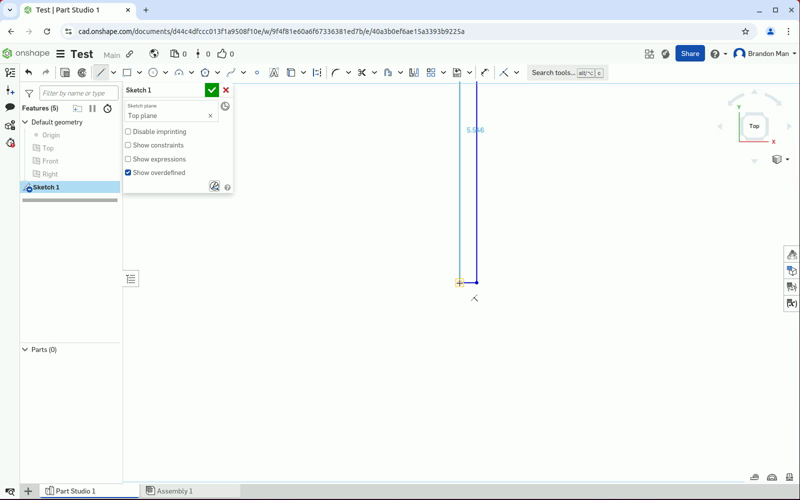
scroll(-6)
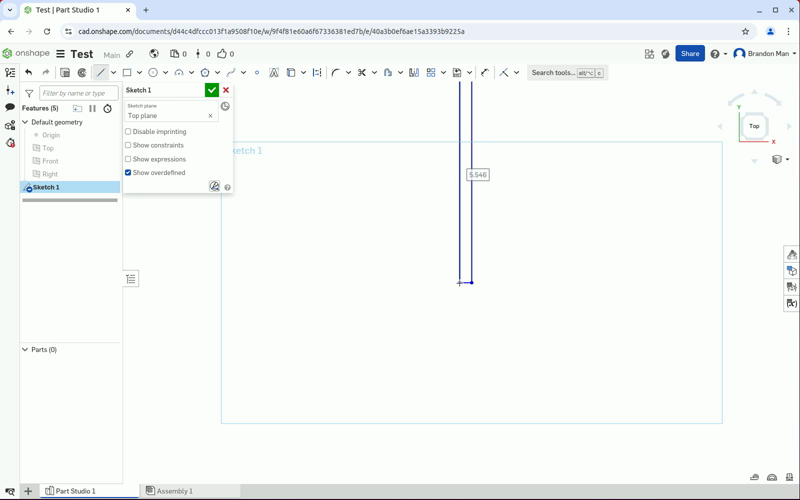
scroll(-6)
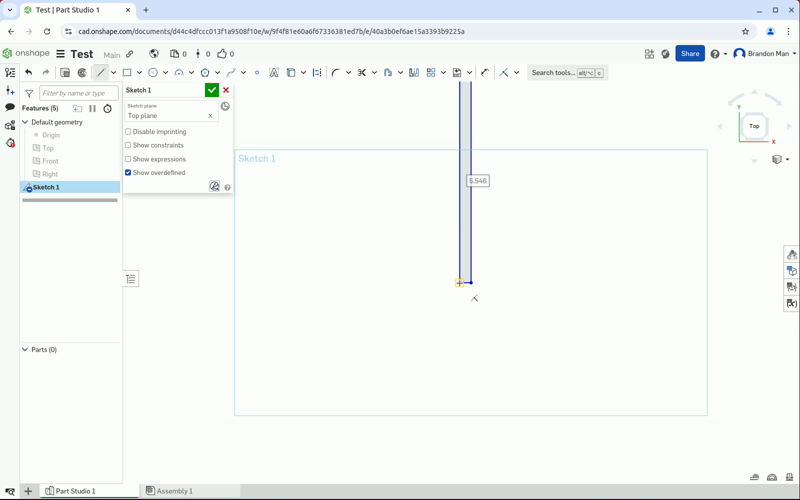
scroll(-6)
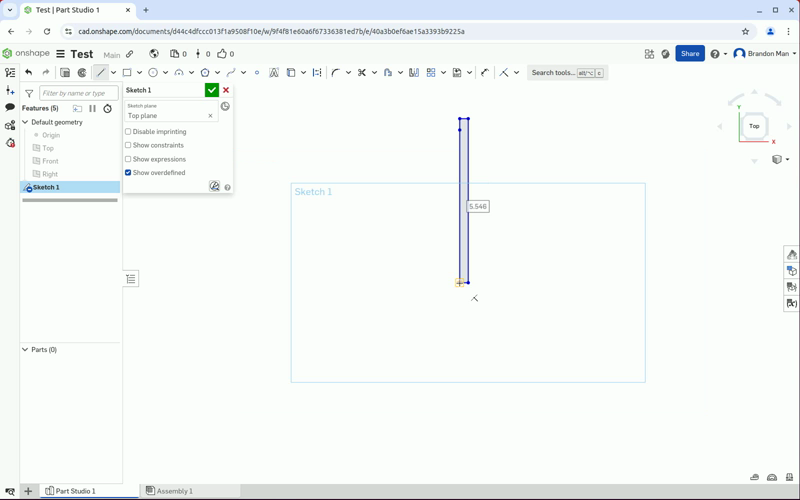
scroll(-6)
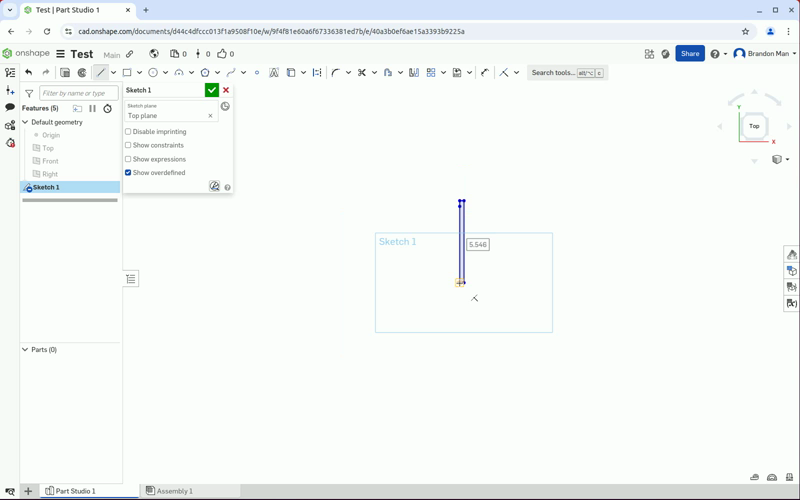
scroll(-6)
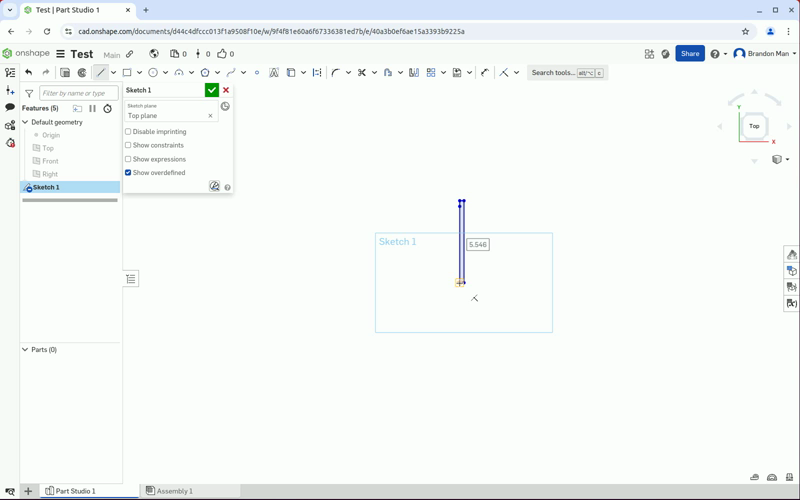
scroll(-6)
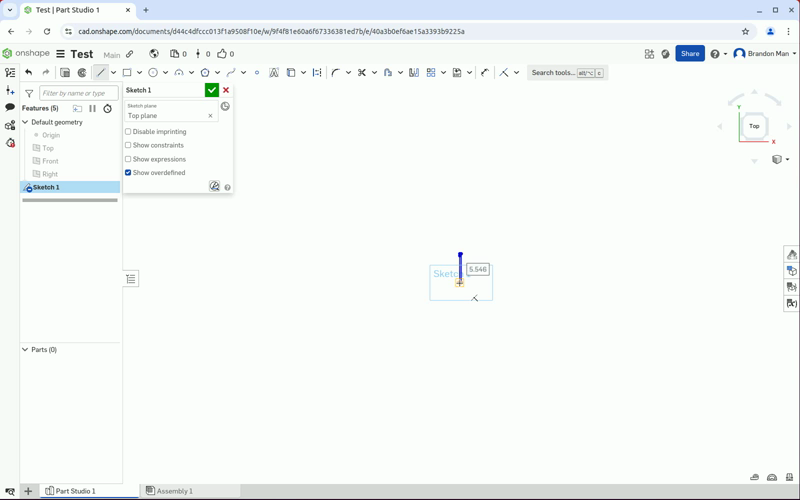
key(esc)
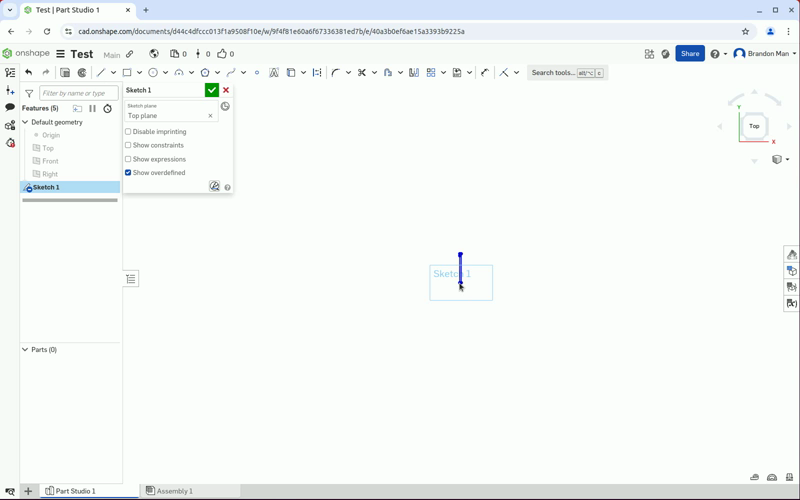
mouse_move(459, 257)
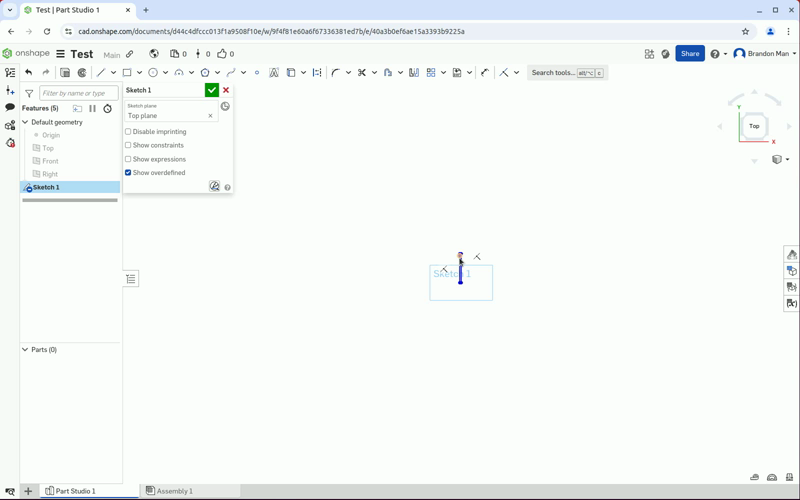
scroll(6)
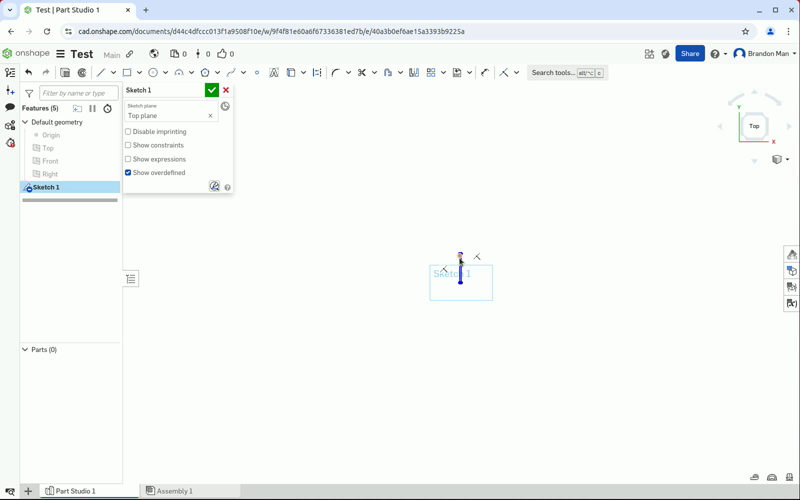
scroll(6)
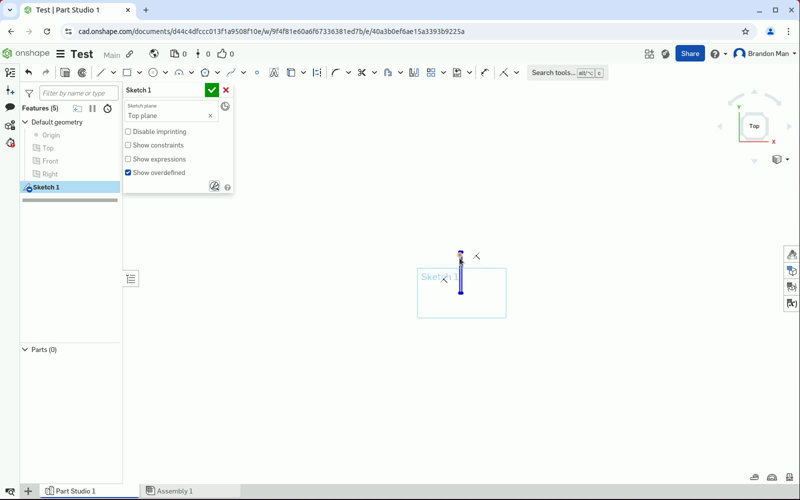
scroll(6)
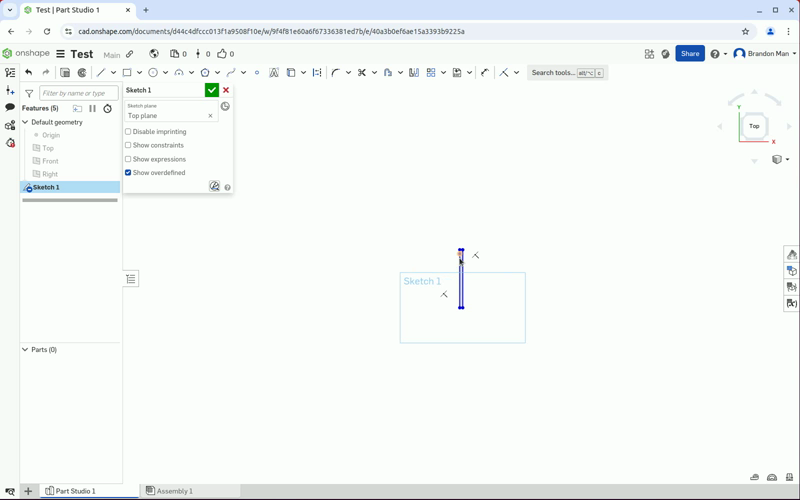
scroll(6)
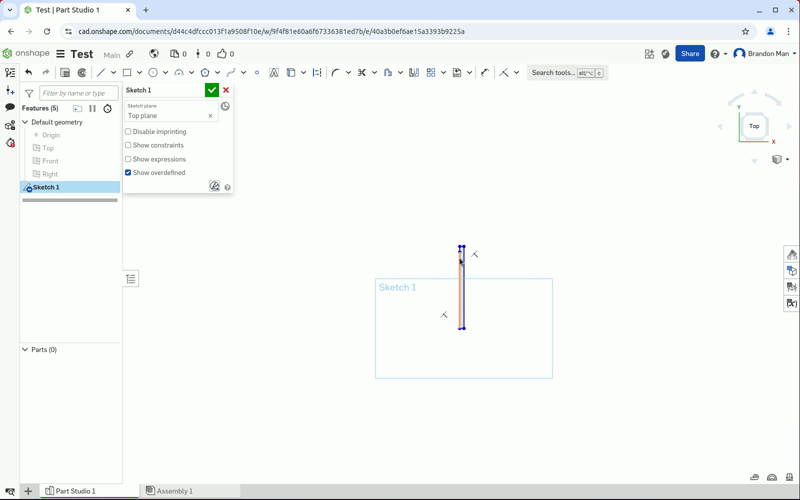
scroll(6)
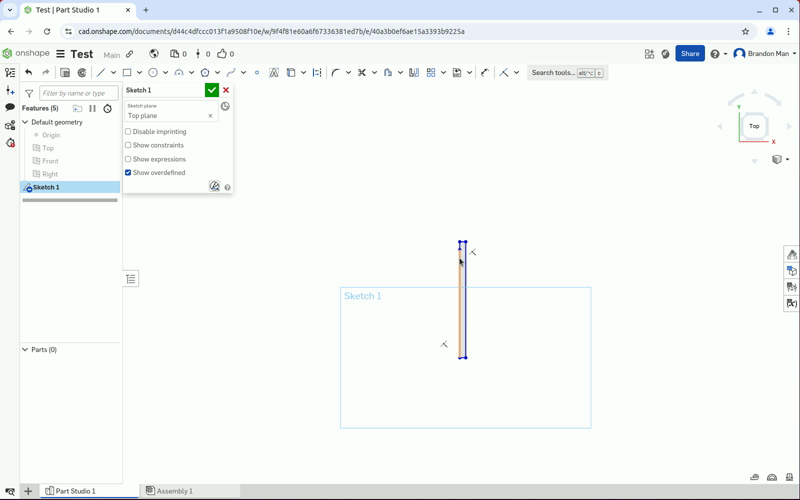
scroll(6)
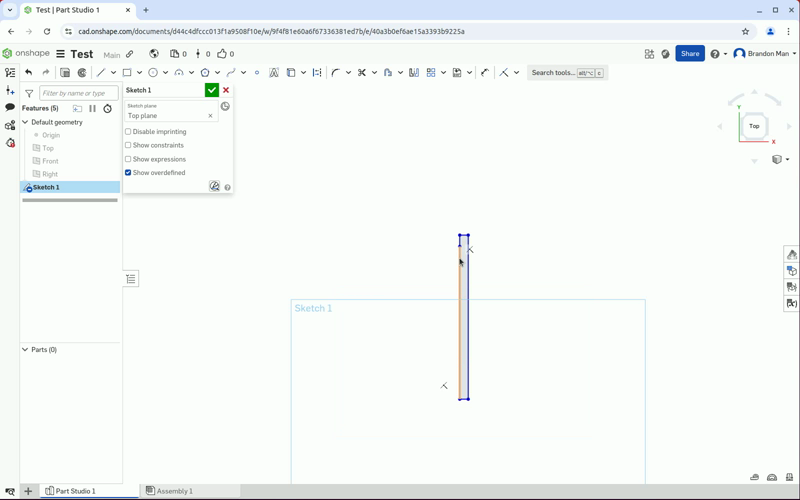
scroll(6)
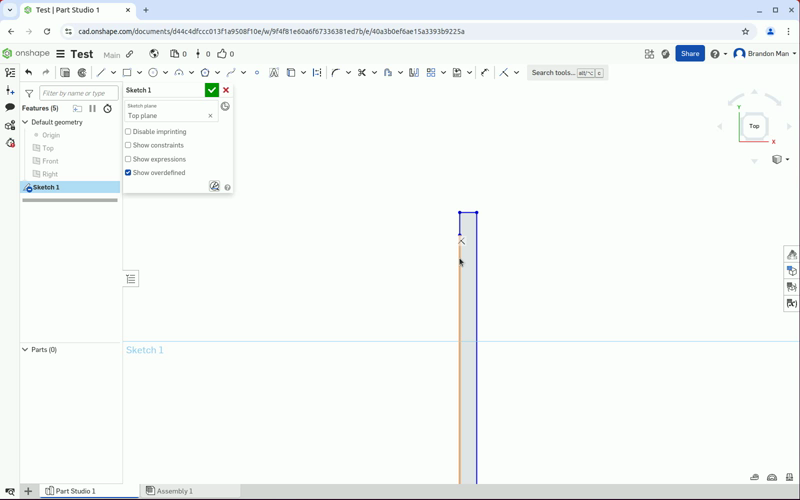
click(459, 257)
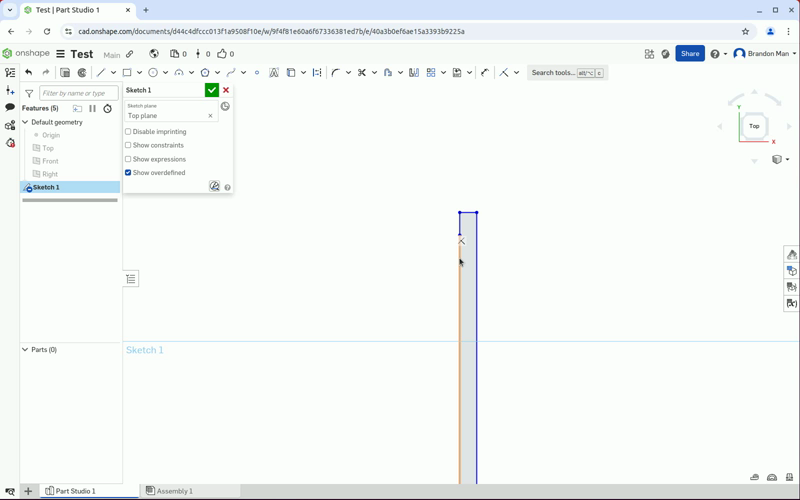
scroll(-6)
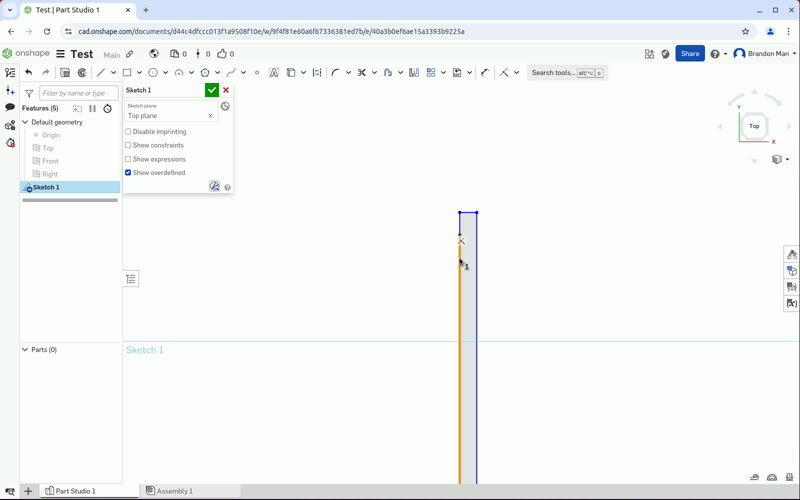
scroll(-6)
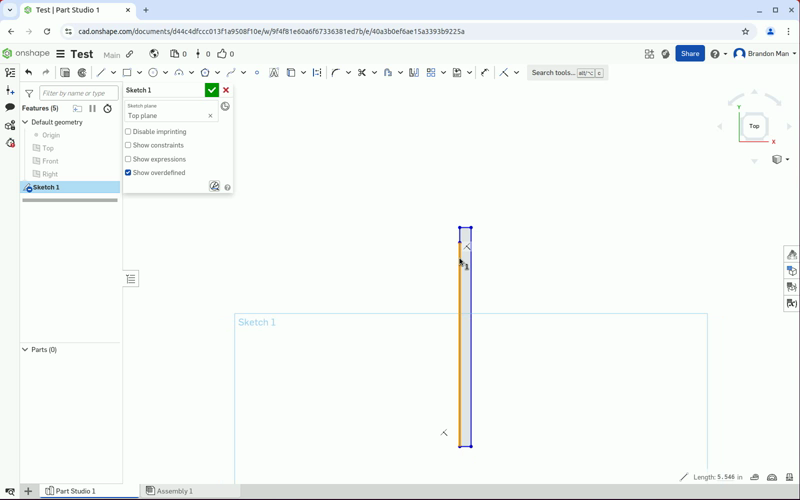
scroll(-6)
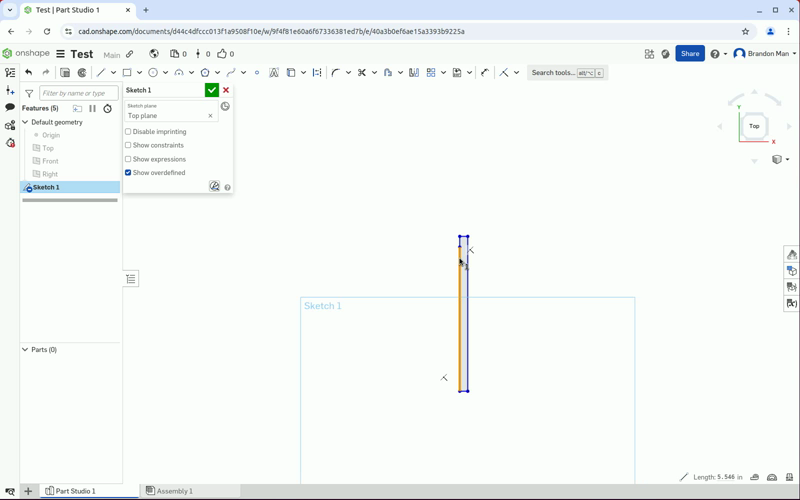
scroll(-6)
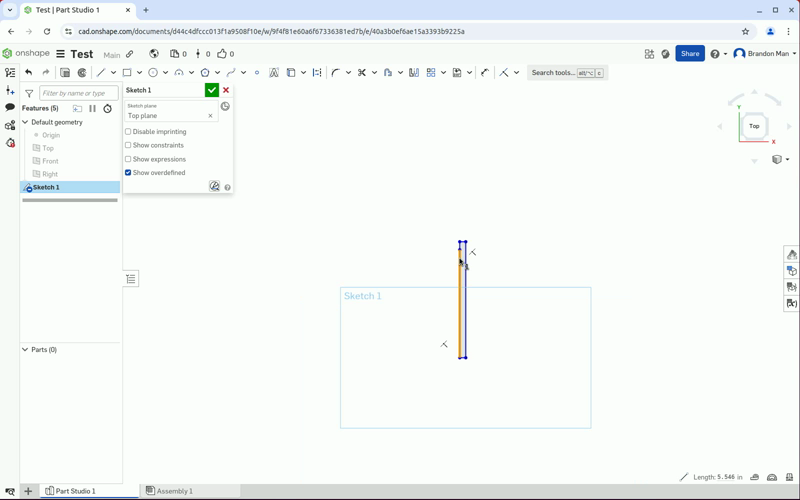
scroll(-6)
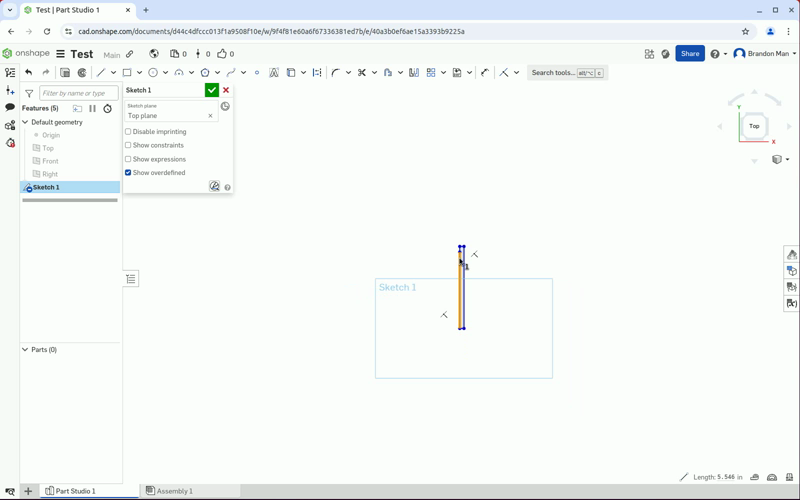
scroll(-6)
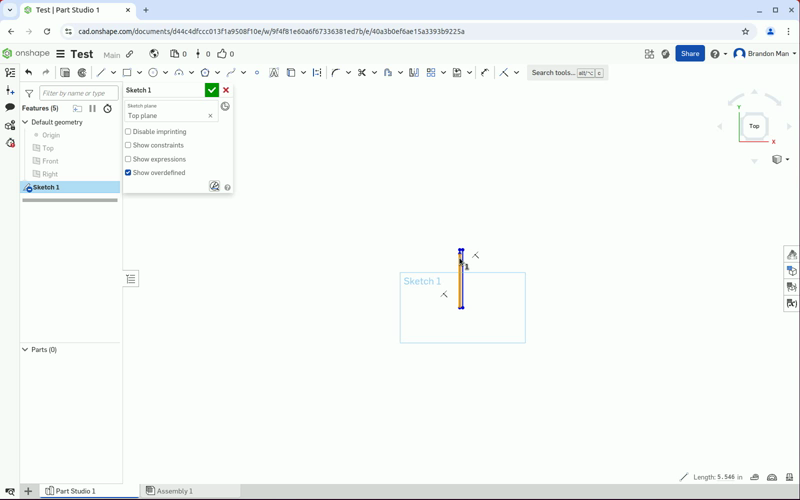
scroll(-6)
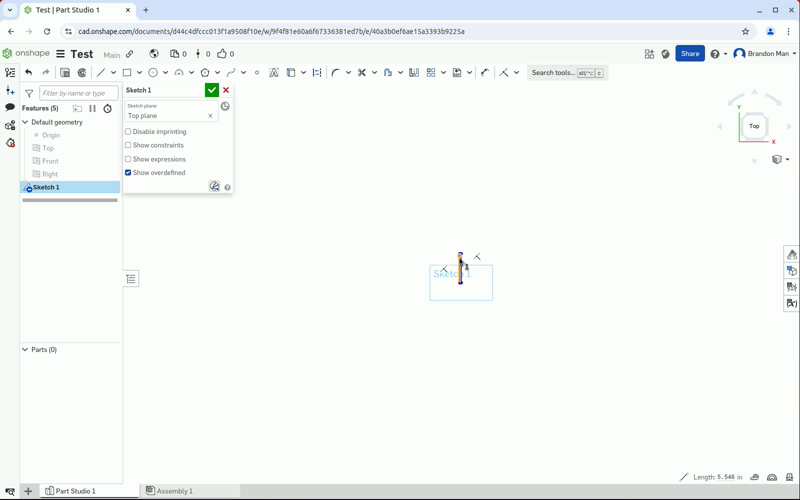
mouse_move(73, 352)
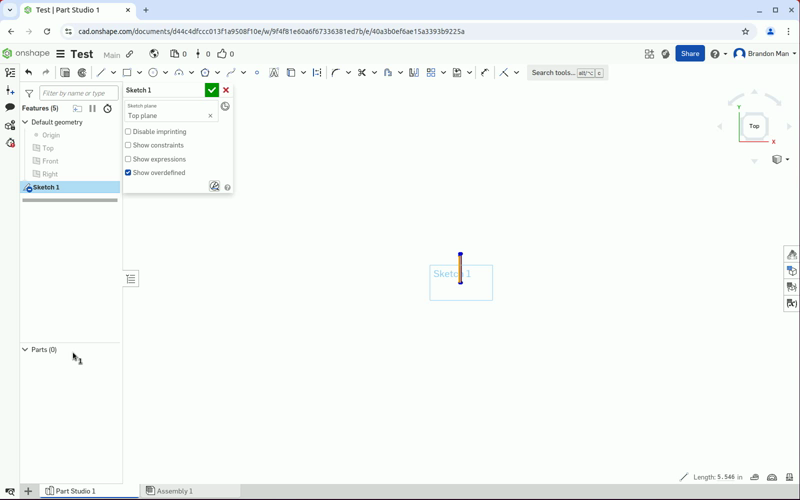
key(shift+y)
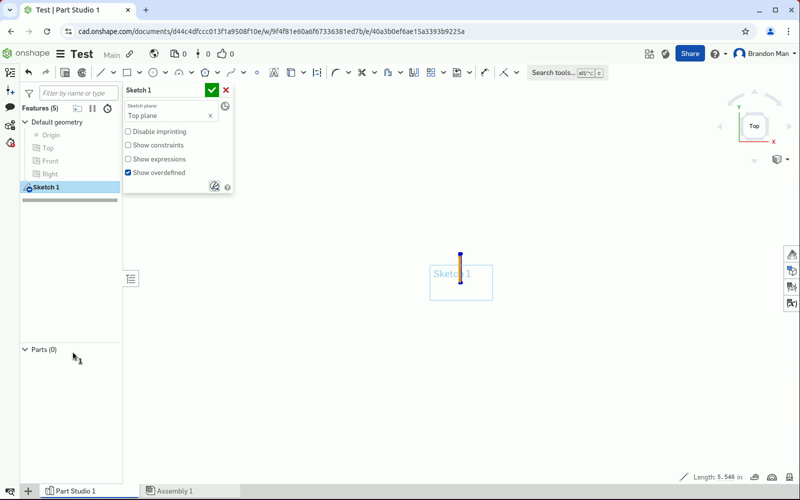
key(shift+e)
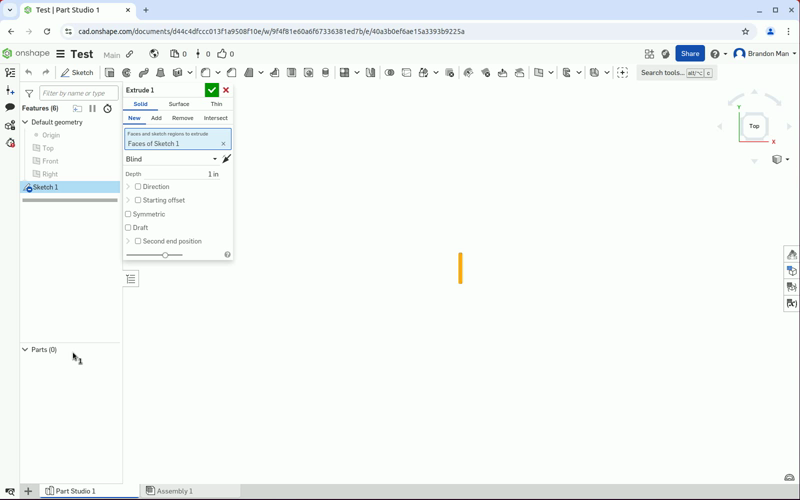
mouse_move(143, 106)
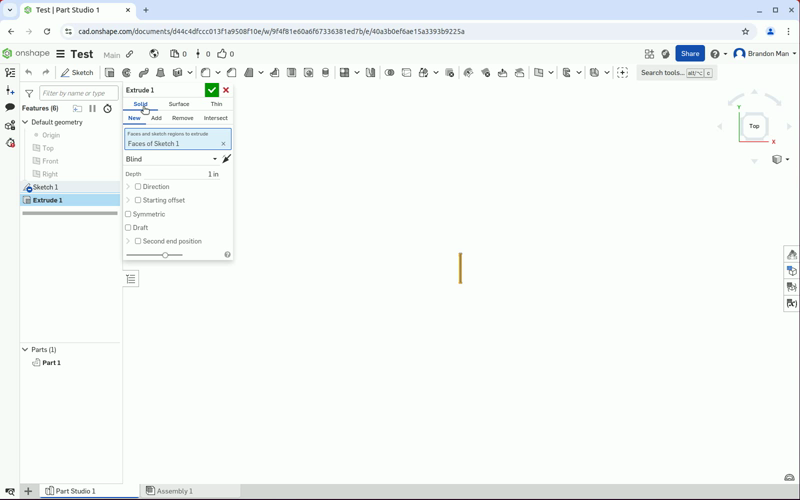
click(143, 106)
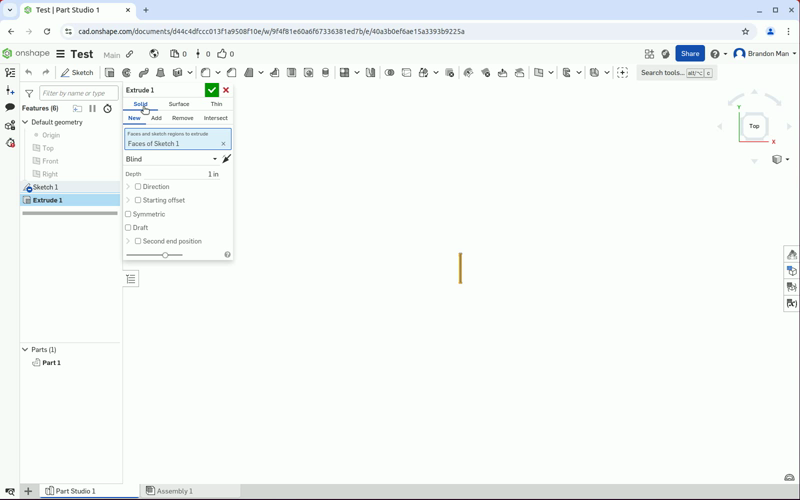
mouse_move(137, 120)
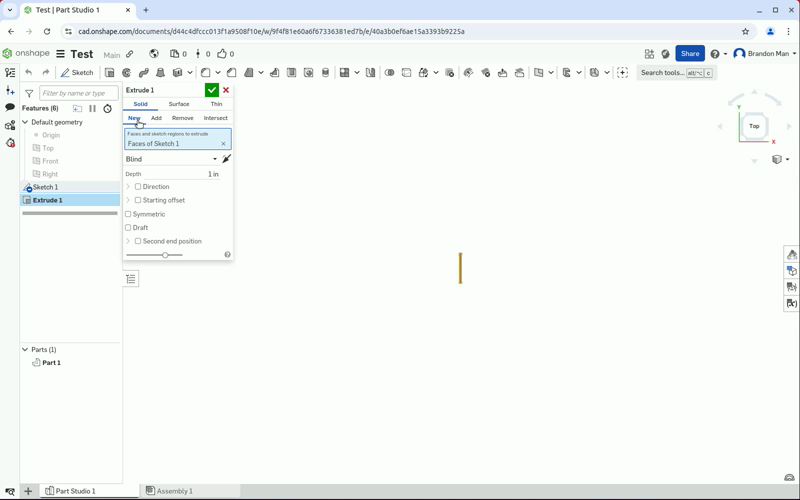
click(137, 120)
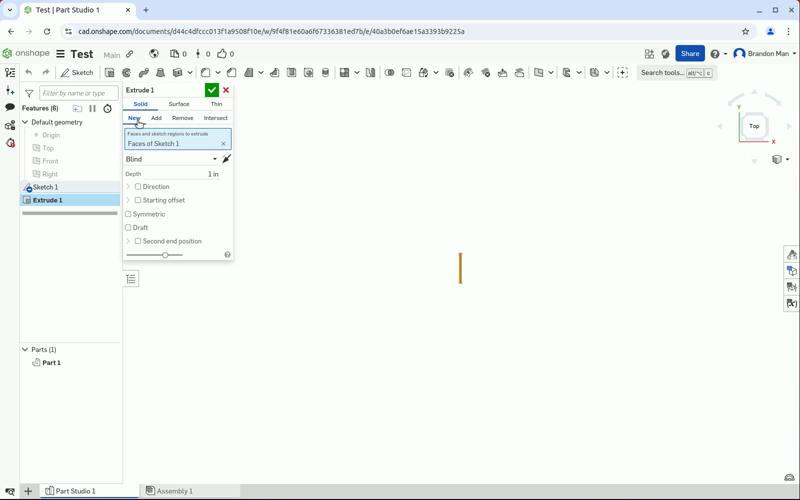
key(tab, 4)
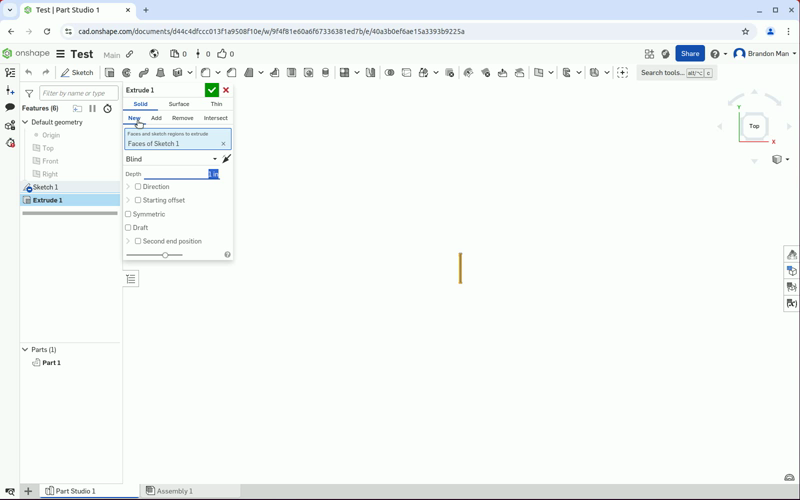
text(23.108)
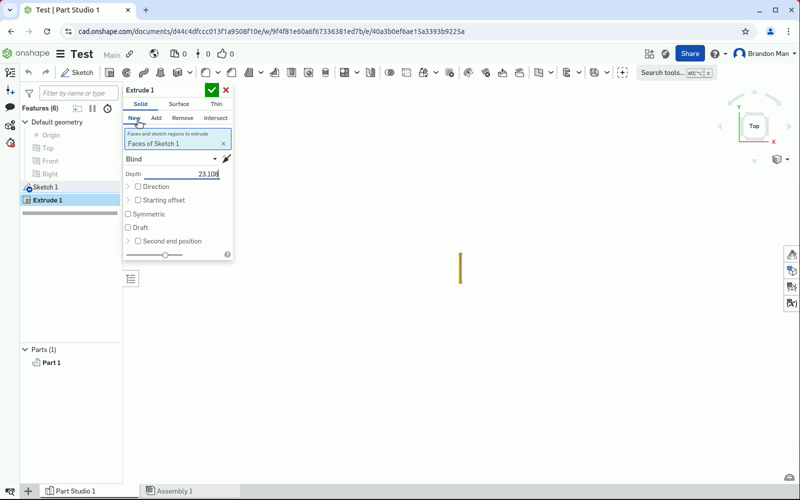
key(enter)
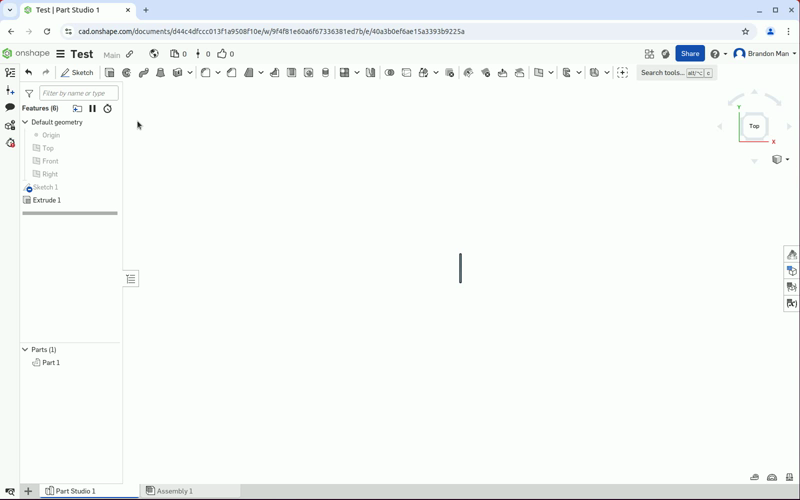
key(shift+h)
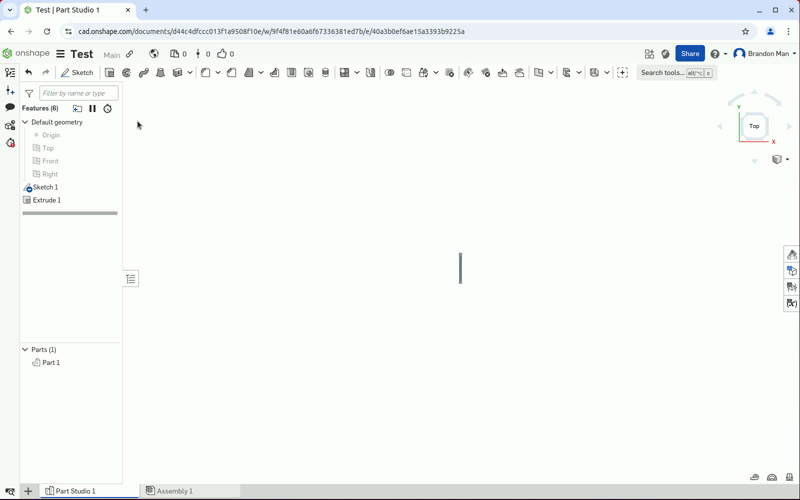
key(shift+h)
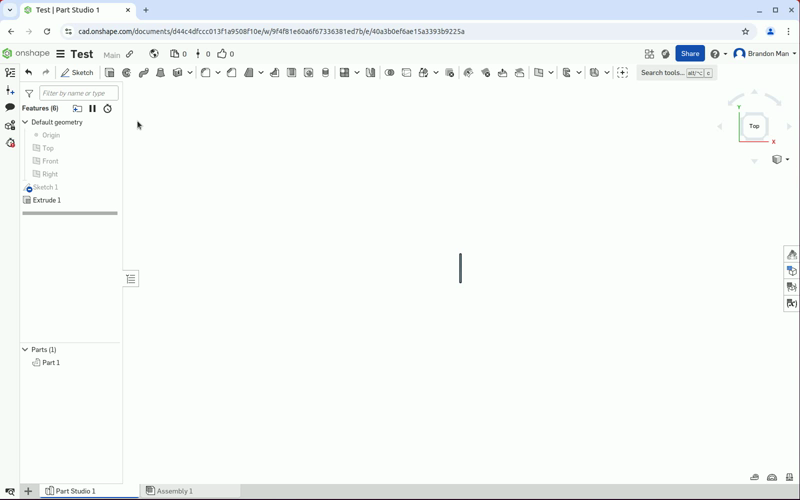
mouse_move(73, 189)
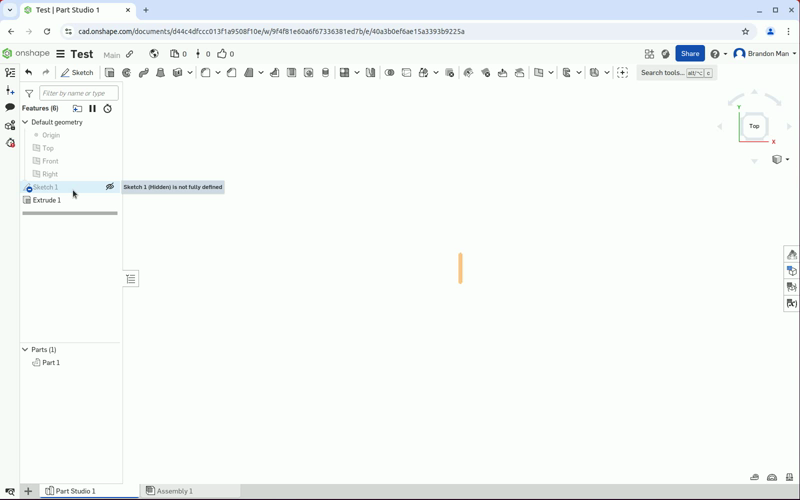
click(73, 189)
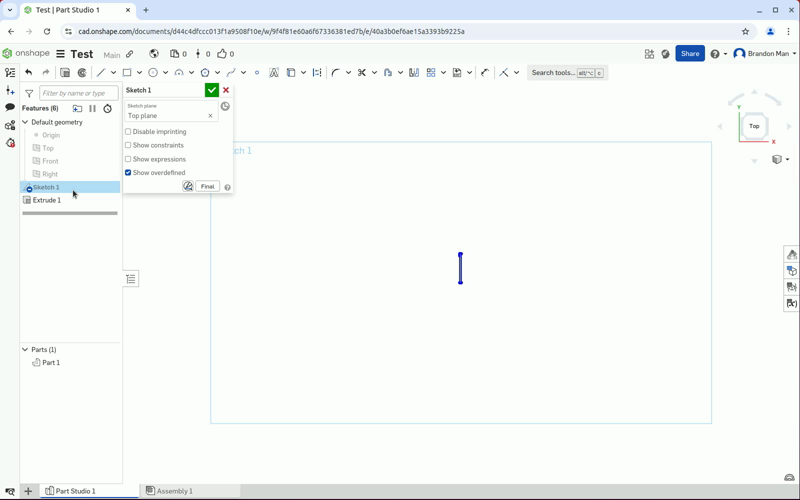
mouse_move(229, 92)
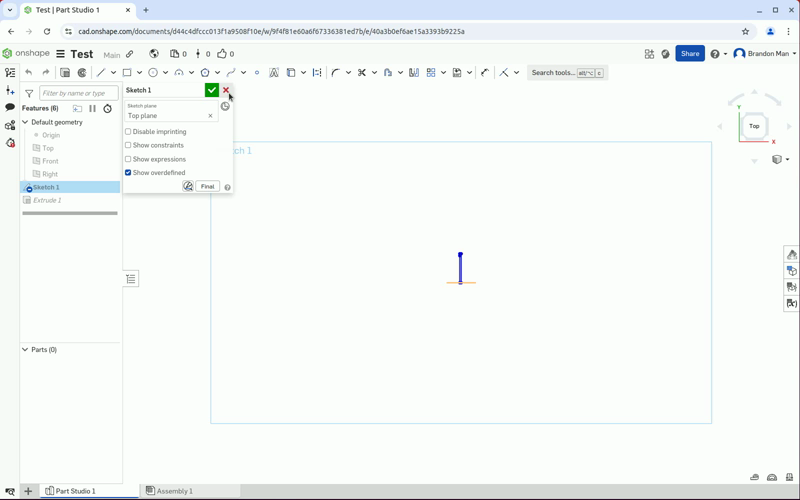
click(229, 92)
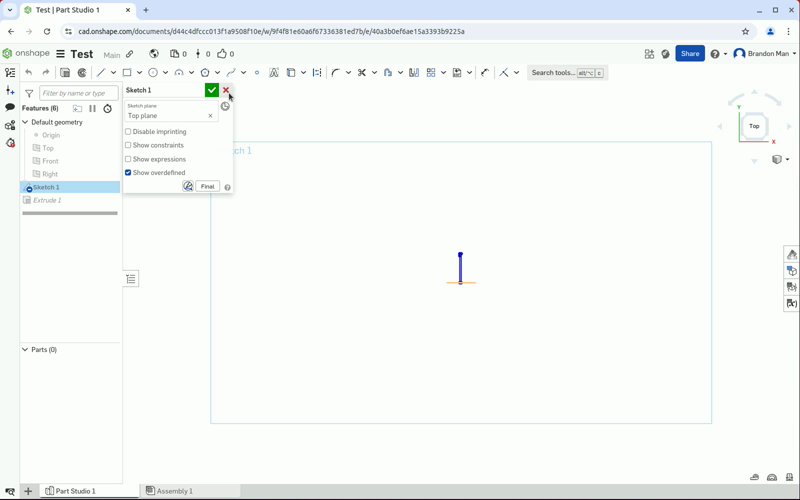
key(shift+s)
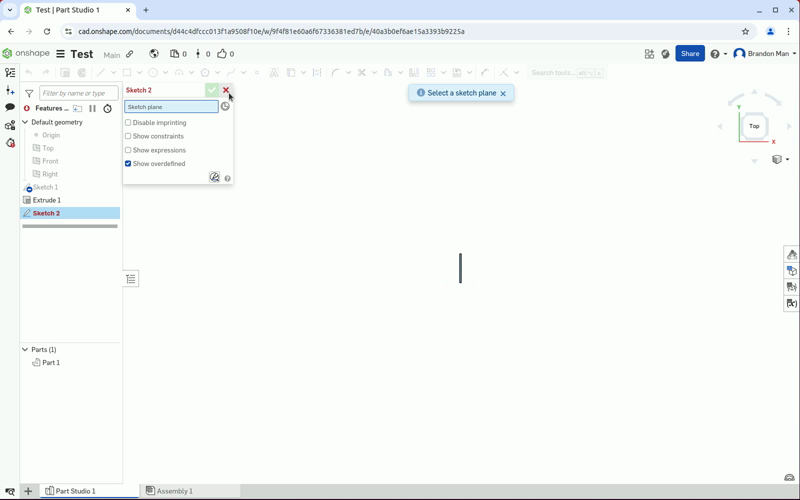
mouse_move(73, 150)
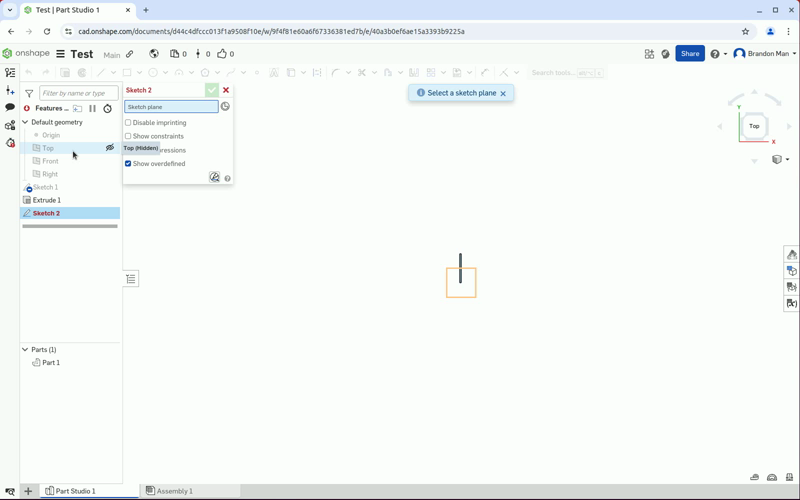
click(73, 150)
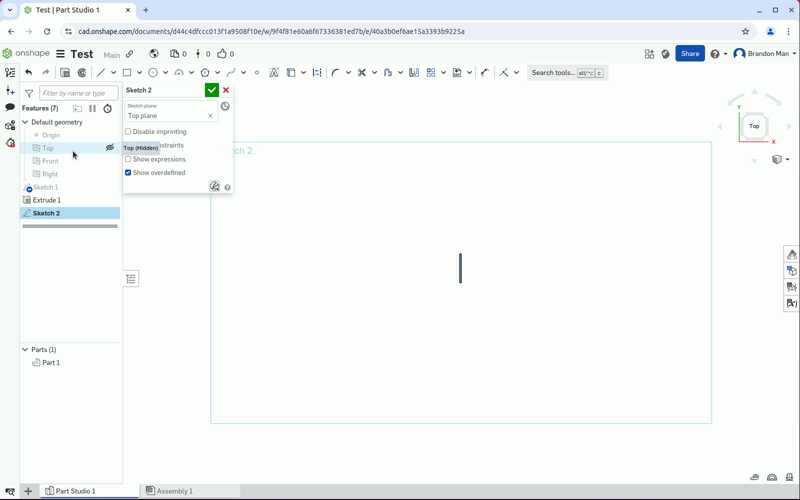
mouse_move(73, 352)
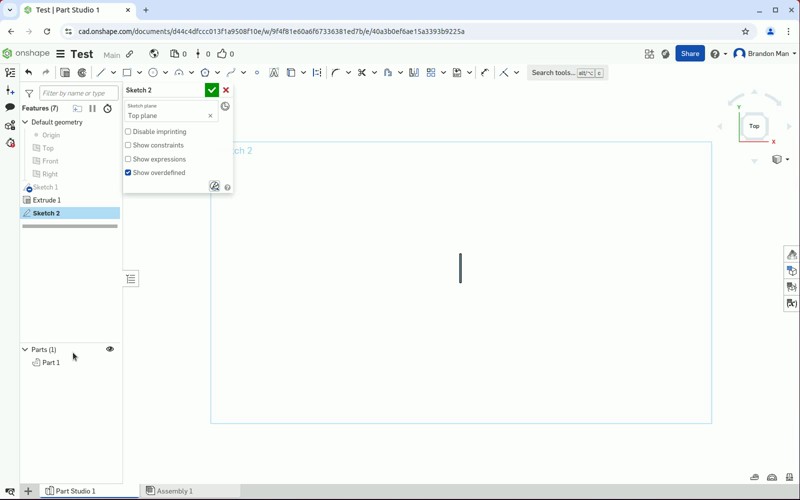
key(y)
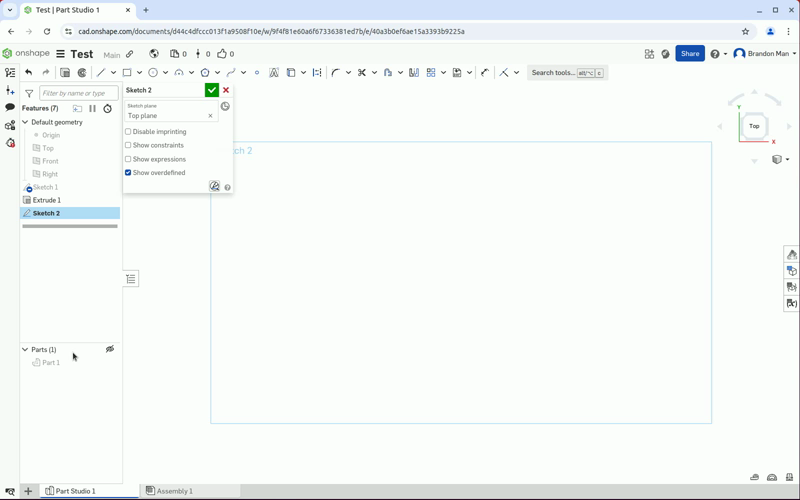
key(l)
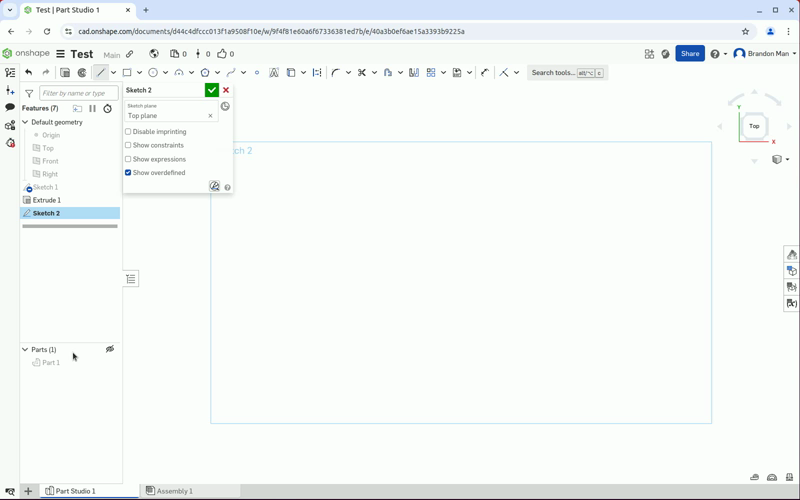
key_down(shift)
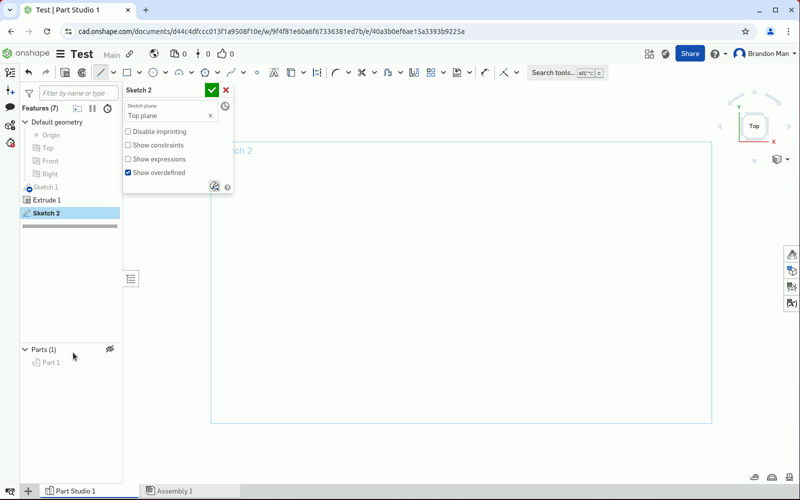
mouse_move(433, 255)
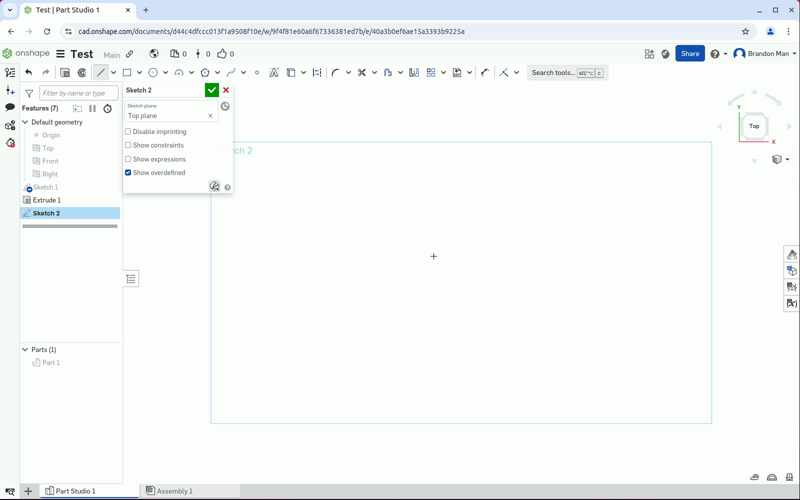
click(433, 255)
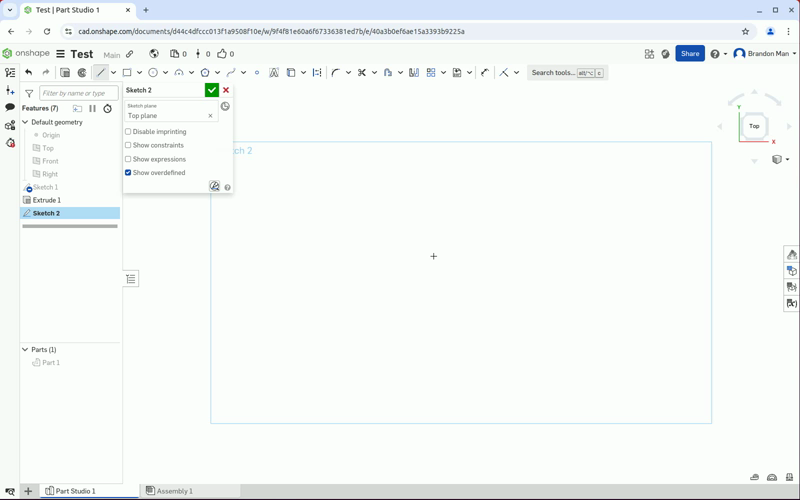
key_up(shift)
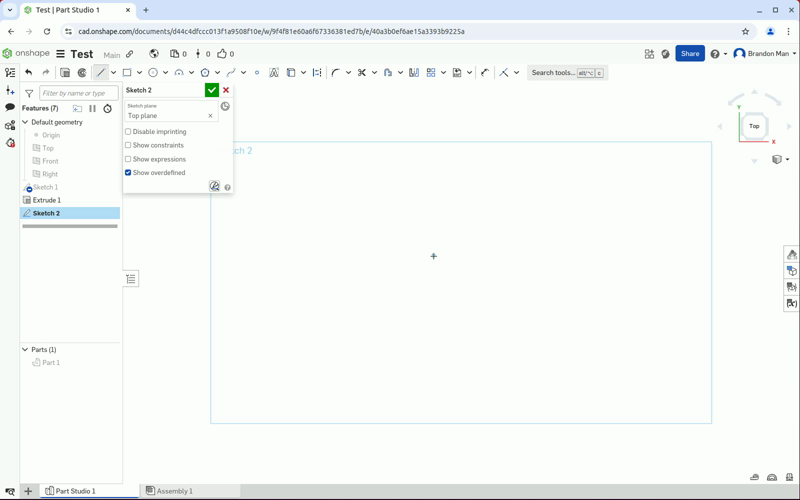
key_down(shift)
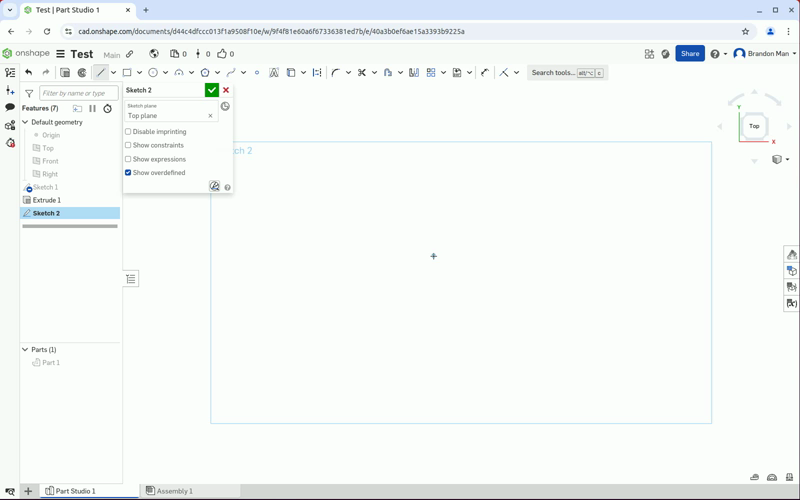
mouse_move(463, 255)
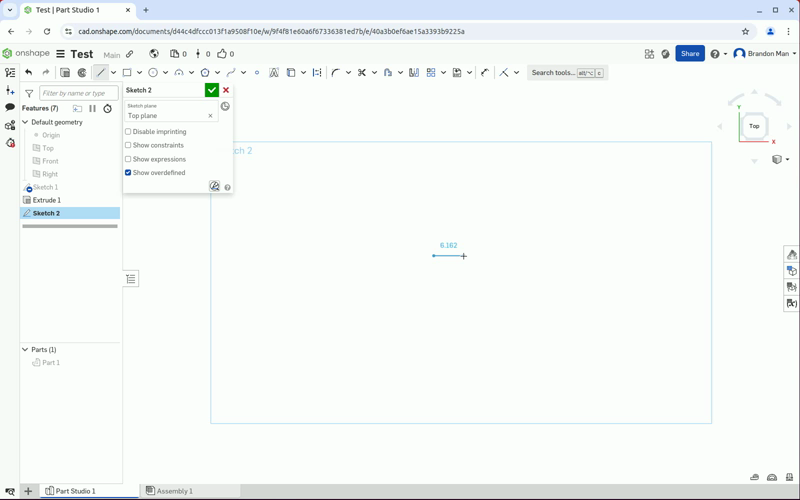
mouse_move(459, 255)
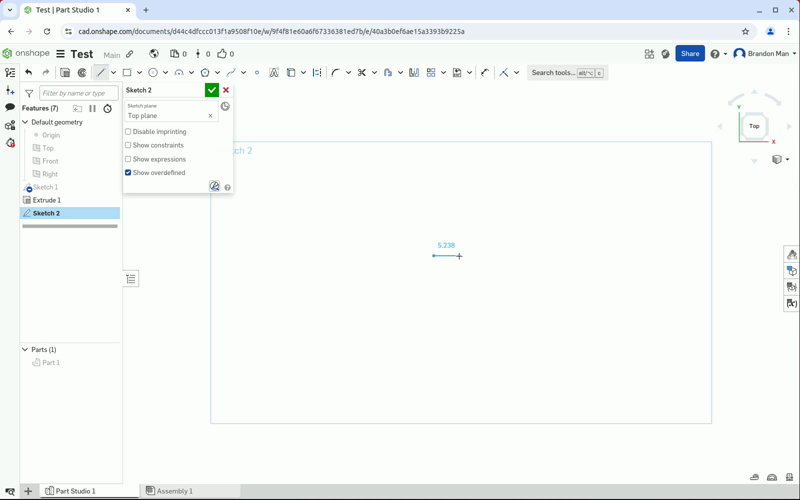
click(459, 255)
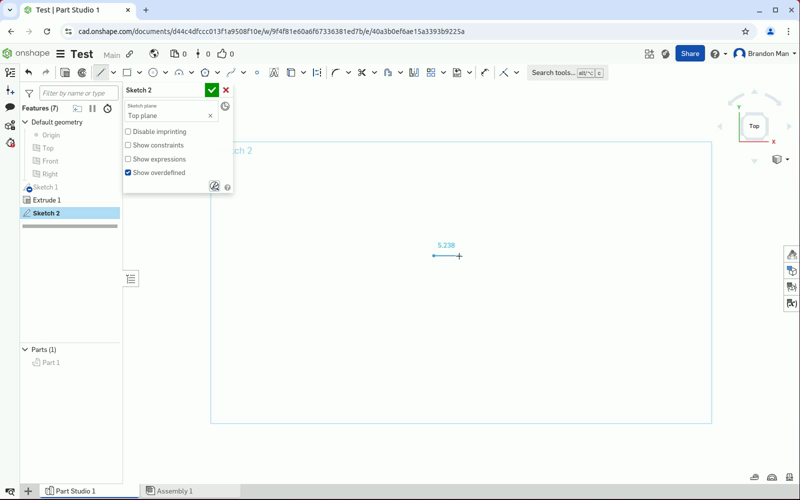
key_up(shift)
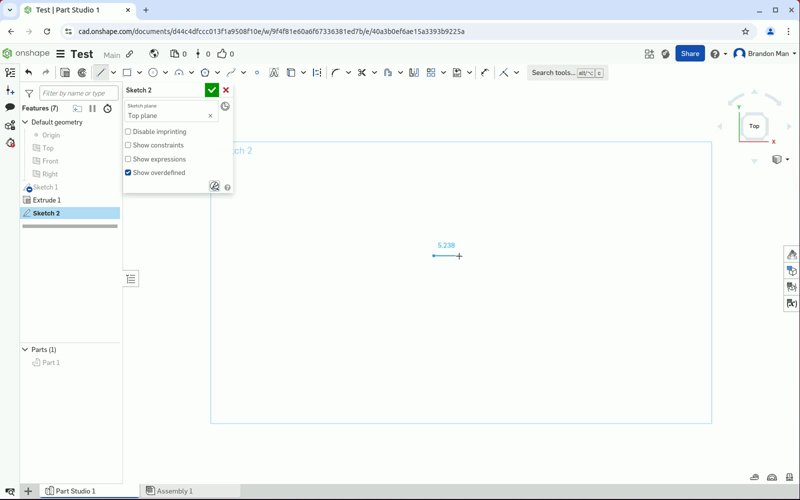
key_down(shift)
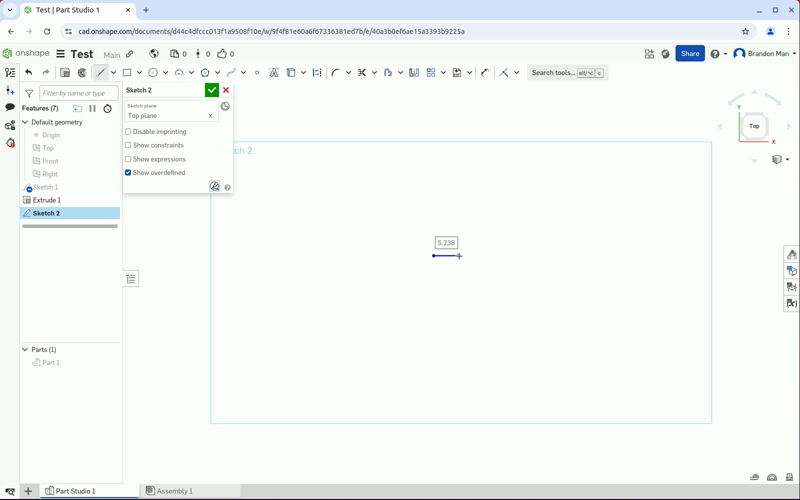
mouse_move(489, 255)
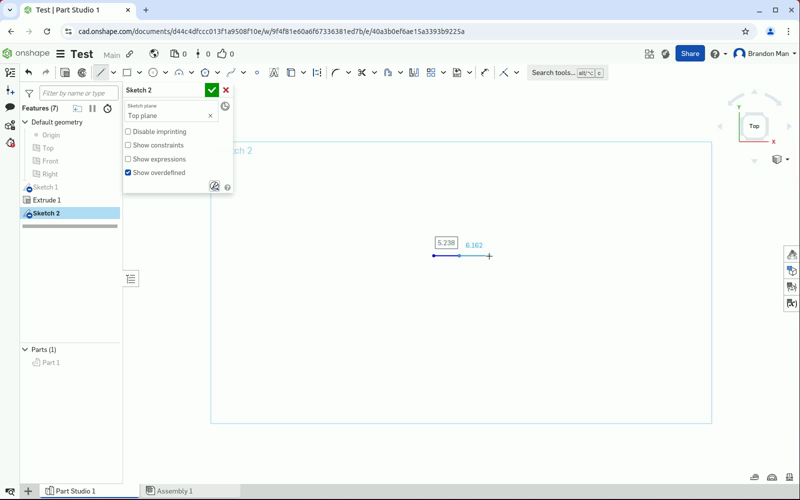
mouse_move(459, 254)
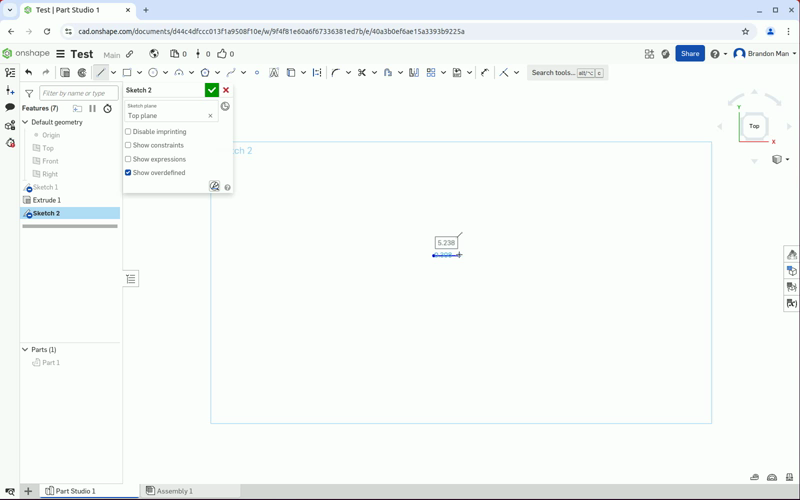
scroll(6)
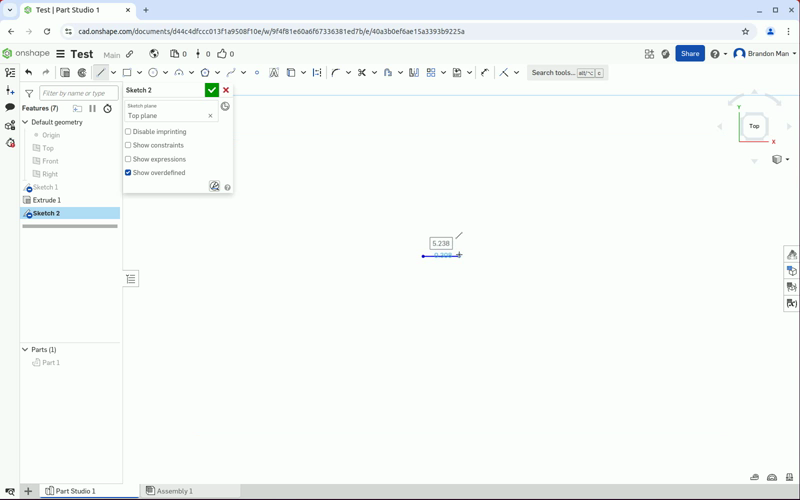
scroll(6)
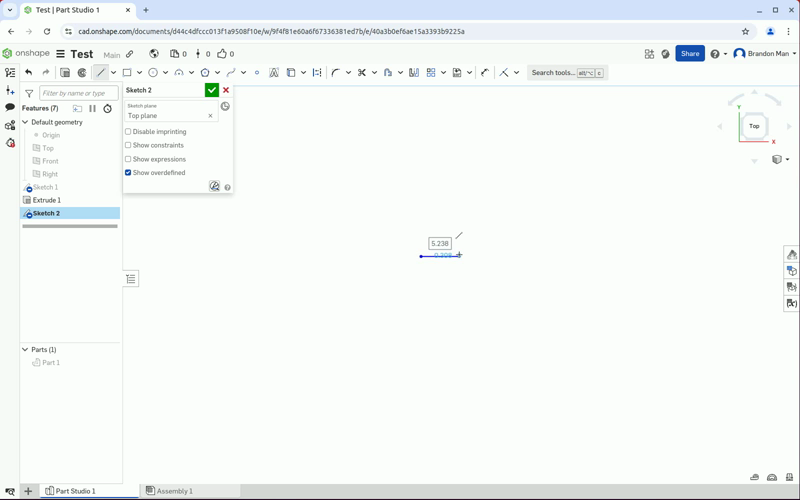
scroll(6)
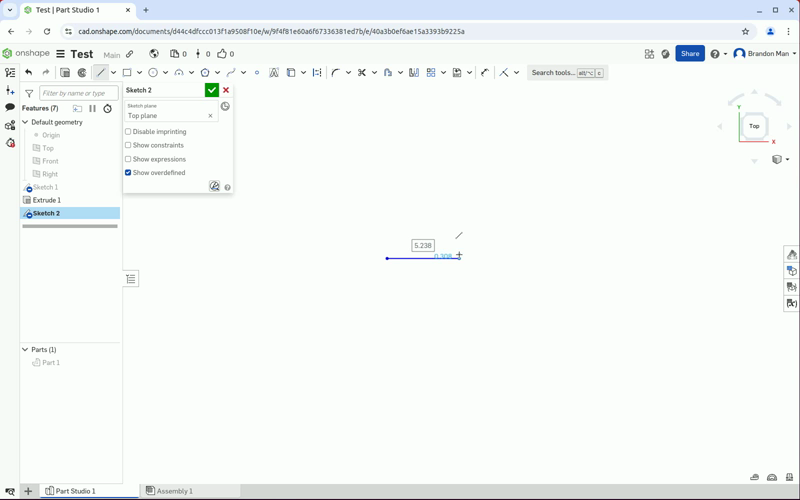
scroll(6)
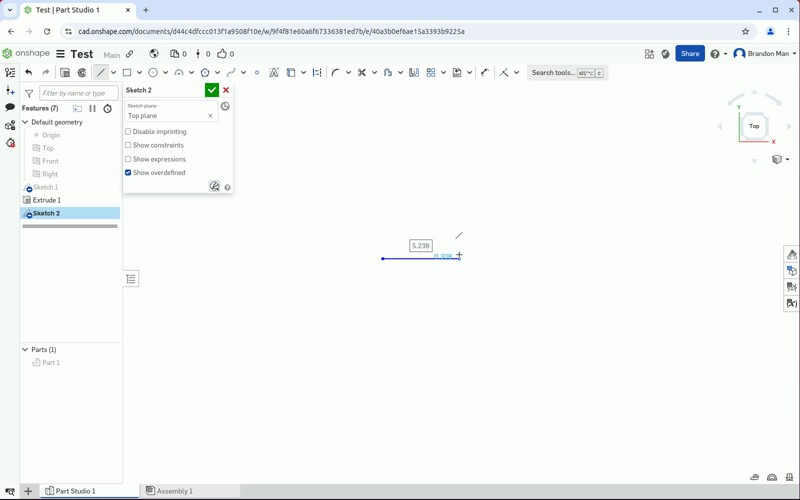
scroll(6)
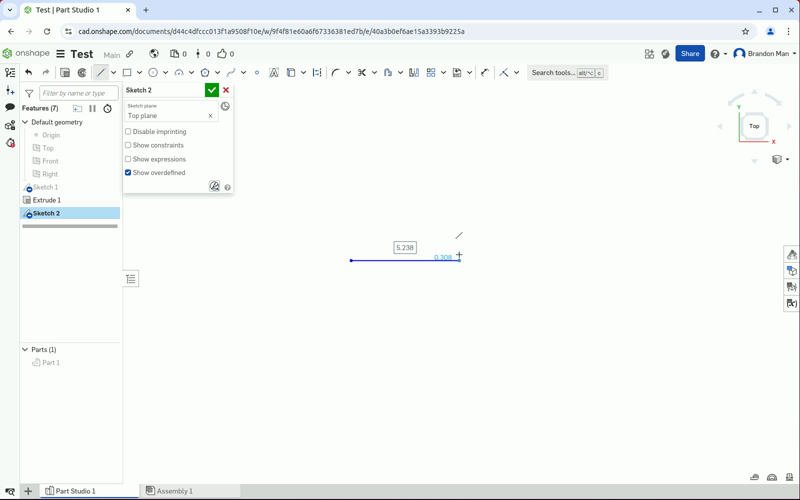
scroll(6)
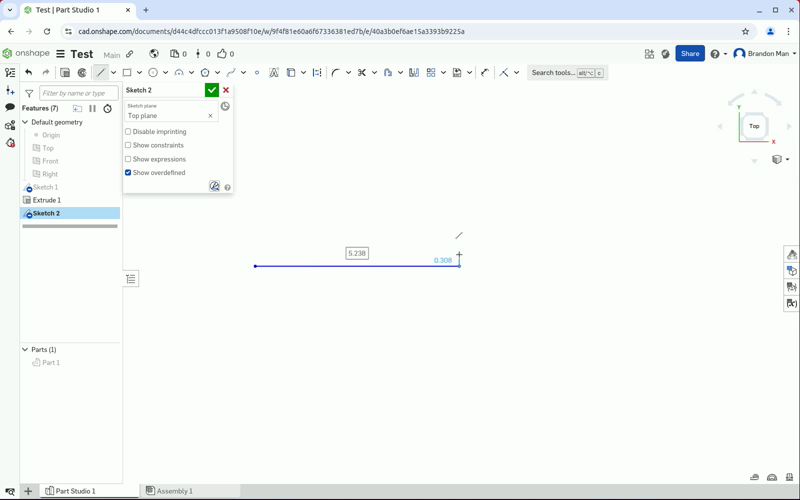
scroll(6)
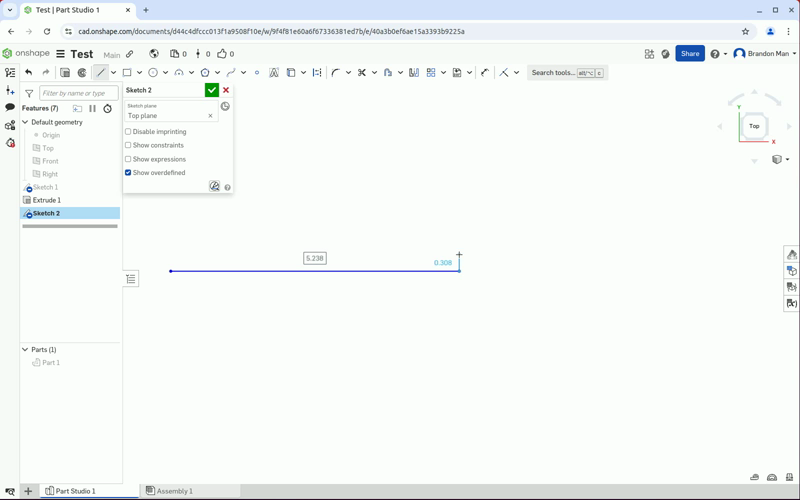
click(459, 254)
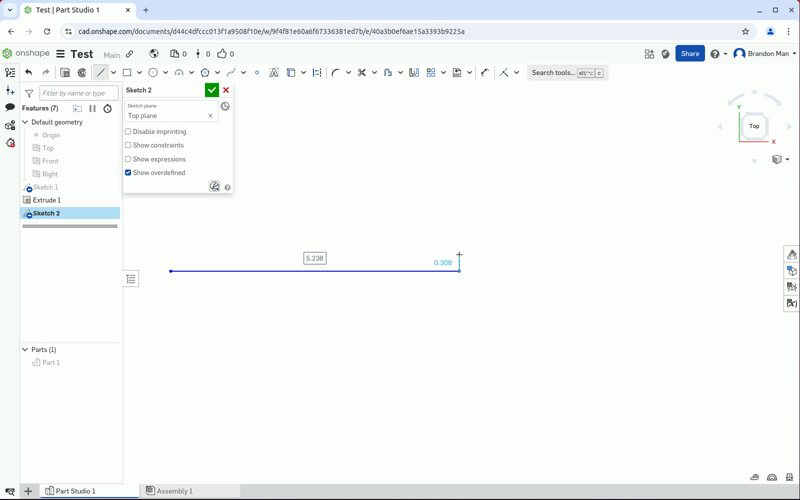
scroll(-6)
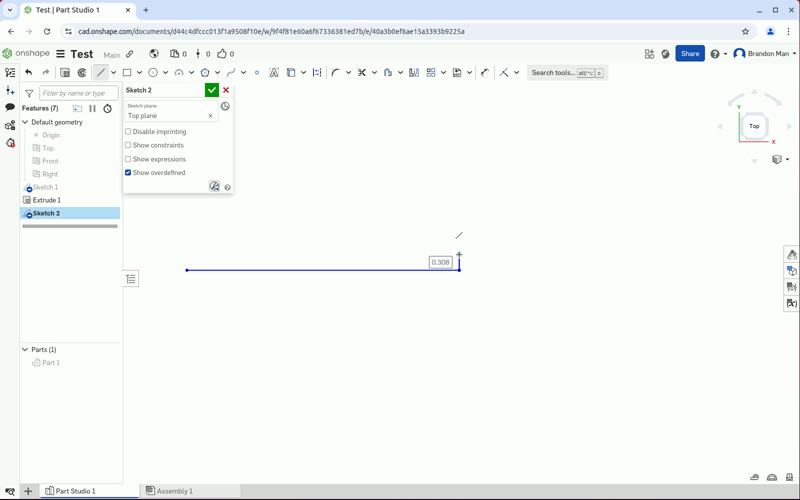
scroll(-6)
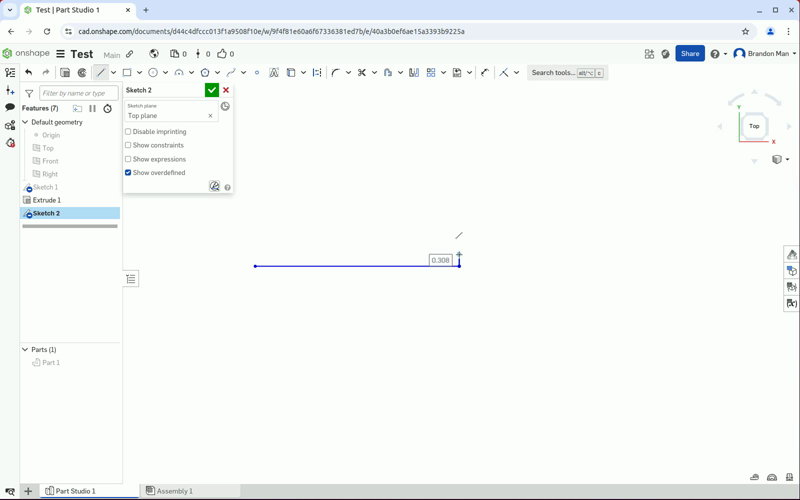
scroll(-6)
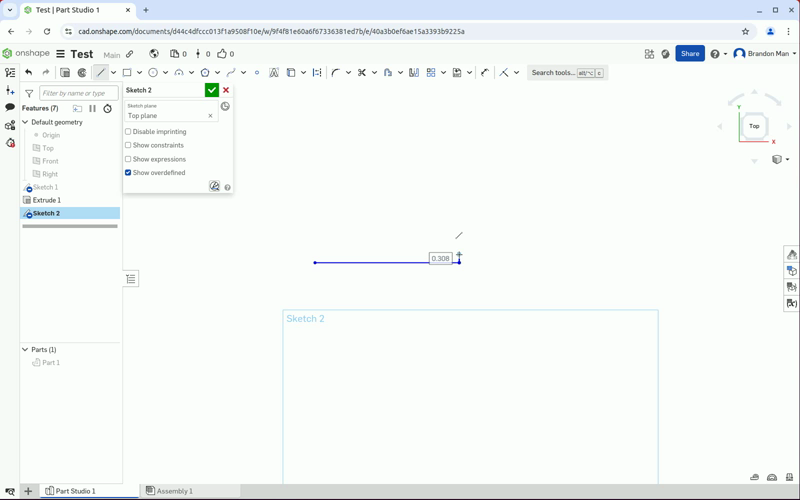
scroll(-6)
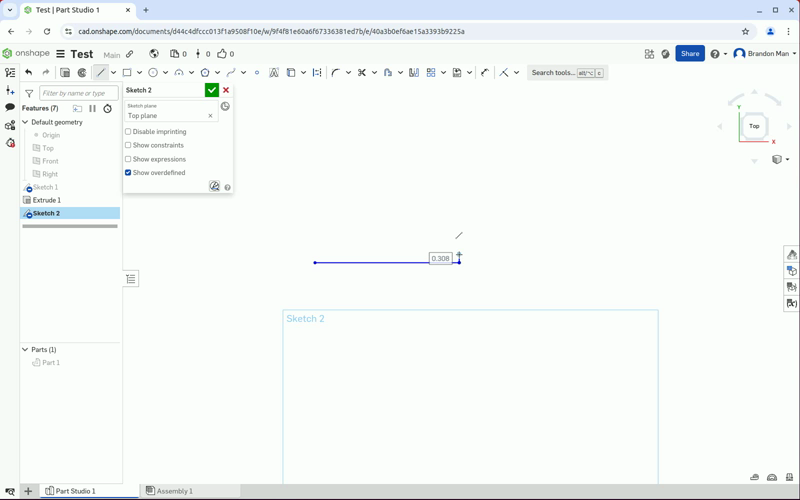
scroll(-6)
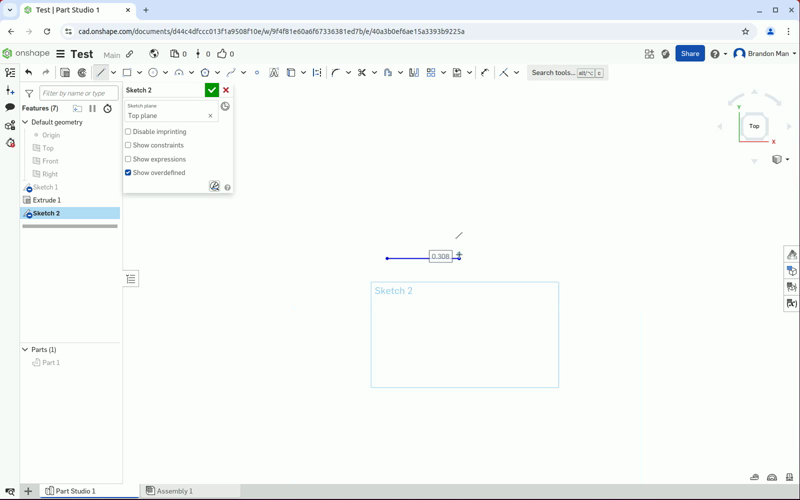
scroll(-6)
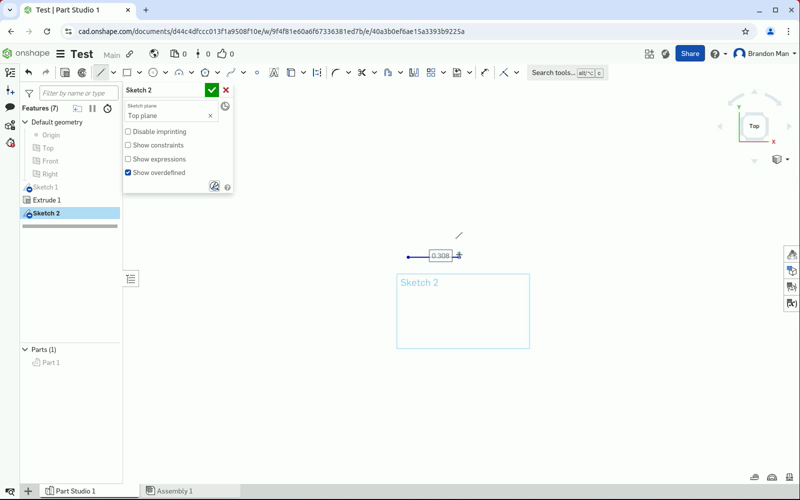
scroll(-6)
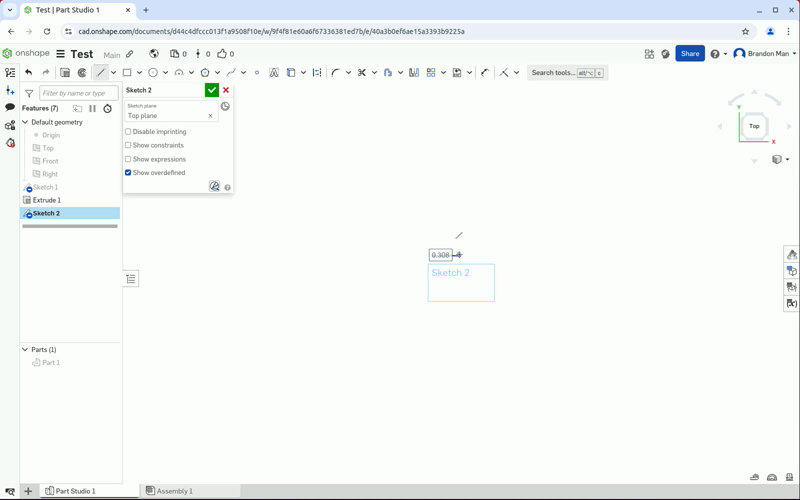
key_up(shift)
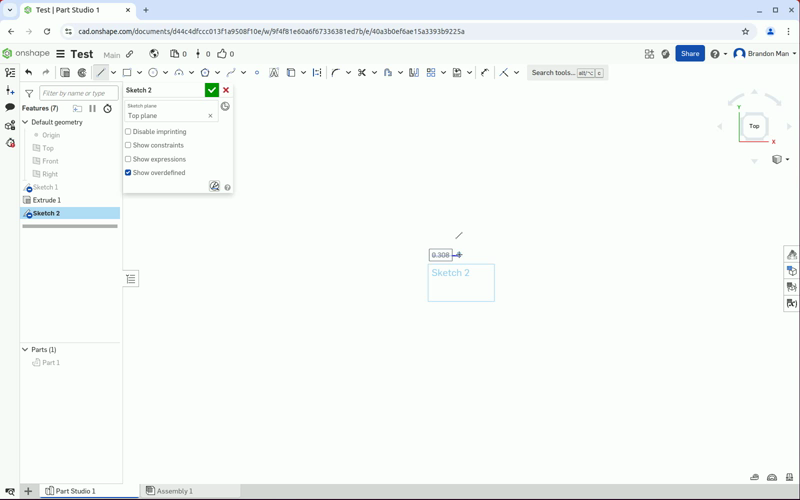
key_down(shift)
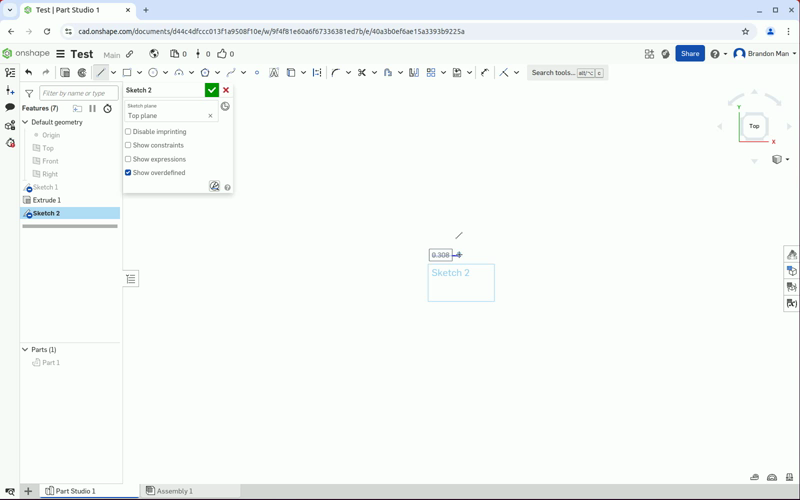
mouse_move(489, 254)
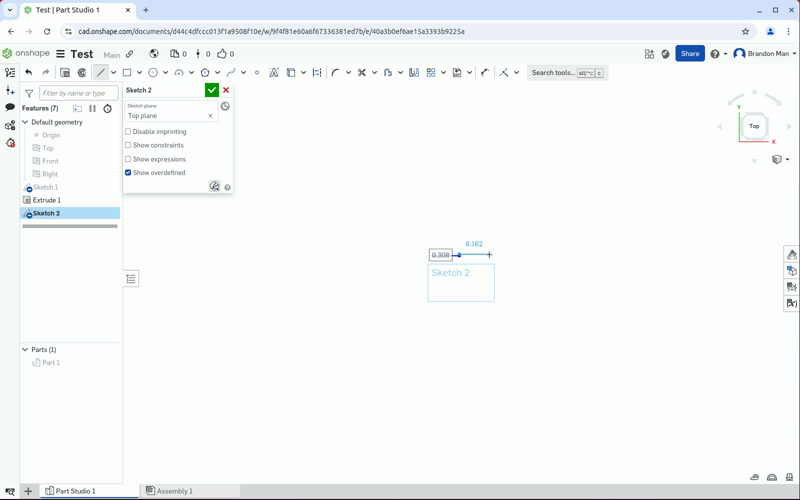
mouse_move(433, 254)
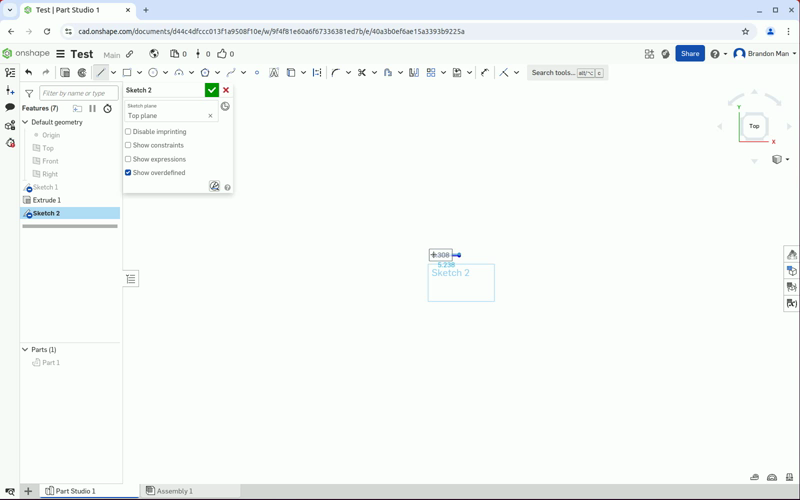
scroll(6)
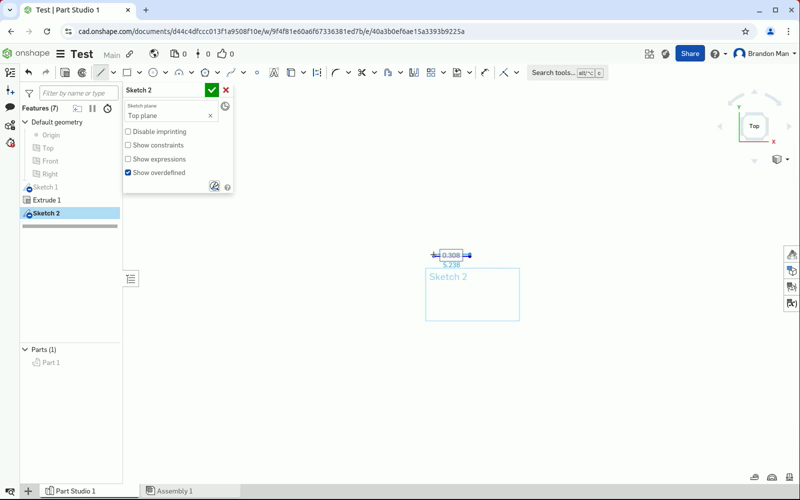
scroll(6)
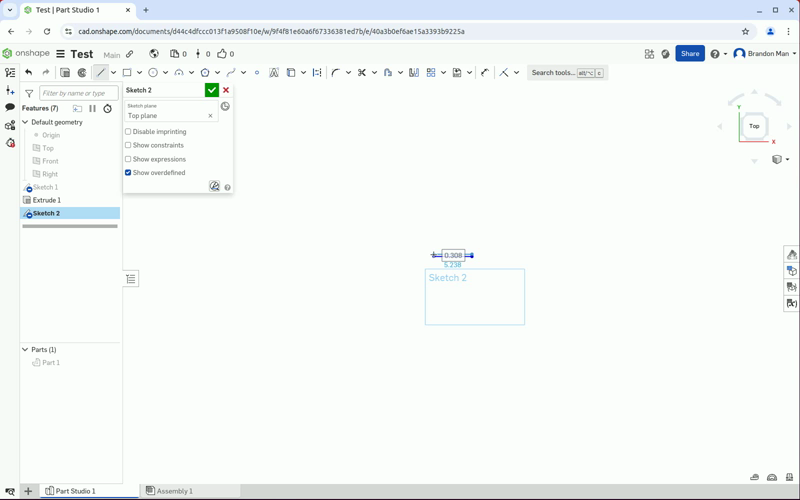
scroll(6)
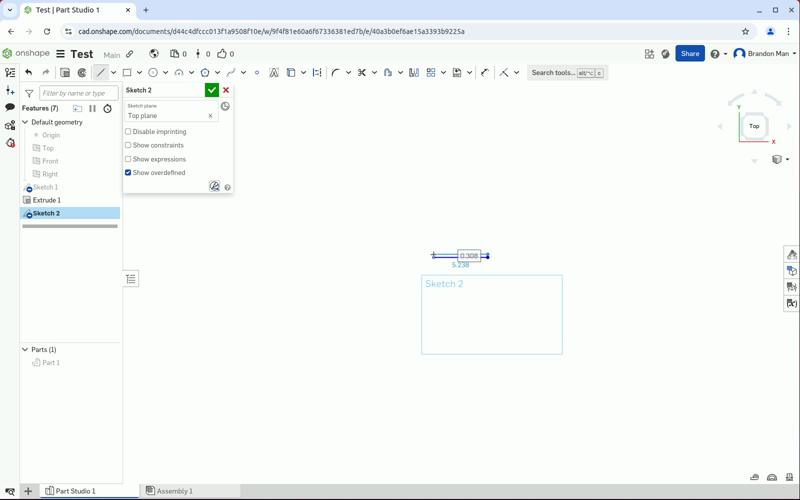
scroll(6)
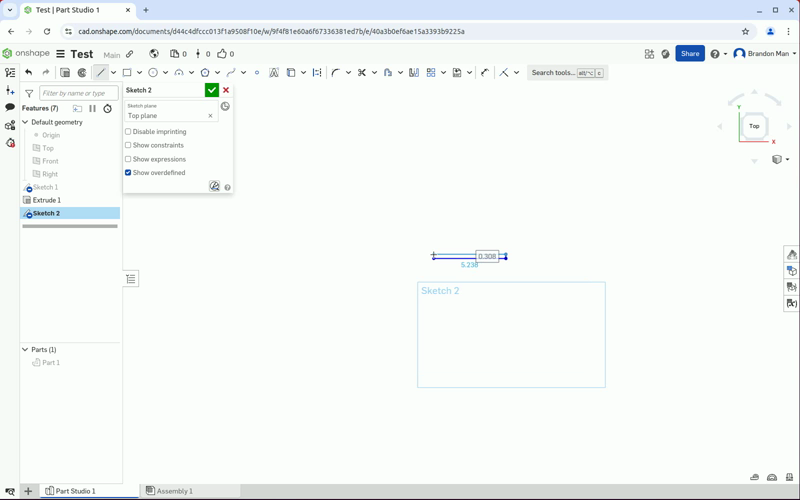
scroll(6)
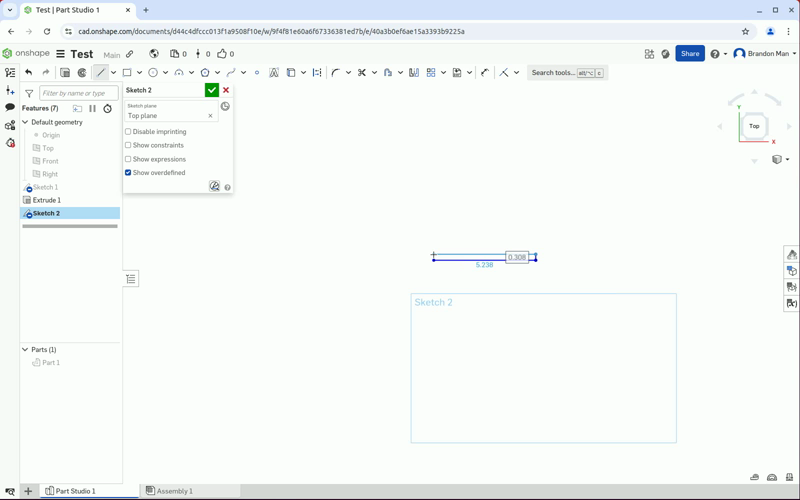
scroll(6)
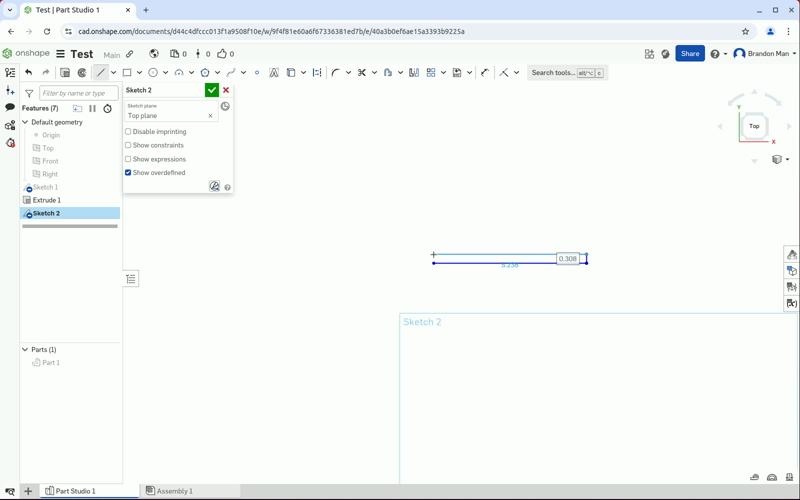
scroll(6)
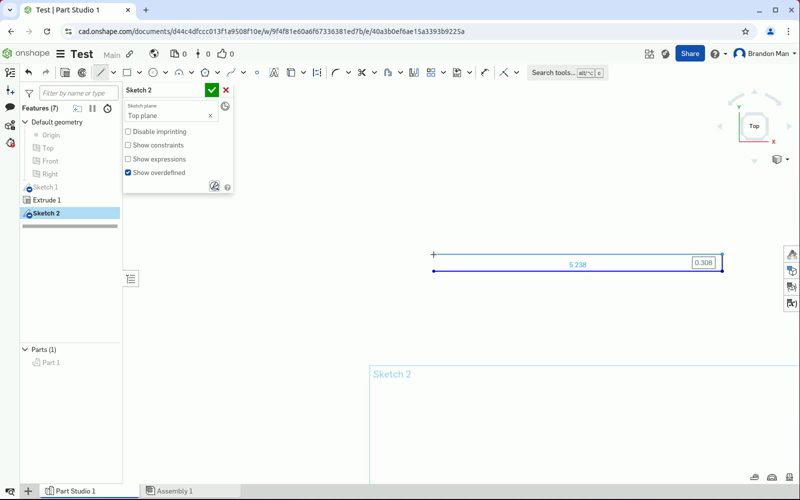
click(433, 254)
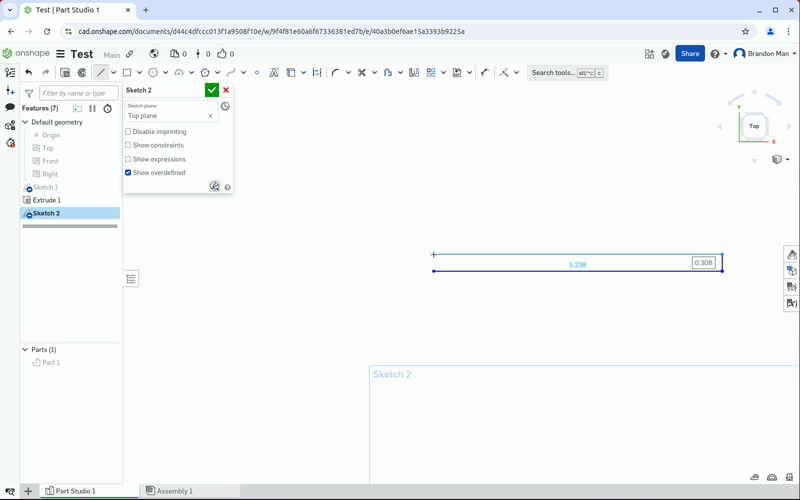
scroll(-6)
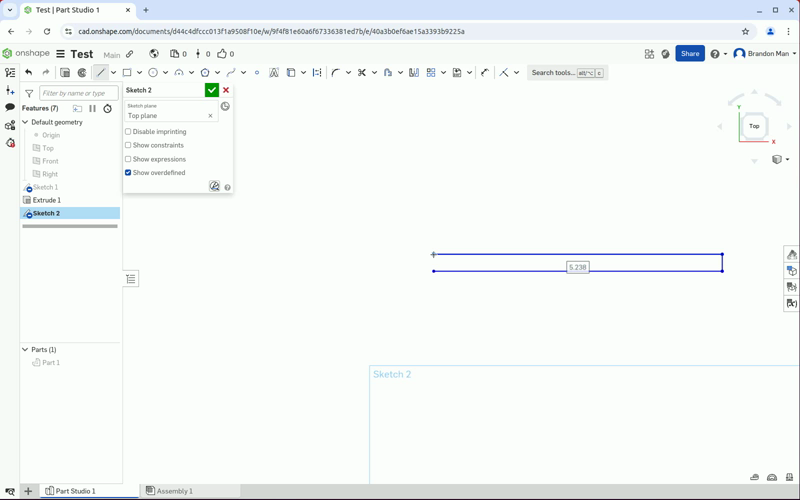
scroll(-6)
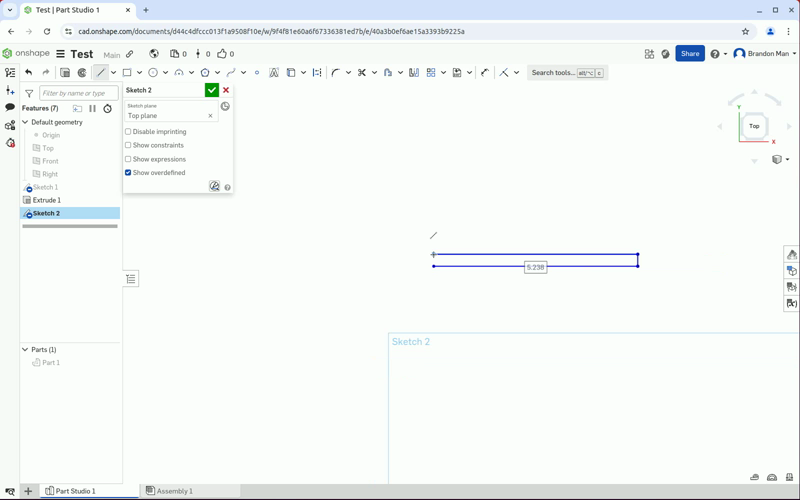
scroll(-6)
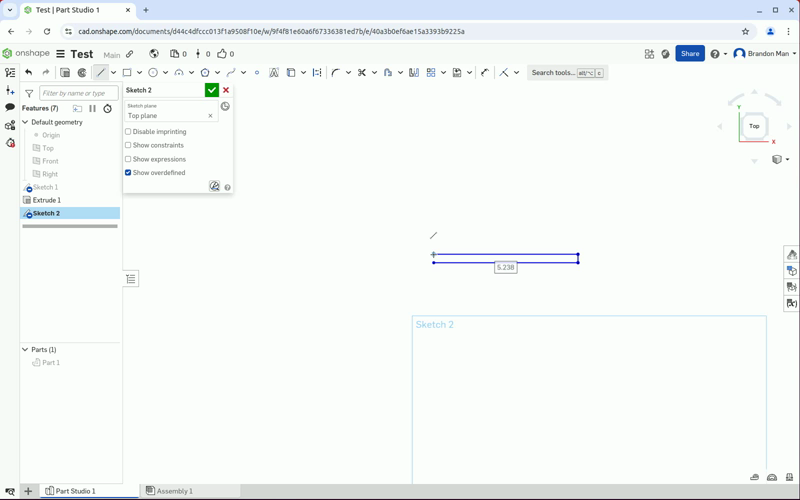
scroll(-6)
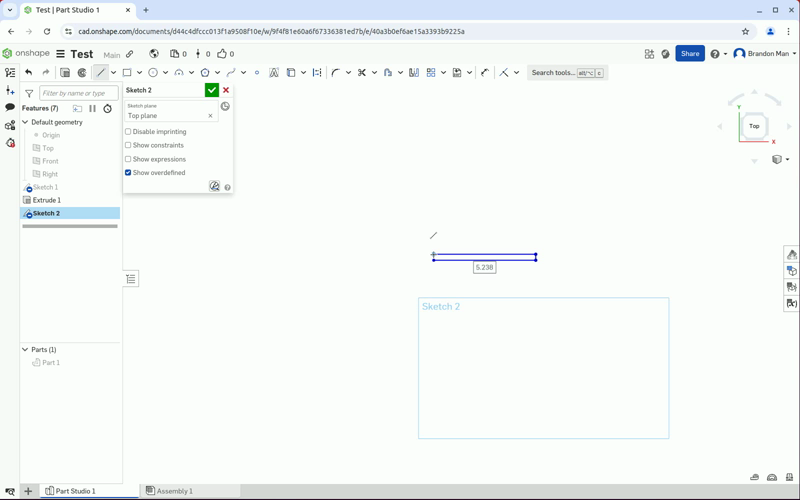
scroll(-6)
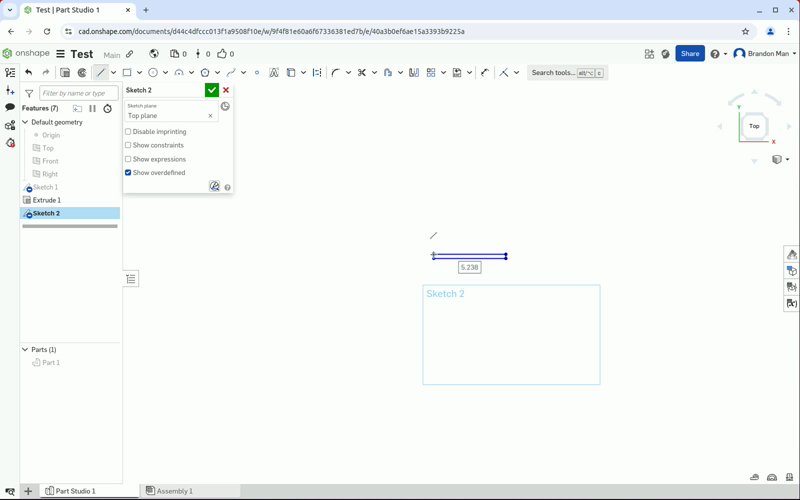
scroll(-6)
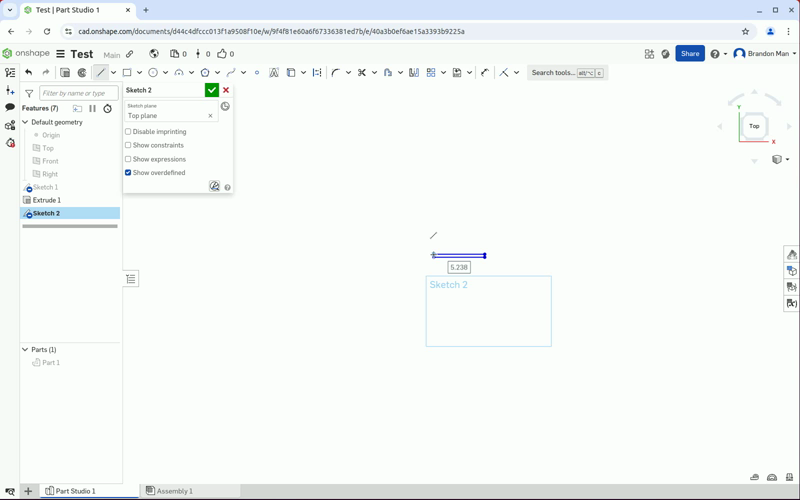
scroll(-6)
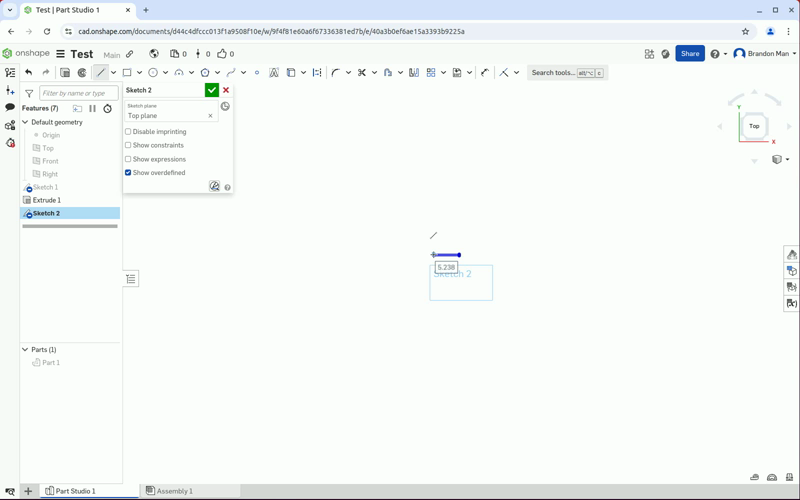
key_up(shift)
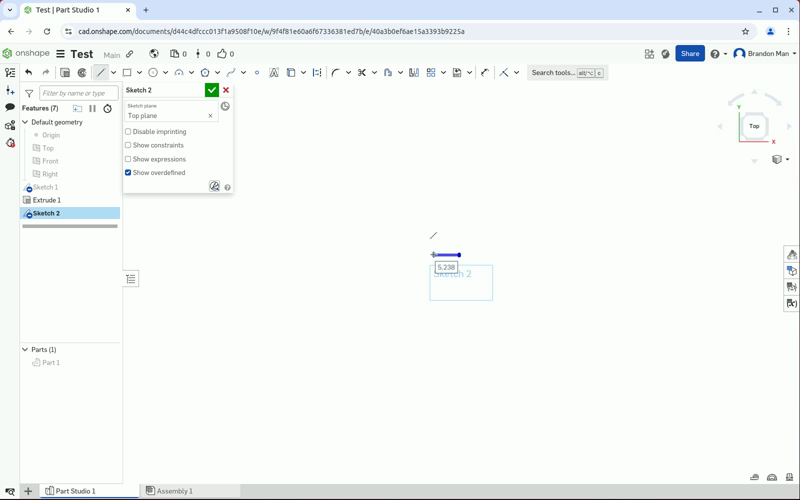
mouse_move(463, 254)
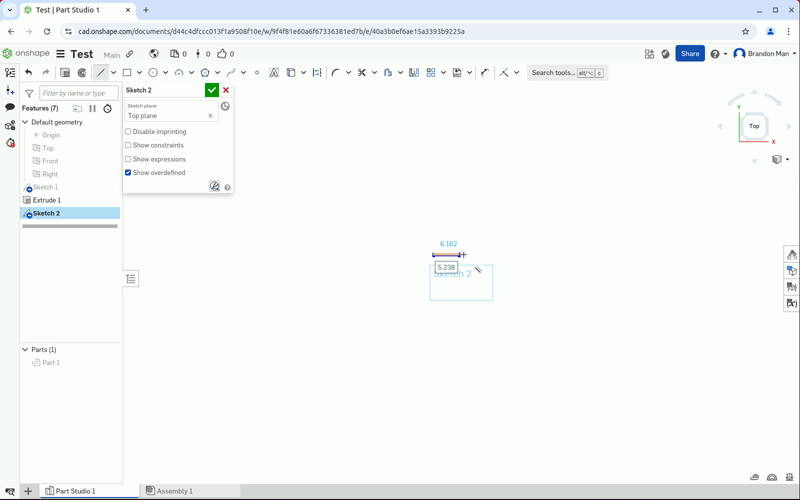
key_down(shift)
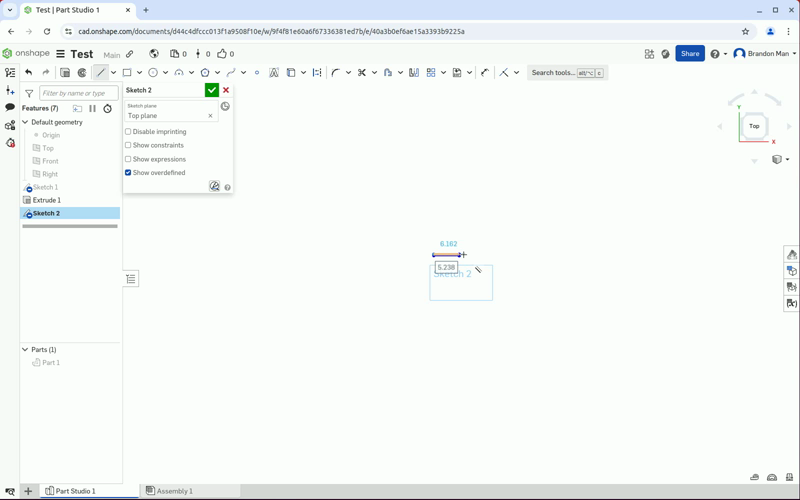
mouse_move(433, 255)
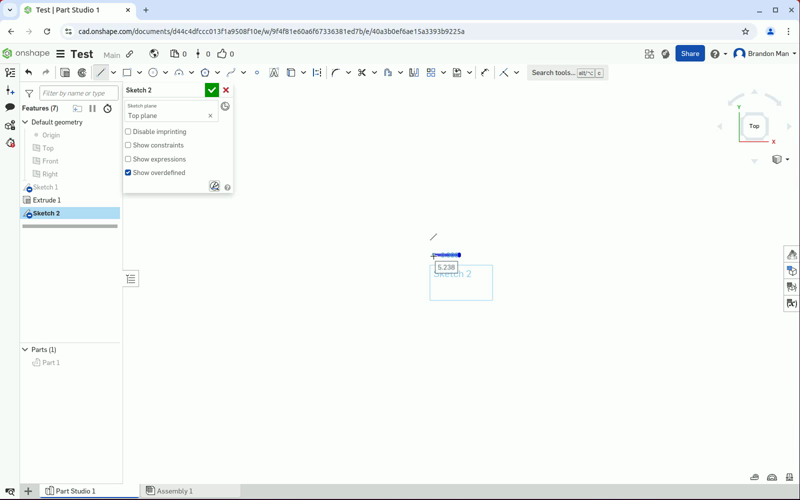
scroll(6)
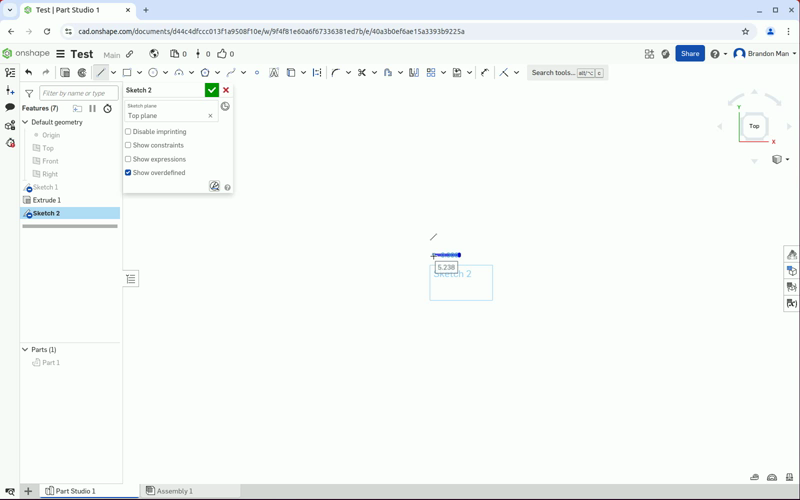
scroll(6)
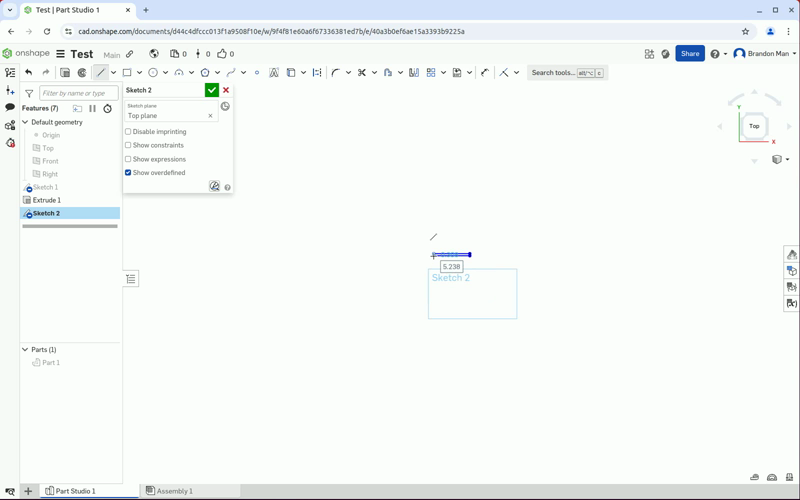
scroll(6)
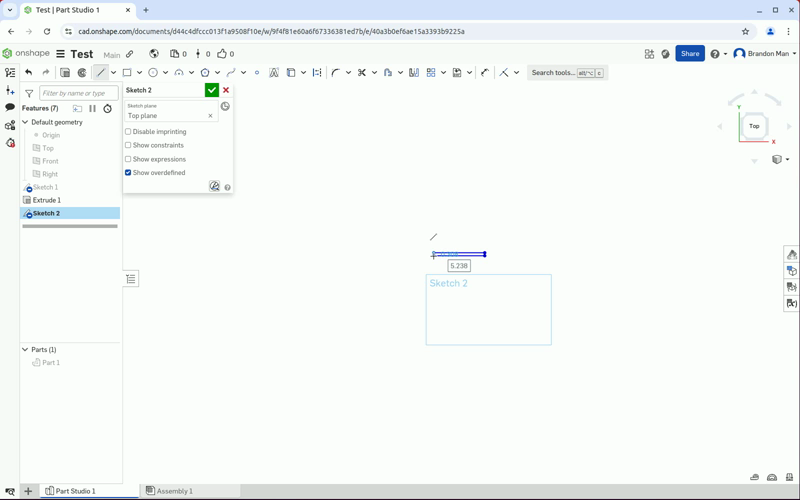
scroll(6)
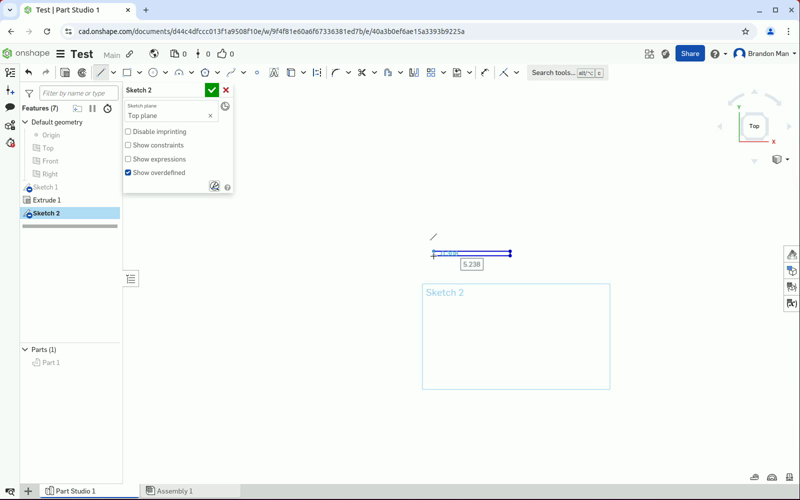
scroll(6)
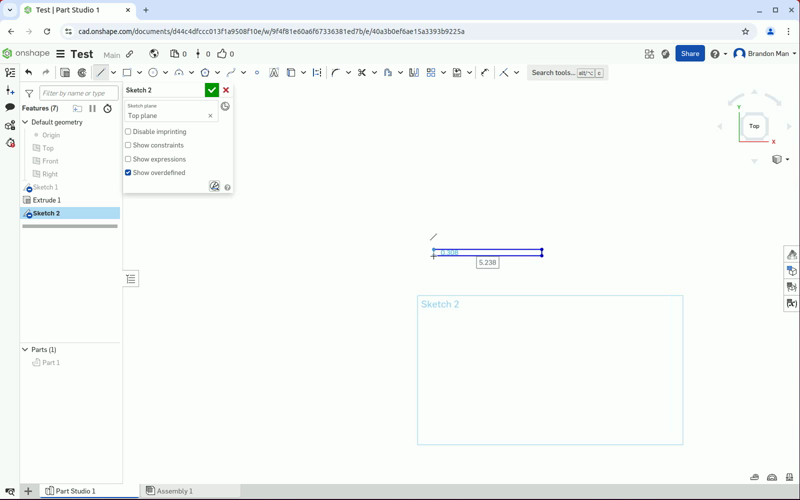
scroll(6)
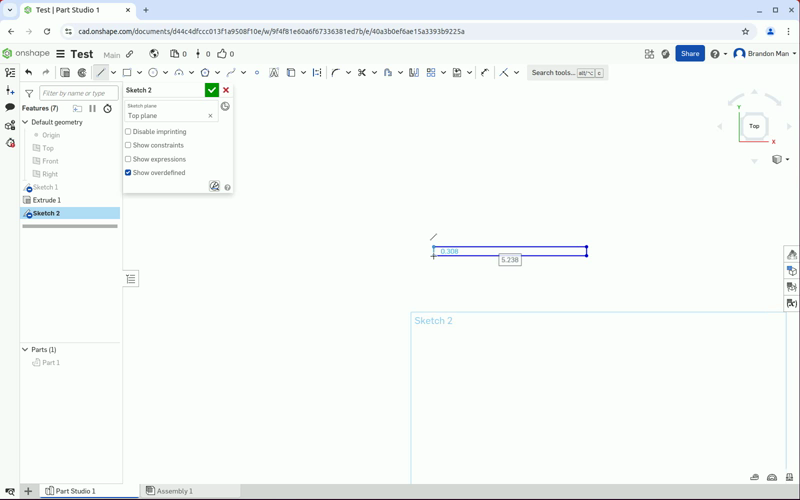
scroll(6)
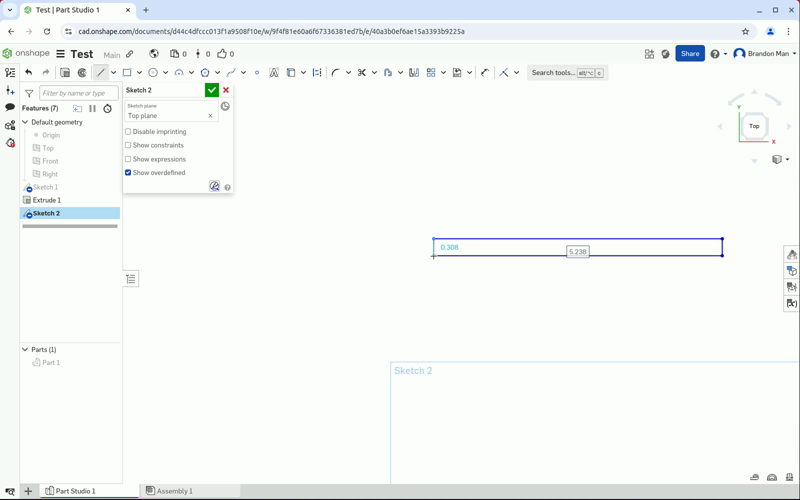
key_up(shift)
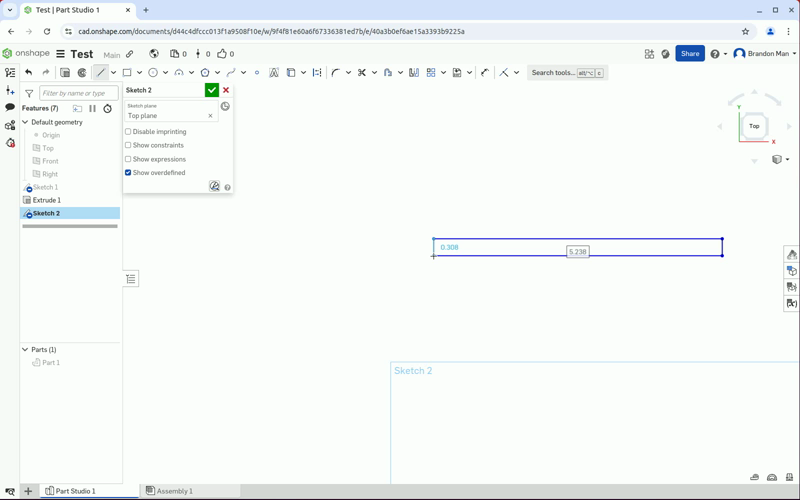
click(433, 255)
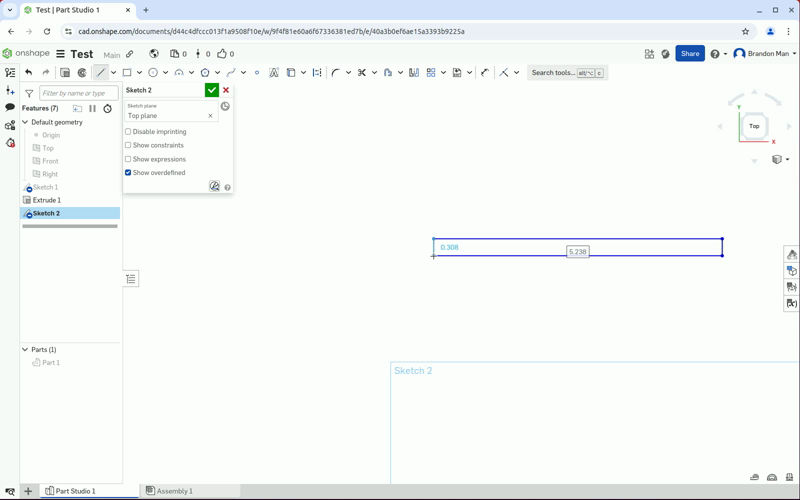
scroll(-6)
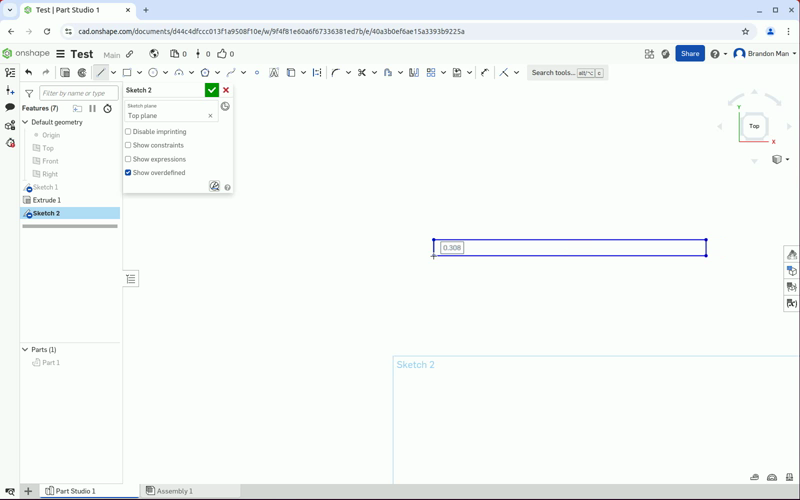
scroll(-6)
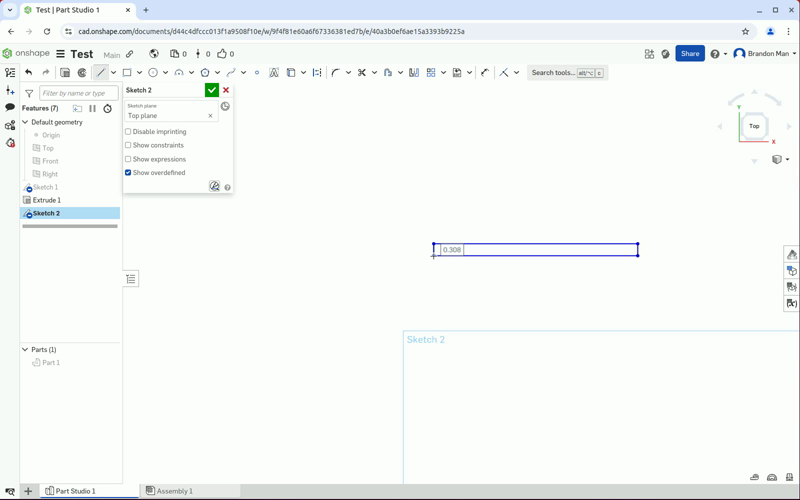
scroll(-6)
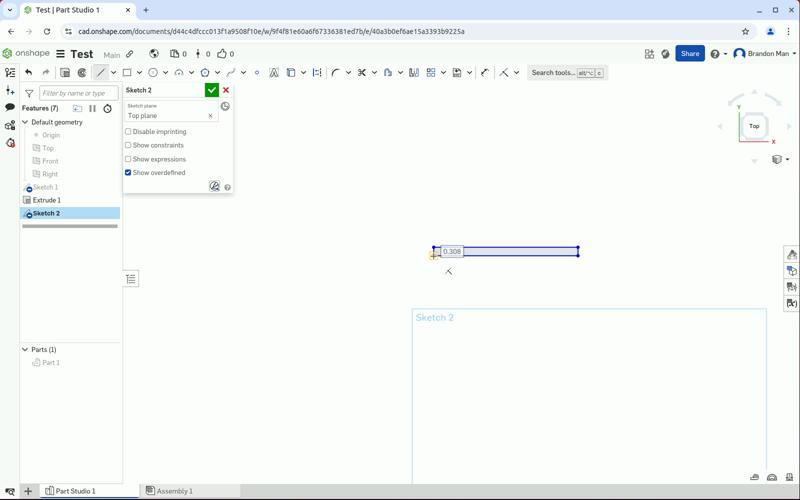
scroll(-6)
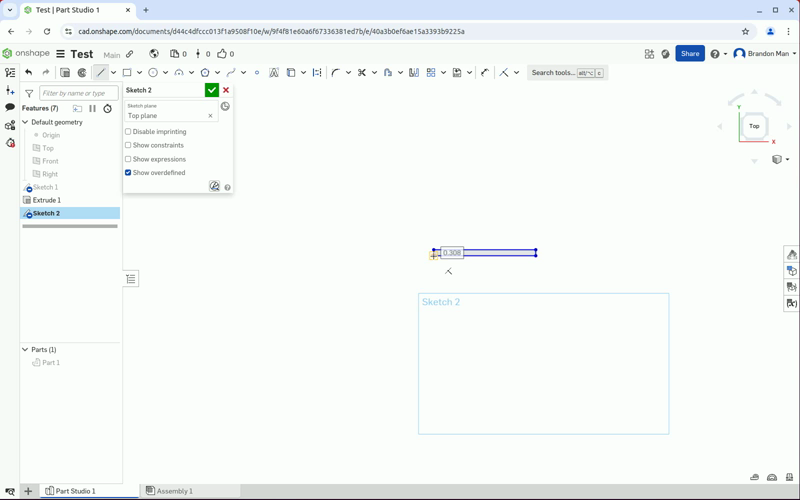
scroll(-6)
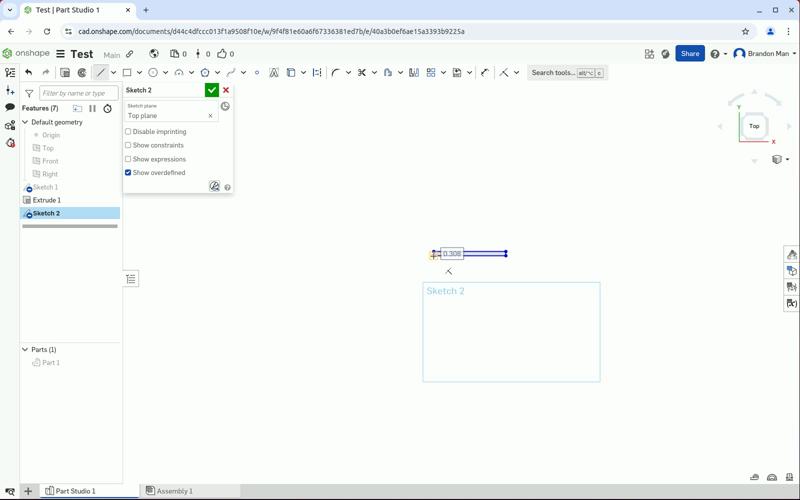
scroll(-6)
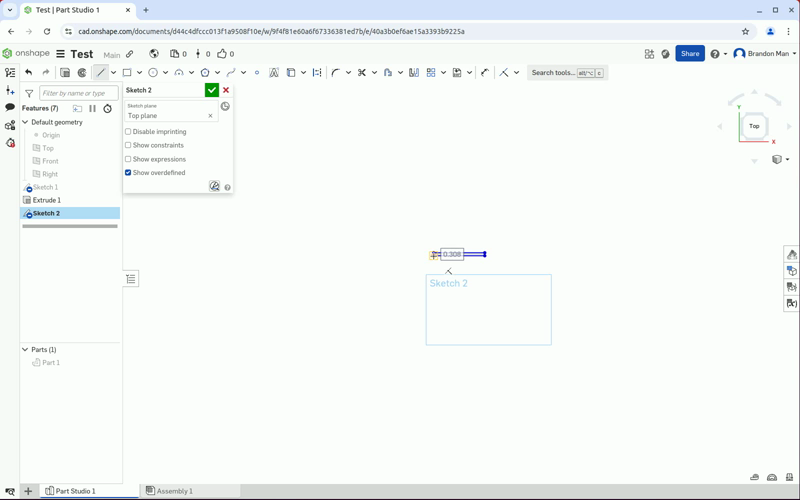
scroll(-6)
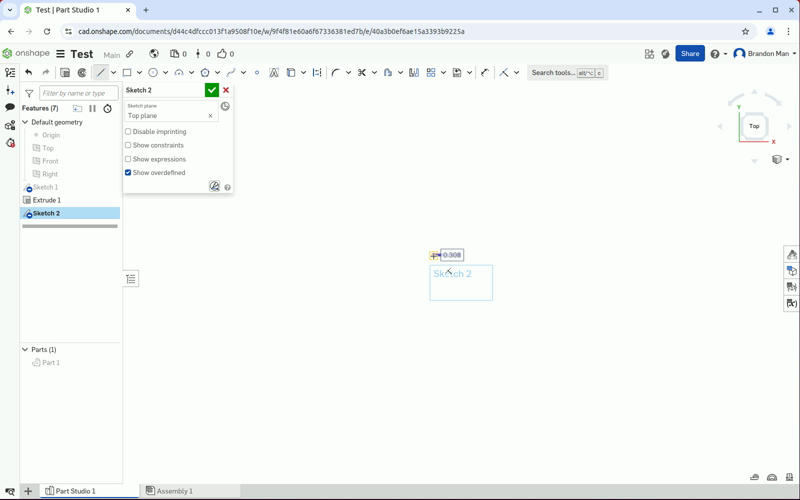
key(esc)
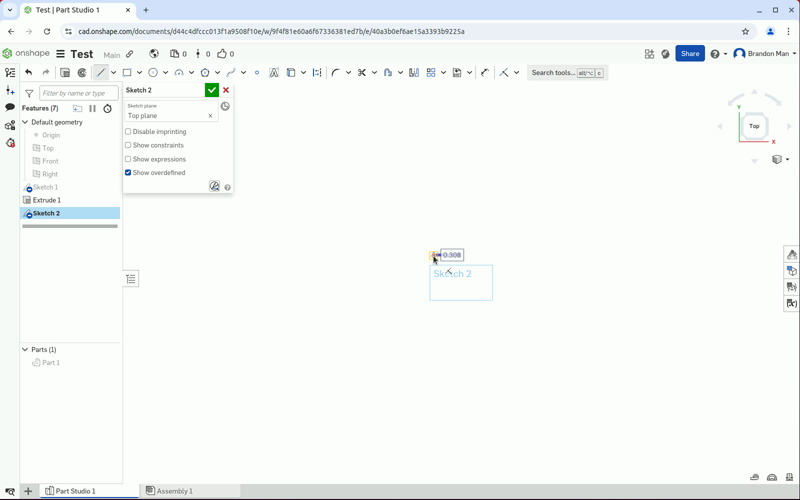
mouse_move(436, 255)
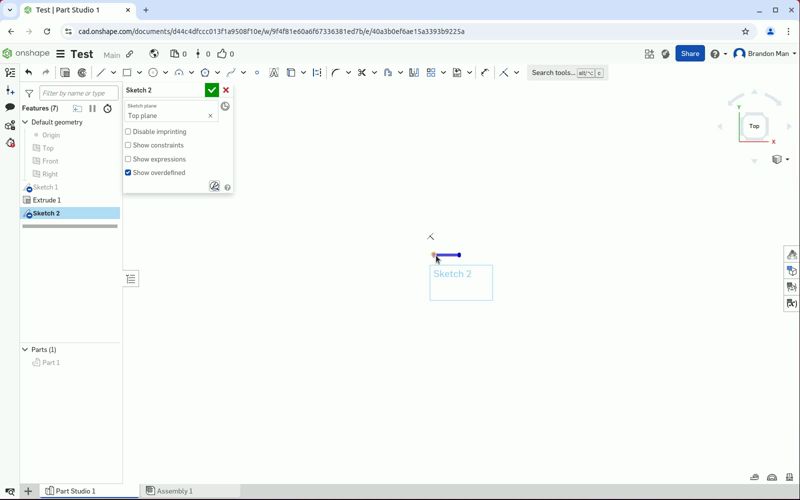
scroll(6)
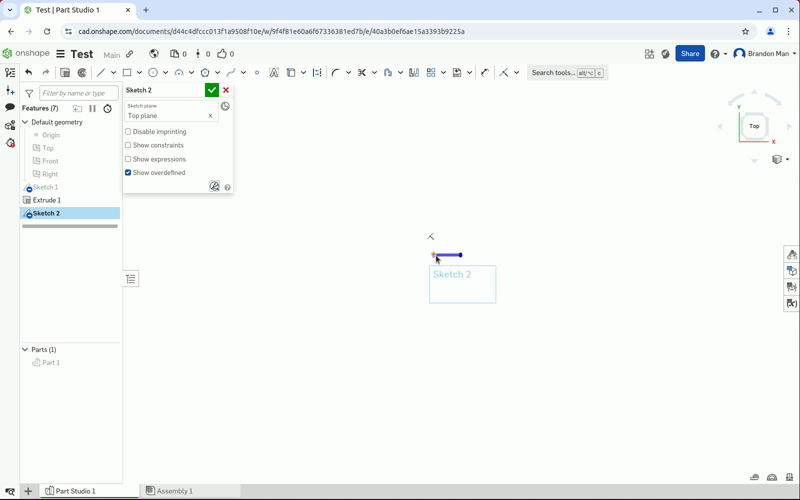
scroll(6)
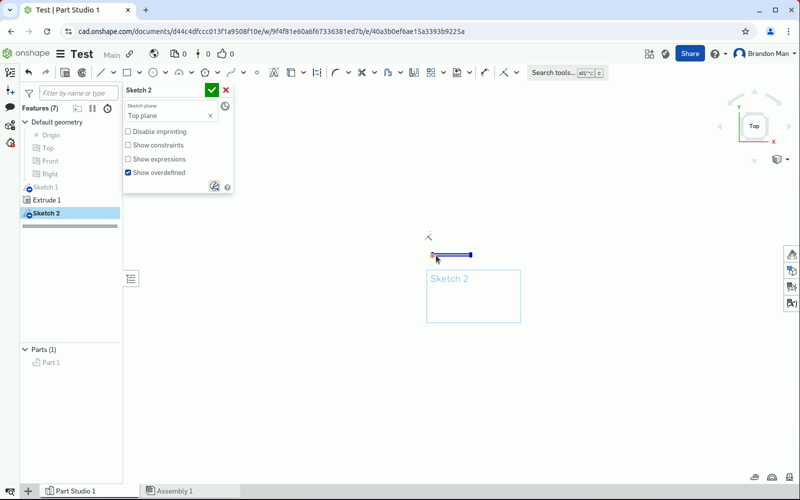
scroll(6)
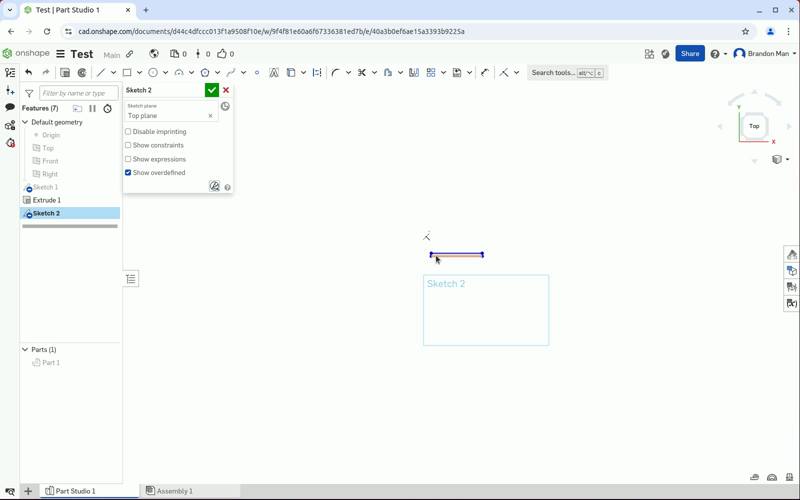
scroll(6)
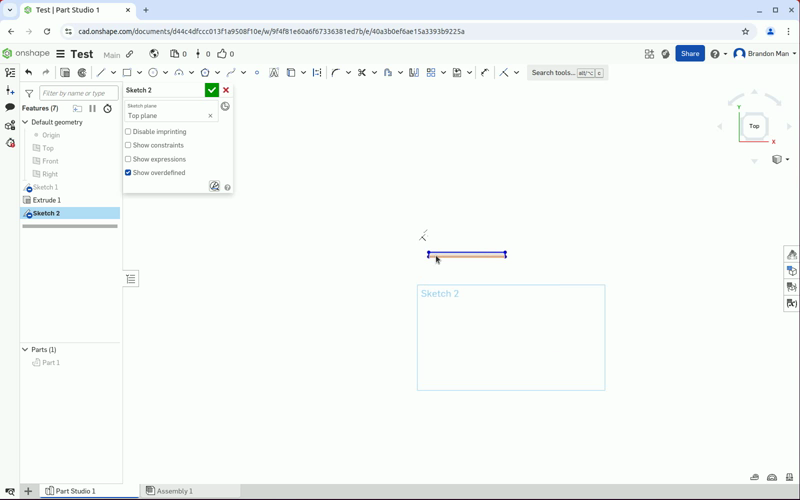
scroll(6)
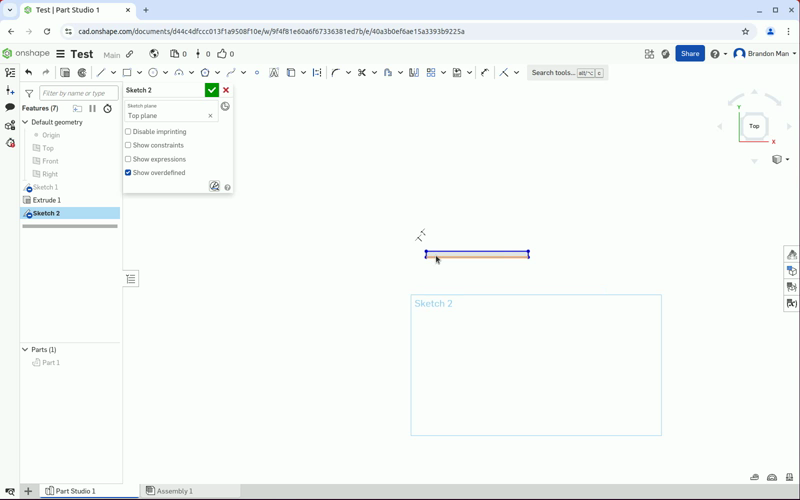
scroll(6)
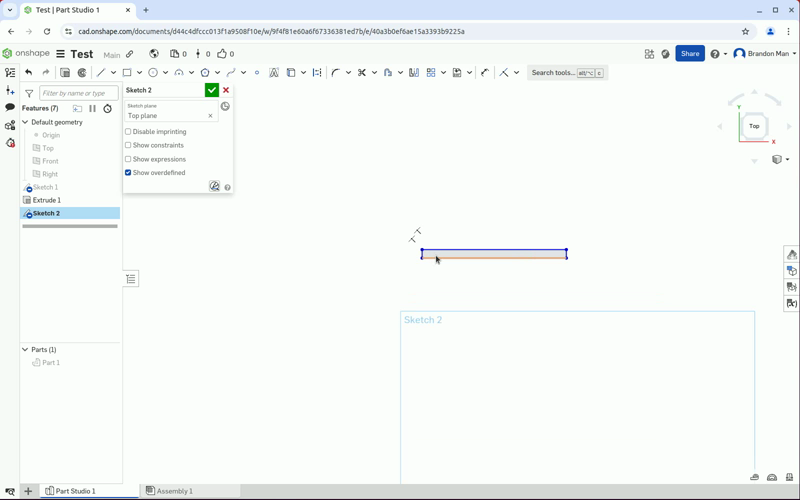
scroll(6)
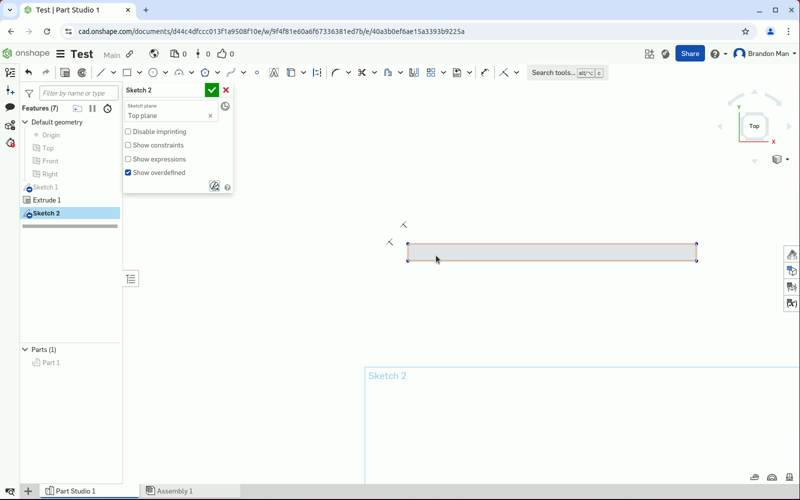
click(436, 255)
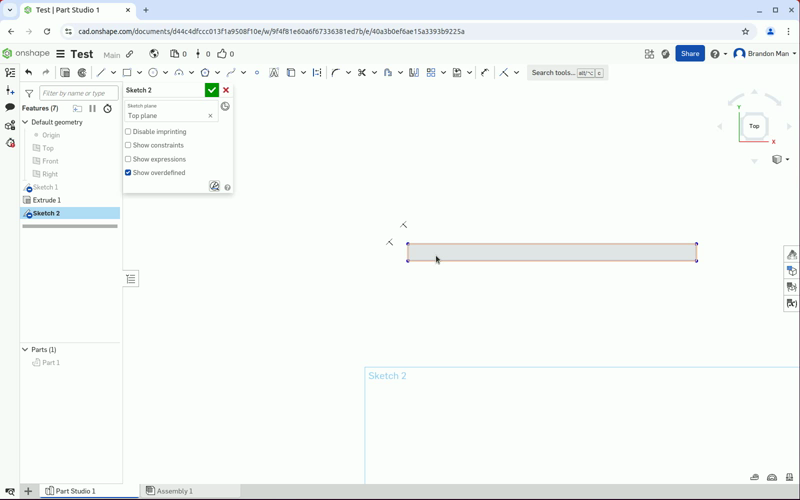
scroll(-6)
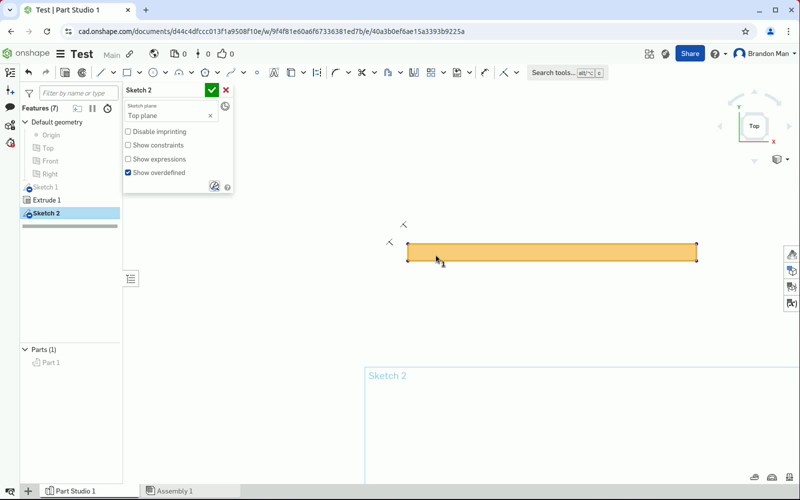
scroll(-6)
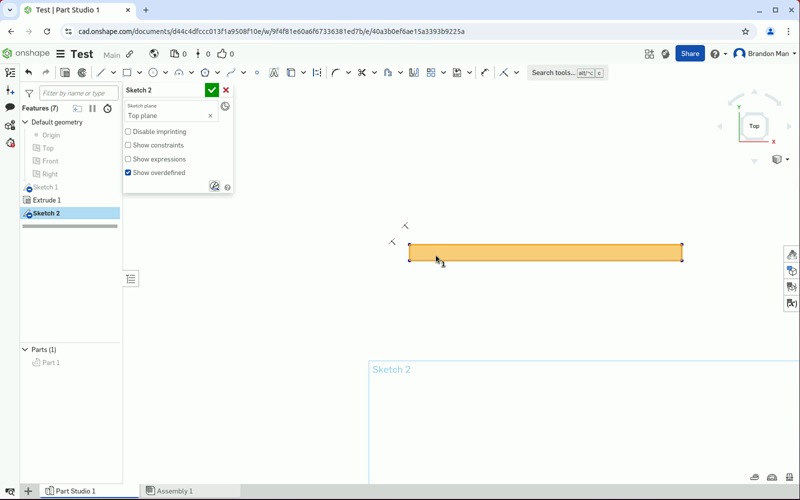
scroll(-6)
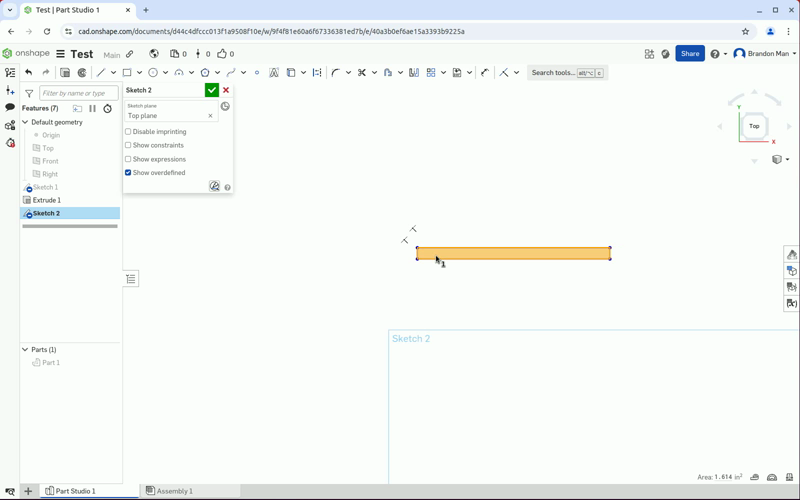
scroll(-6)
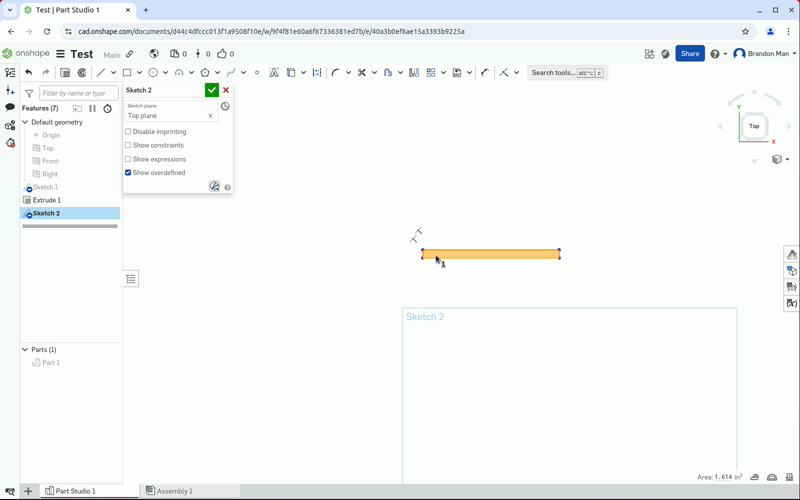
scroll(-6)
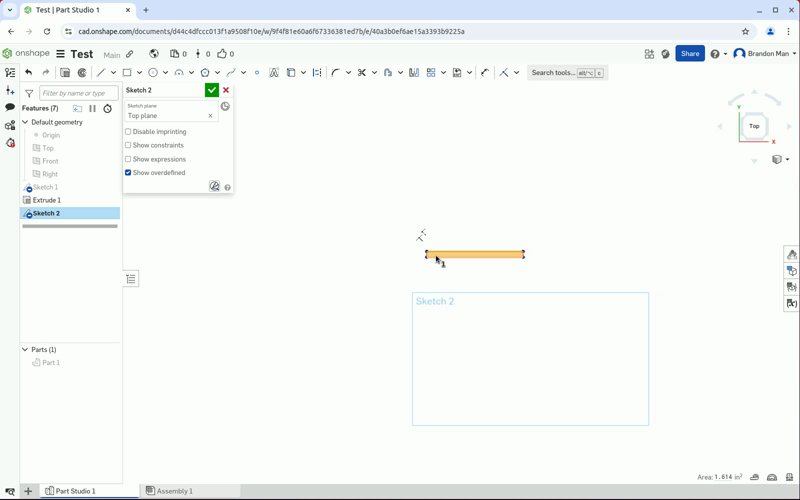
scroll(-6)
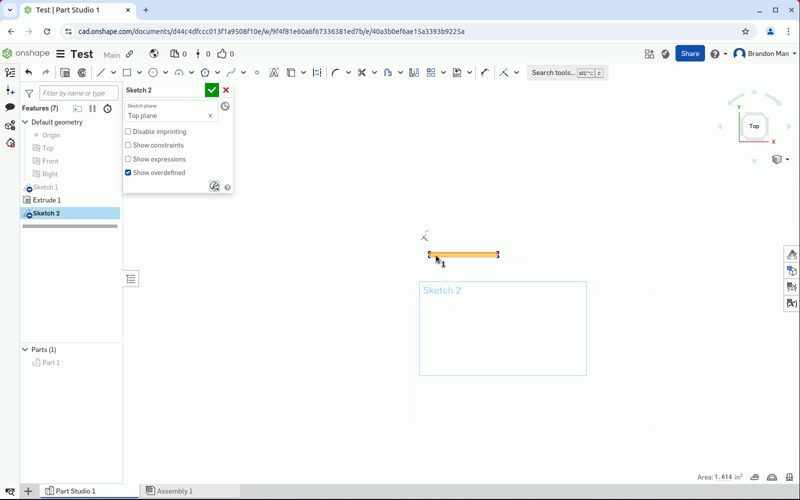
scroll(-6)
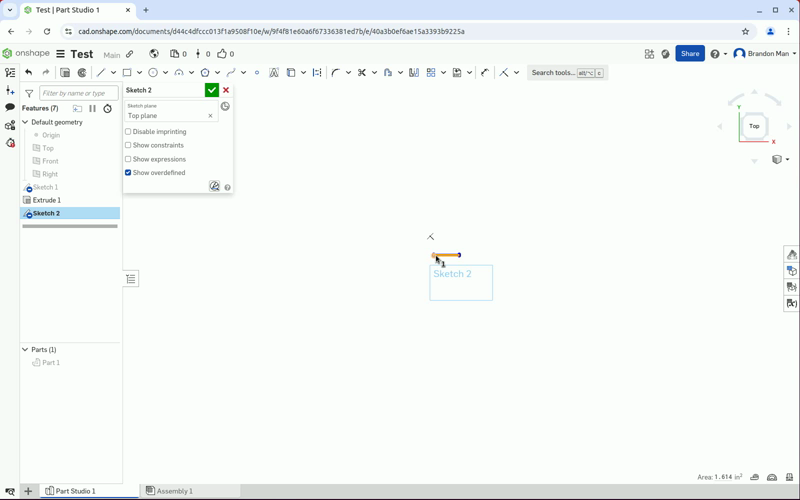
mouse_move(73, 352)
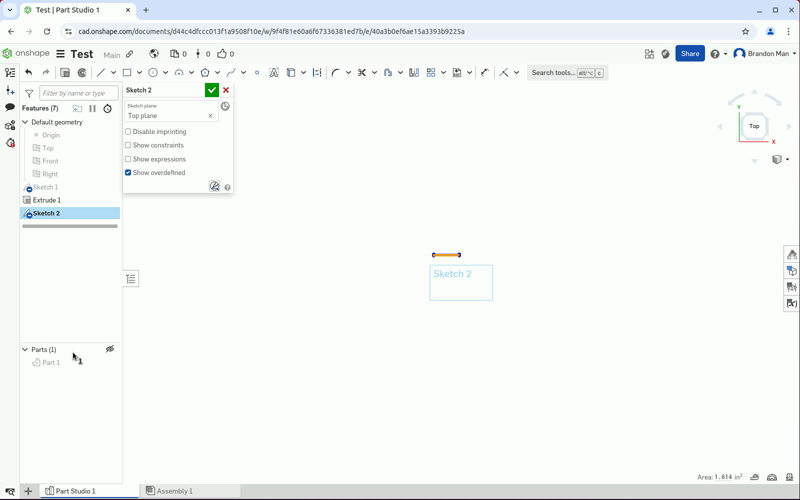
key(shift+y)
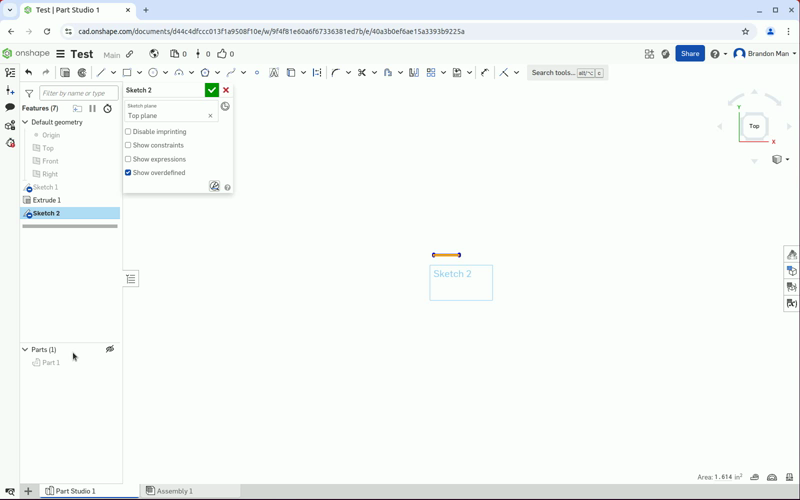
key(shift+e)
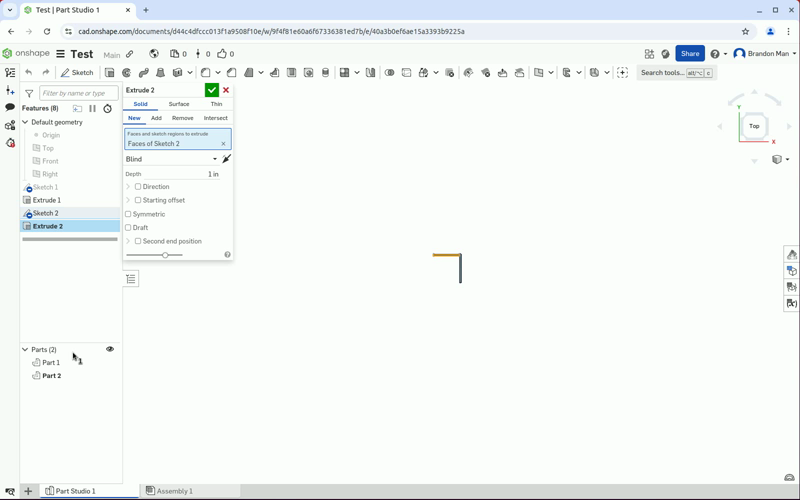
mouse_move(143, 106)
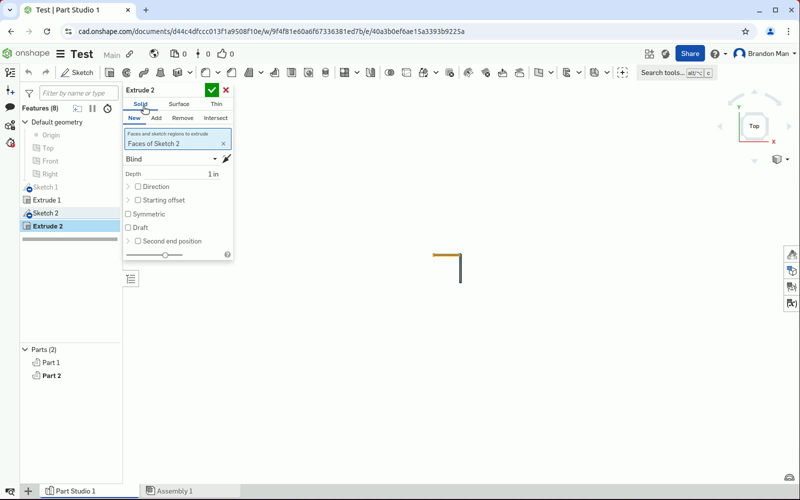
click(143, 106)
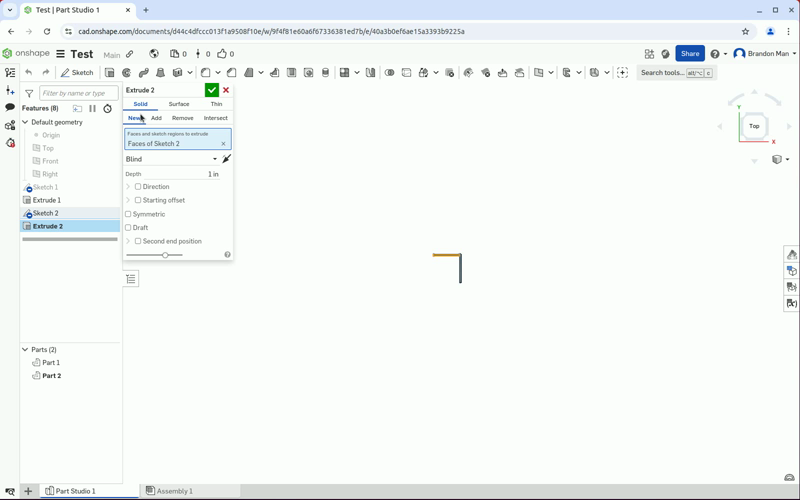
mouse_move(137, 120)
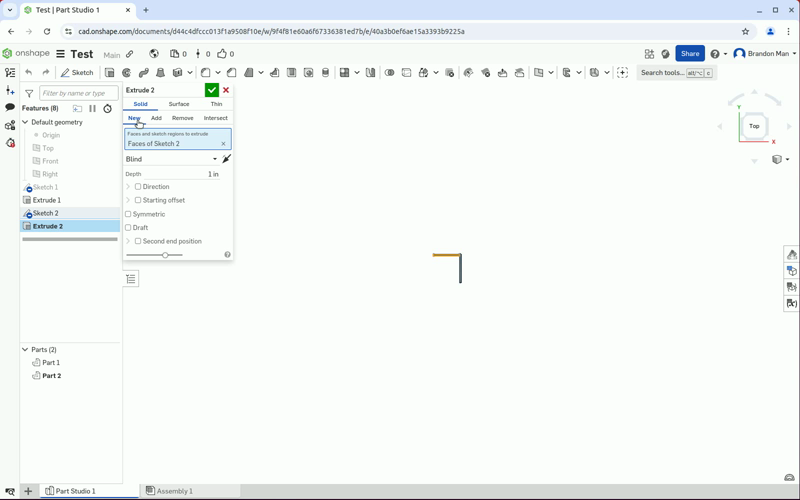
click(137, 120)
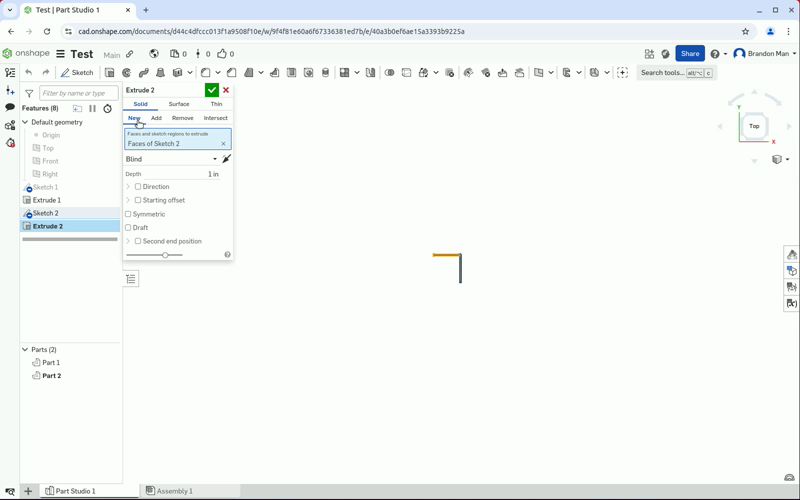
key(tab, 4)
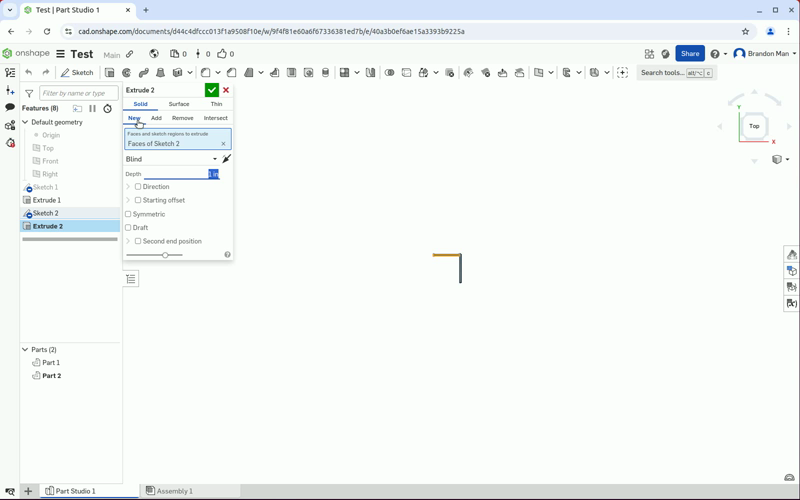
text(23.108)
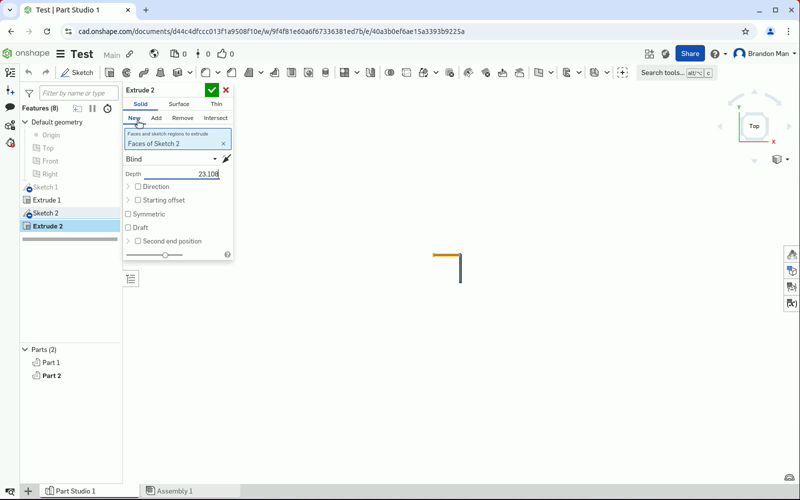
key(enter)
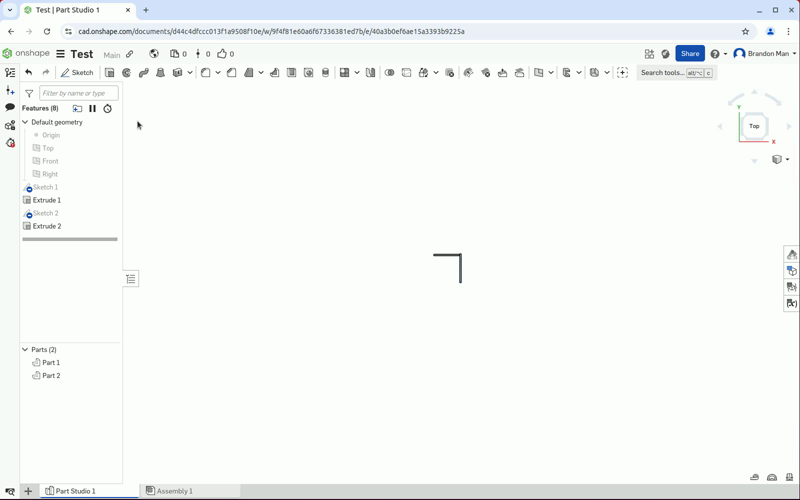
key(shift+h)
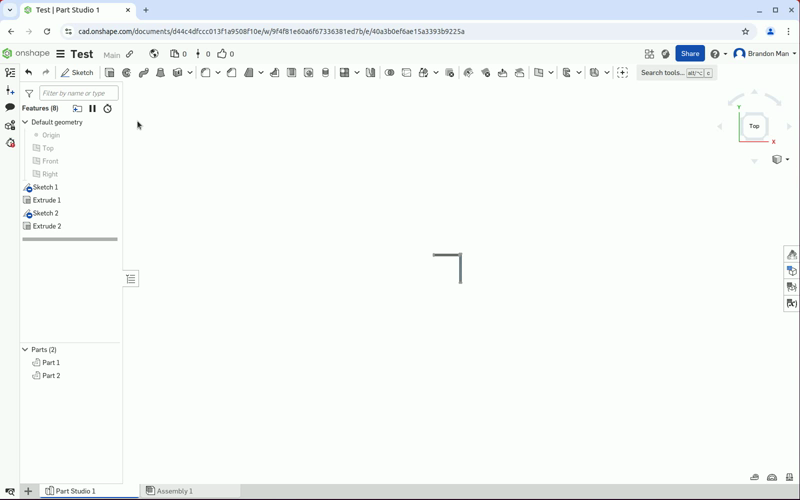
key(shift+h)
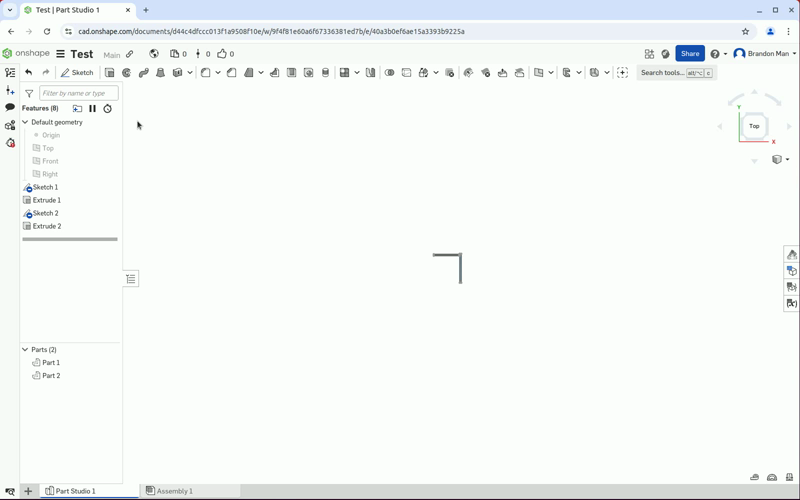
key(shift+7)
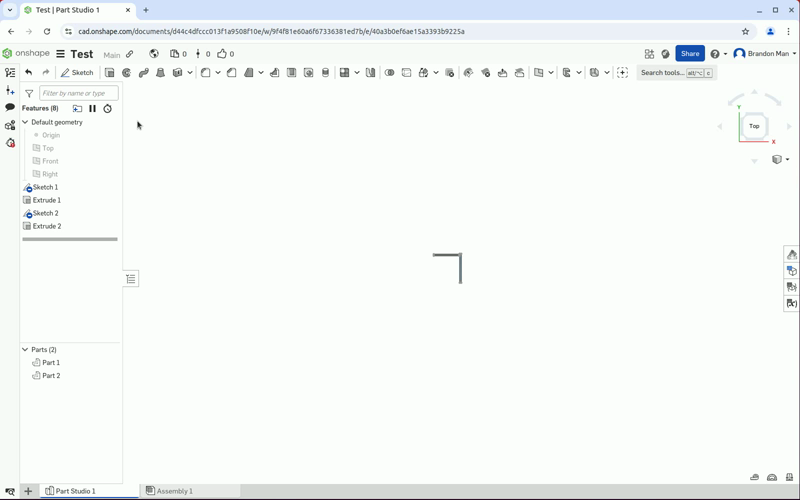
key(up, 3)
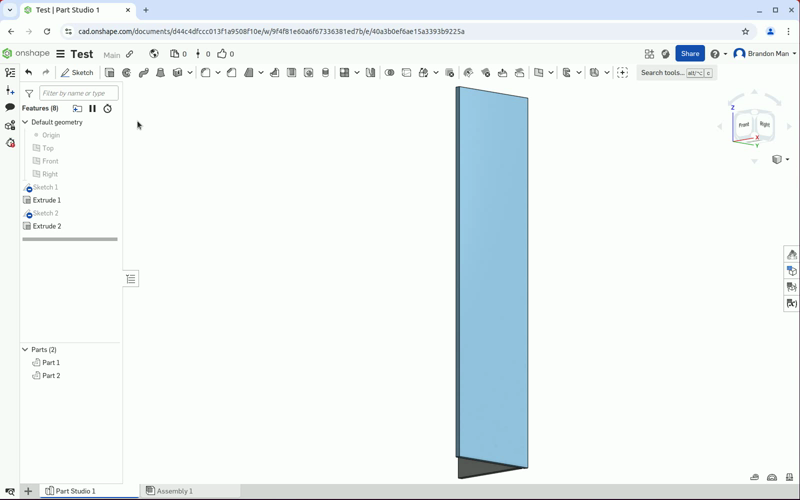
key(left, 3)
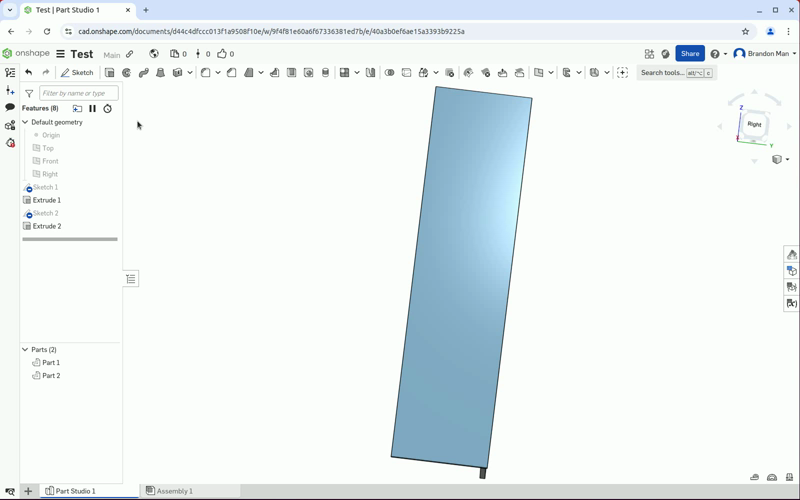
key(right, 3)
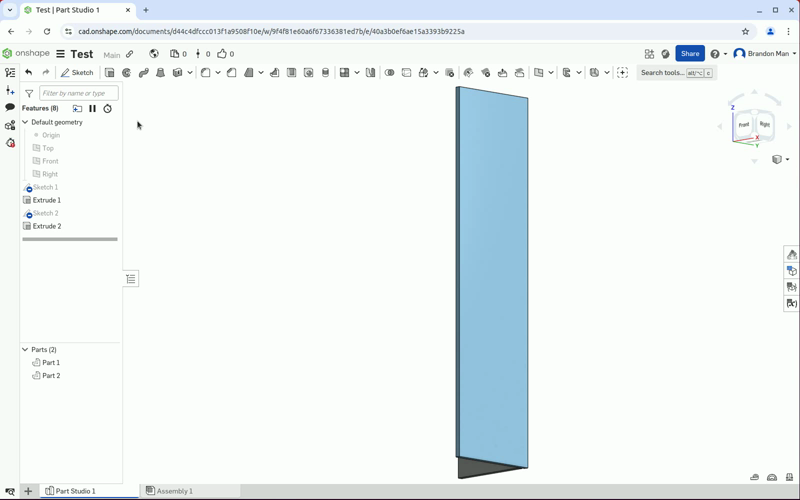
key(down, 3)
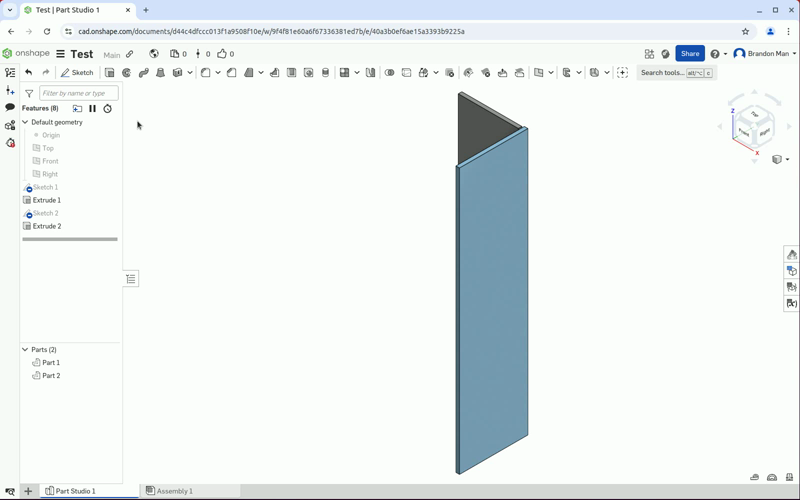
mouse_move(73, 189)
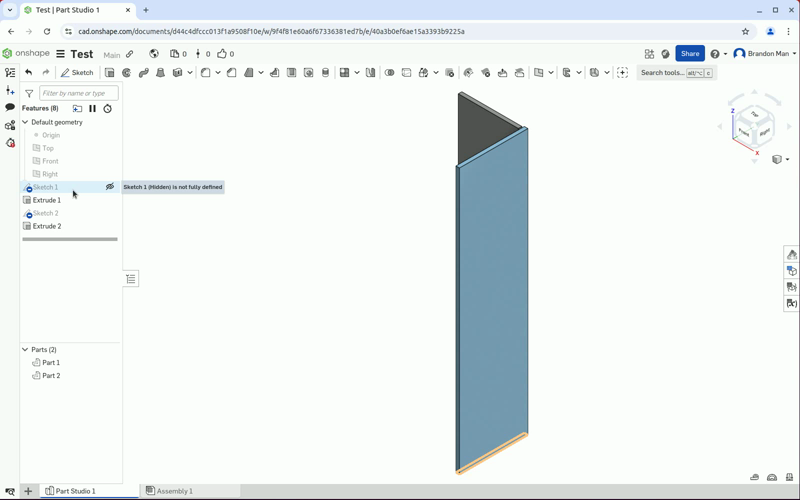
click(73, 189)